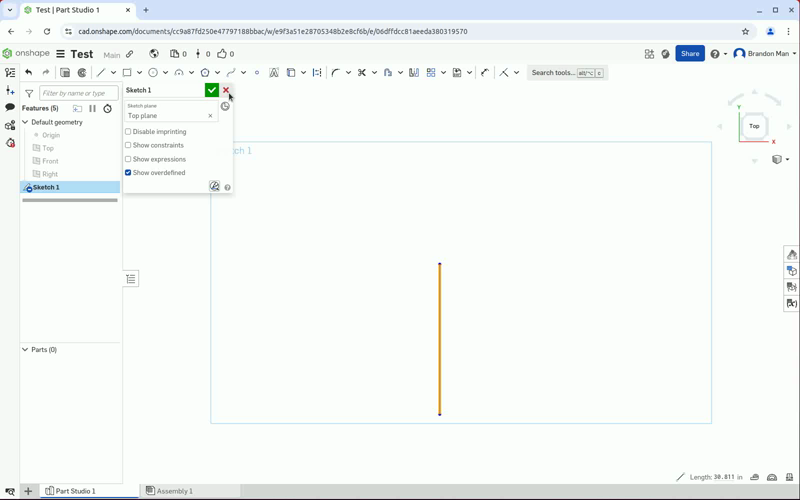
key(shift+h)
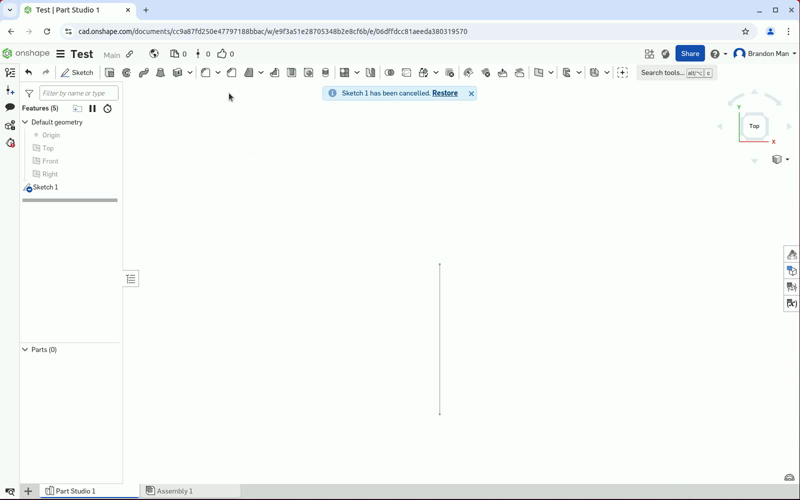
key(shift+s)
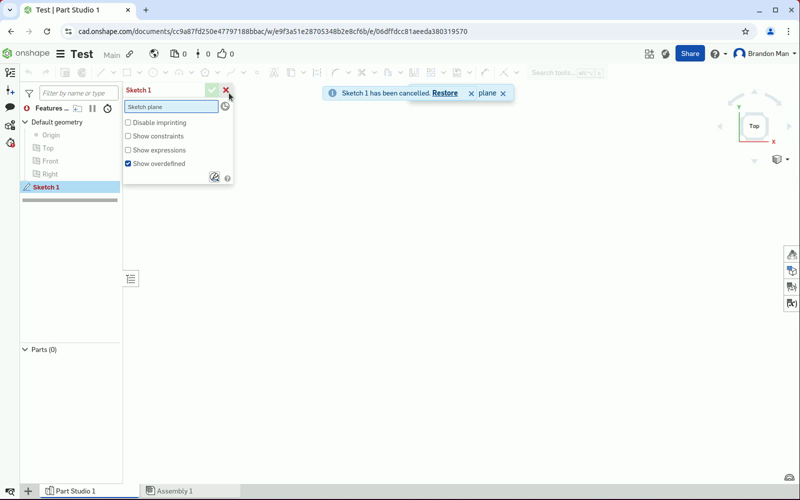
mouse_move(73, 150)
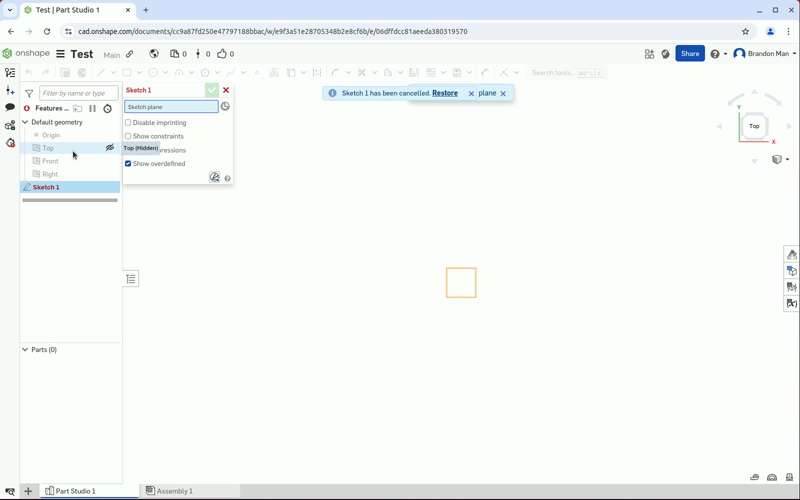
click(73, 150)
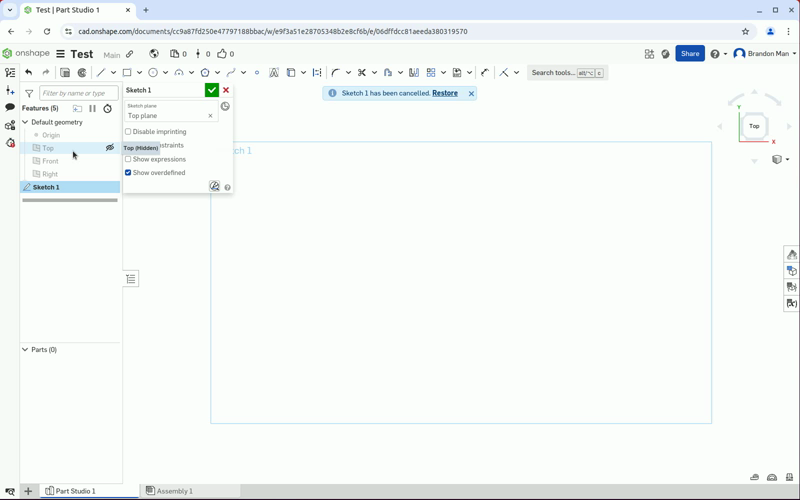
mouse_move(73, 352)
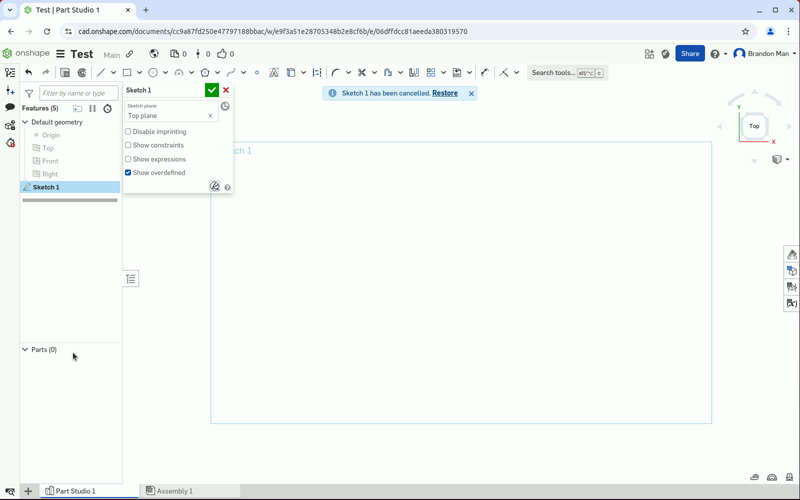
key(y)
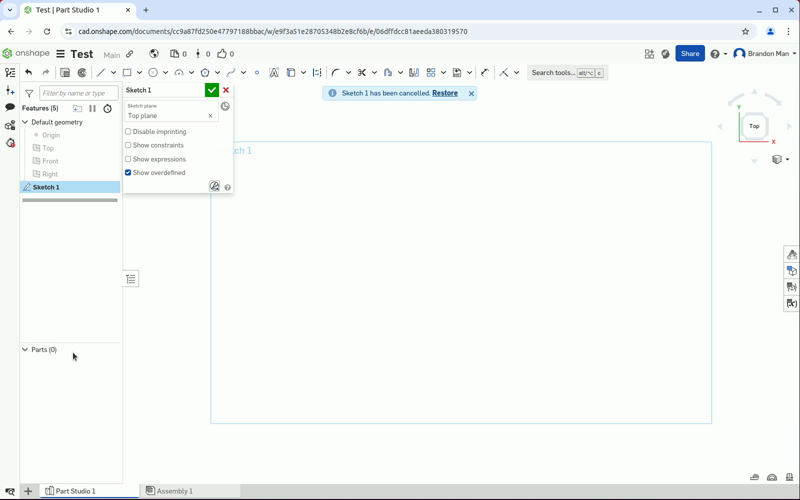
key(c)
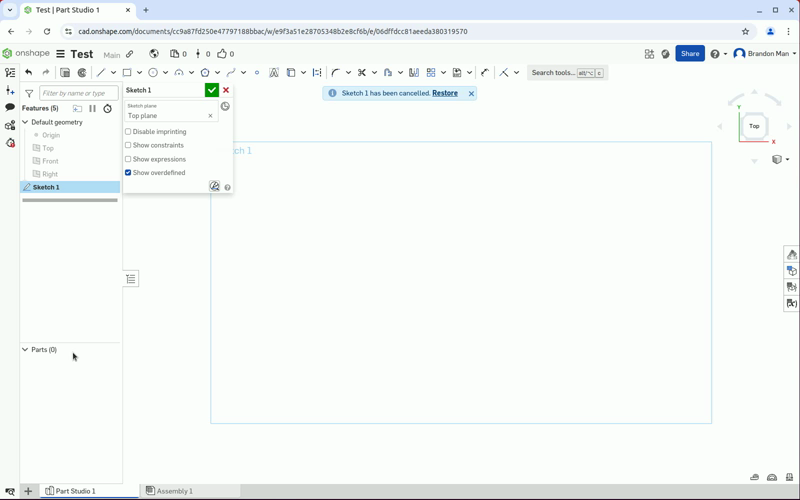
key_down(shift)
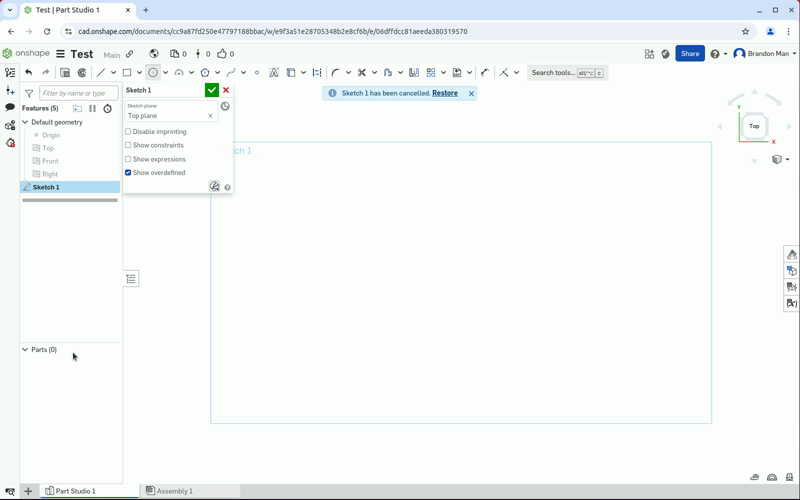
mouse_move(378, 253)
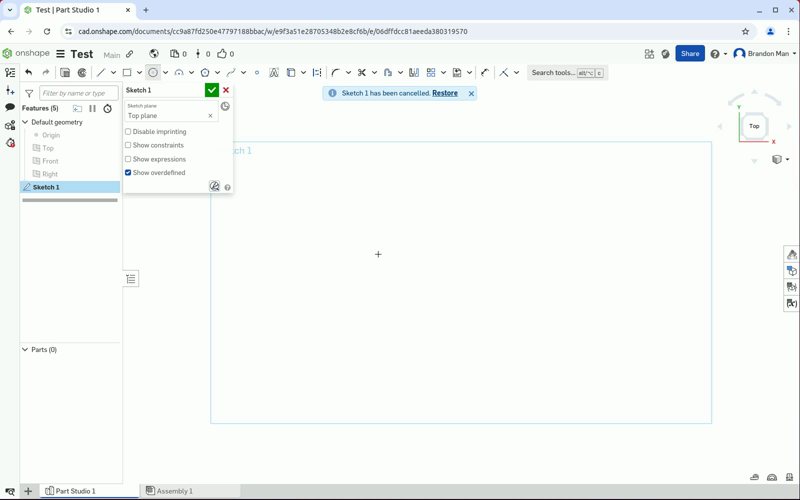
click(378, 253)
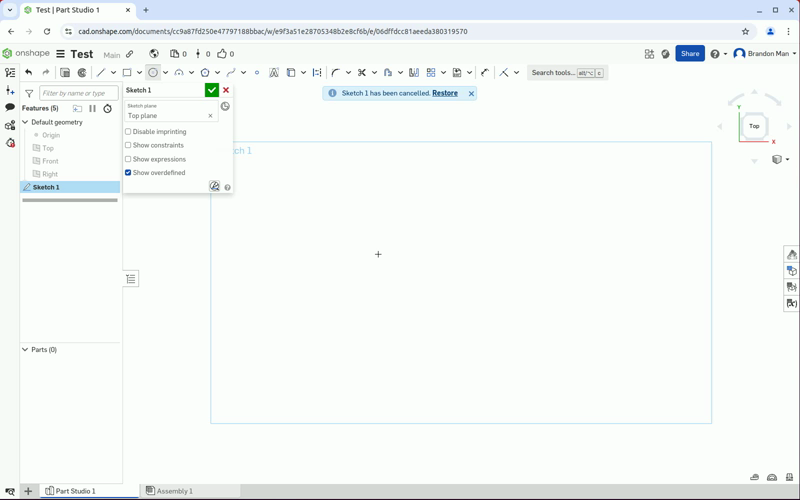
key_up(shift)
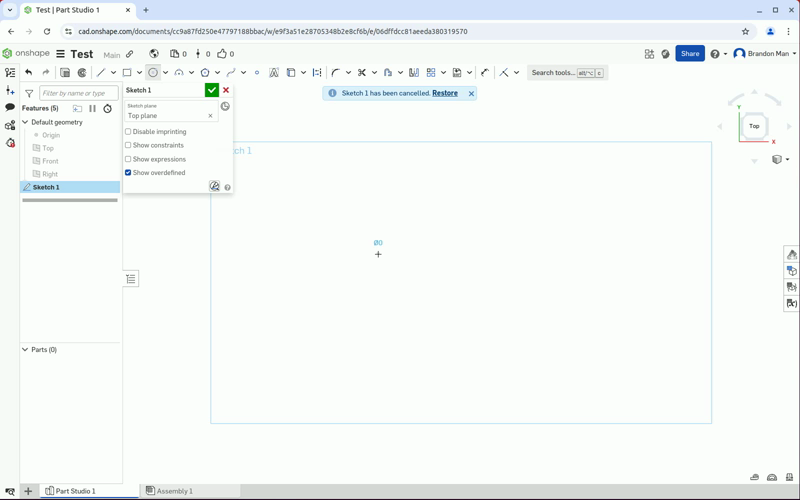
mouse_move(399, 253)
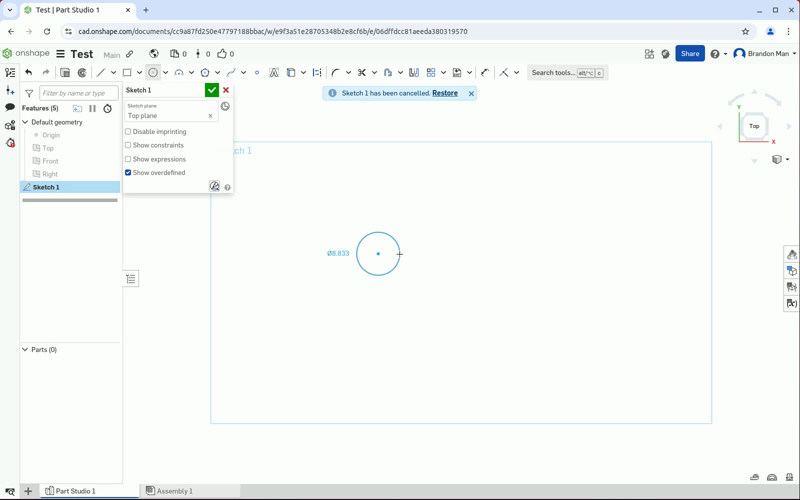
click(399, 253)
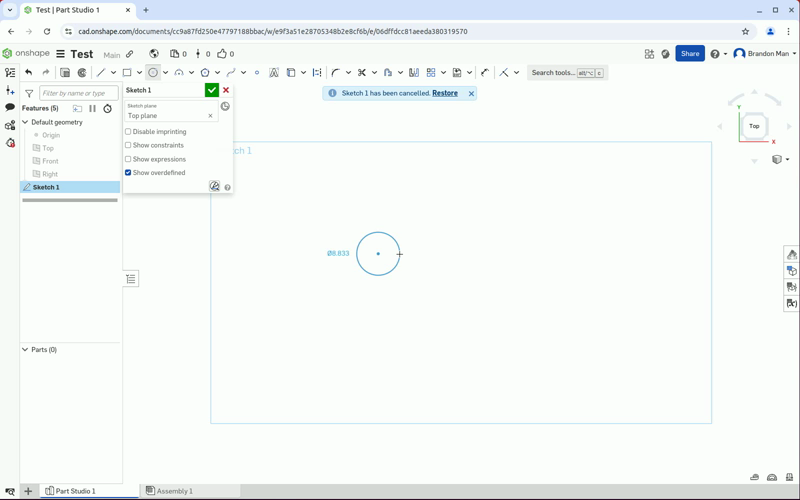
key(esc)
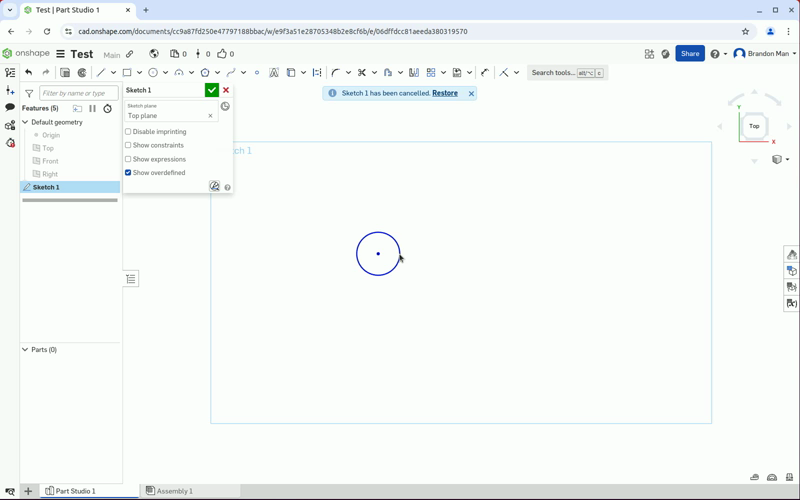
key(c)
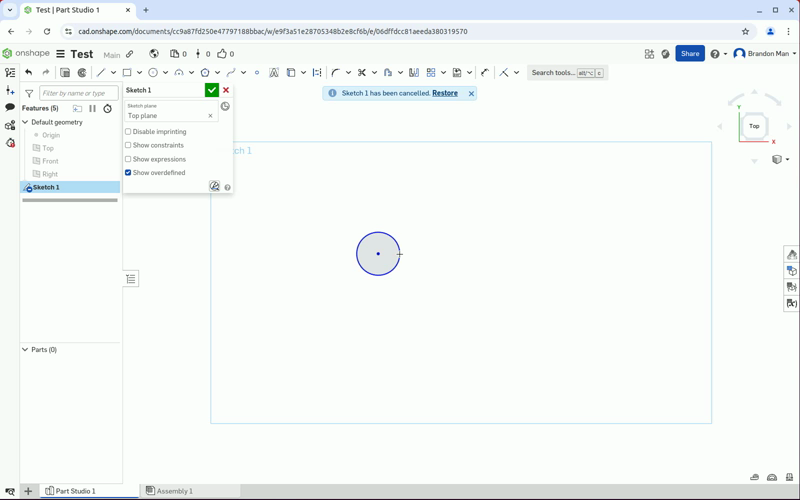
key_down(shift)
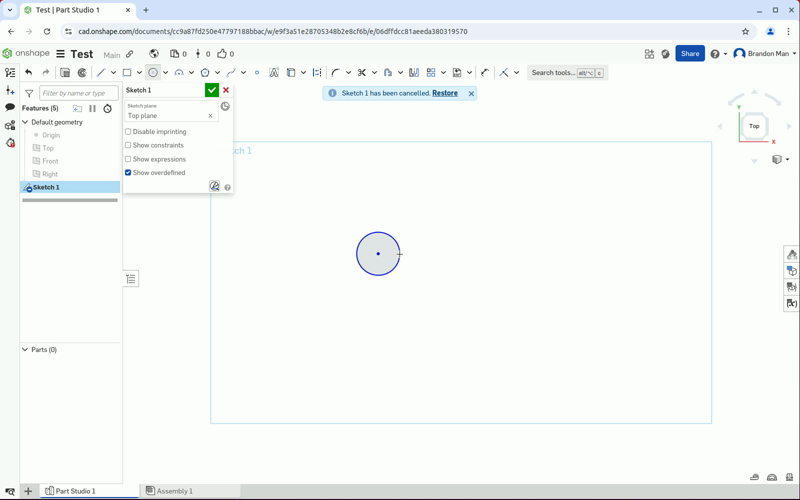
mouse_move(378, 253)
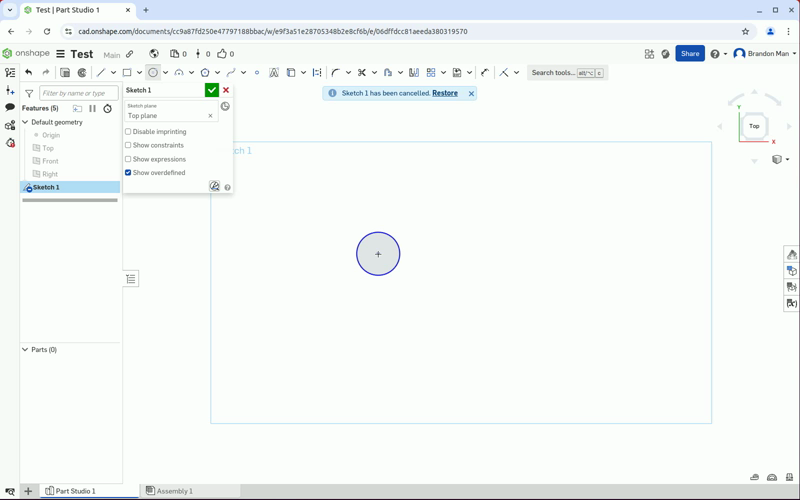
click(378, 253)
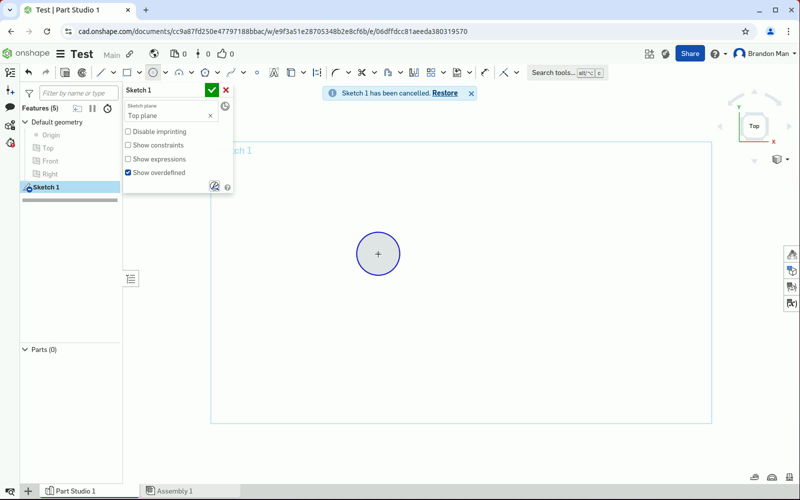
key_up(shift)
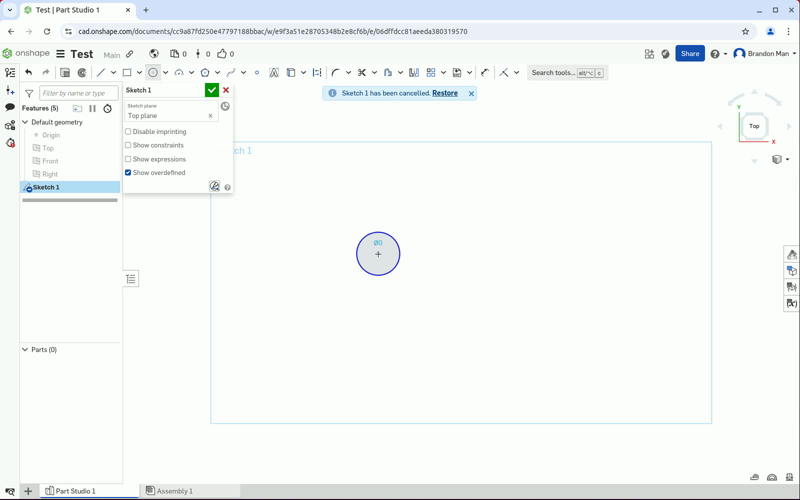
mouse_move(385, 253)
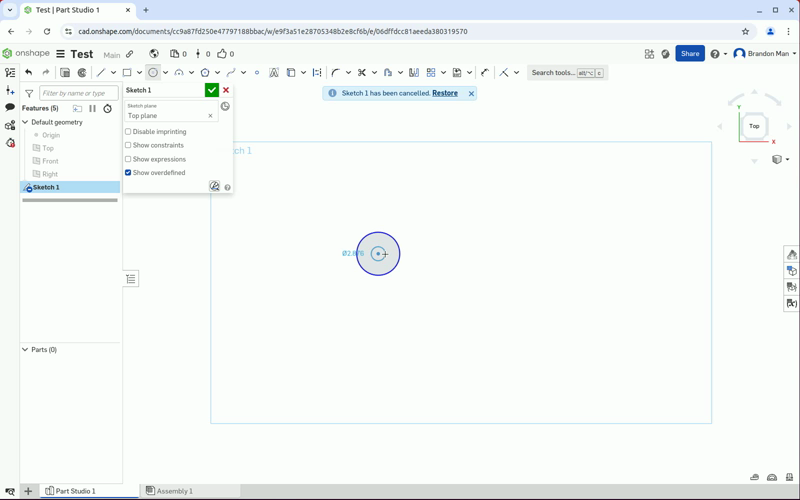
click(385, 253)
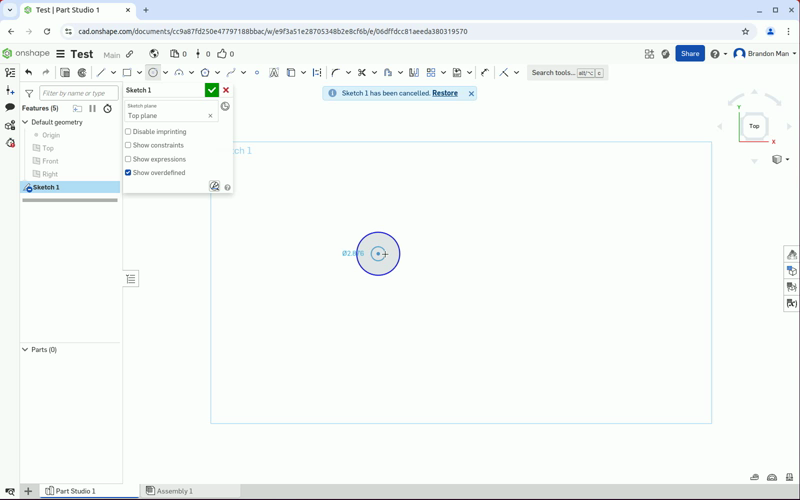
key(esc)
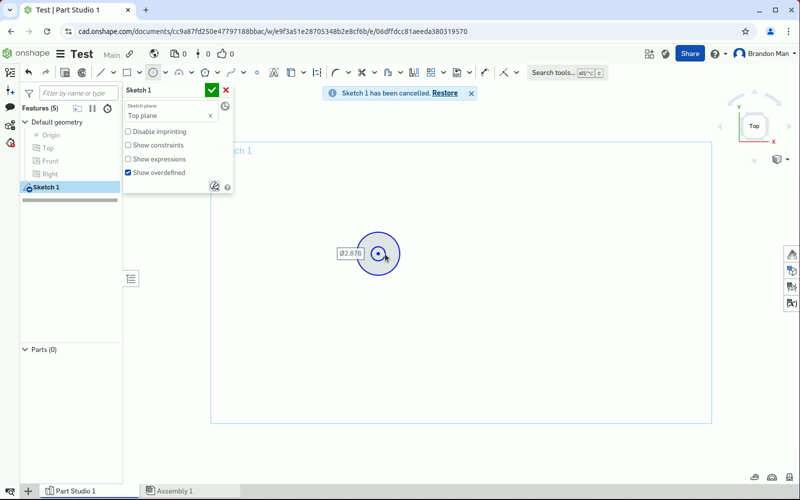
mouse_move(383, 245)
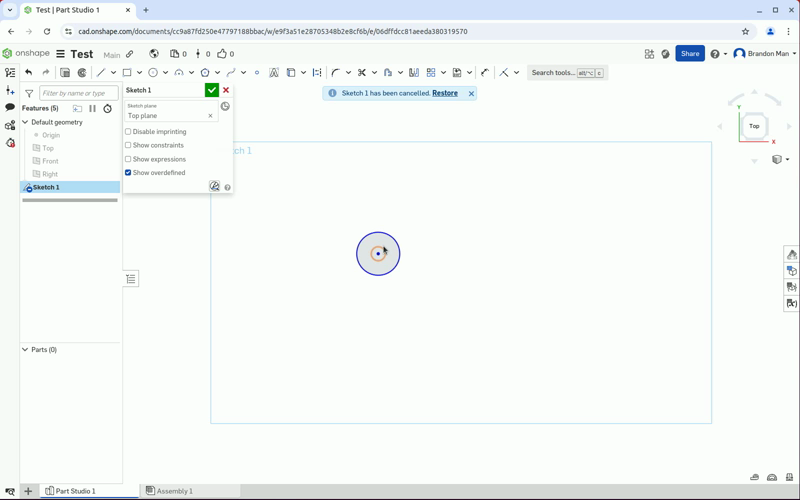
scroll(6)
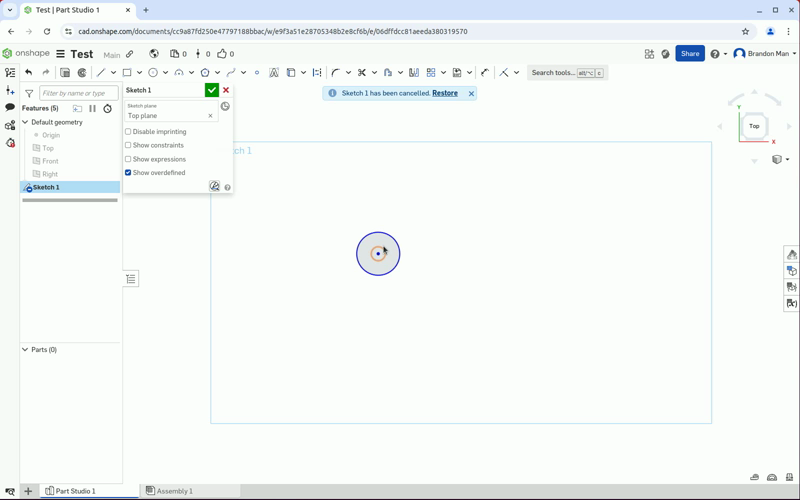
scroll(6)
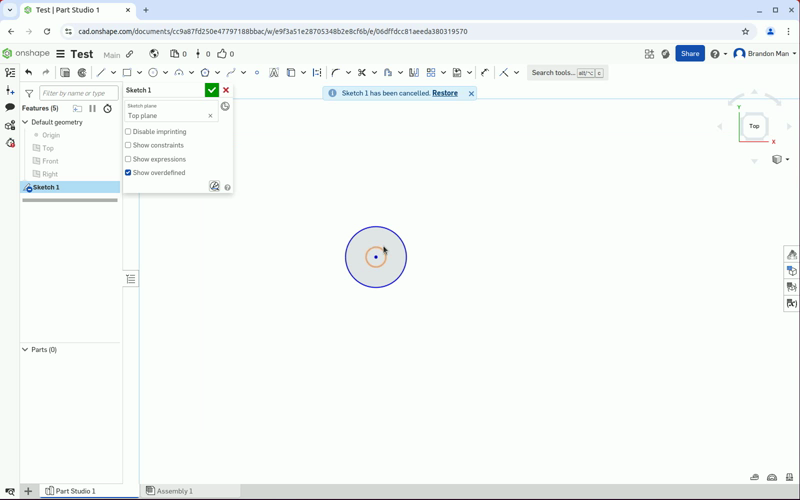
scroll(6)
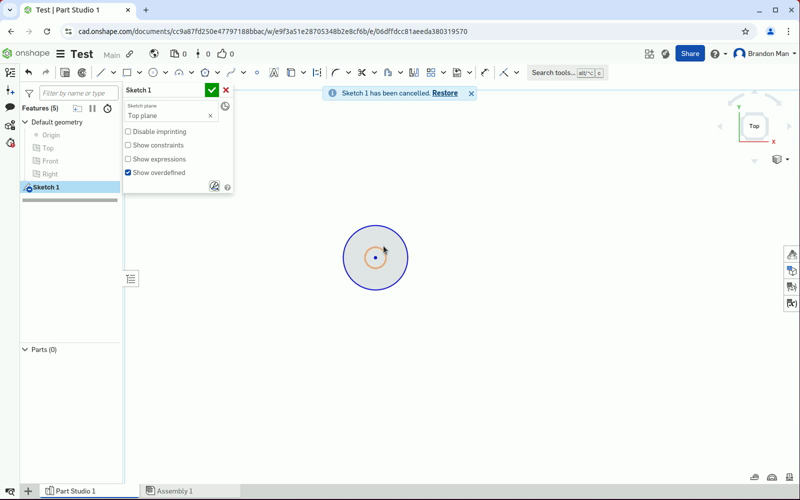
scroll(6)
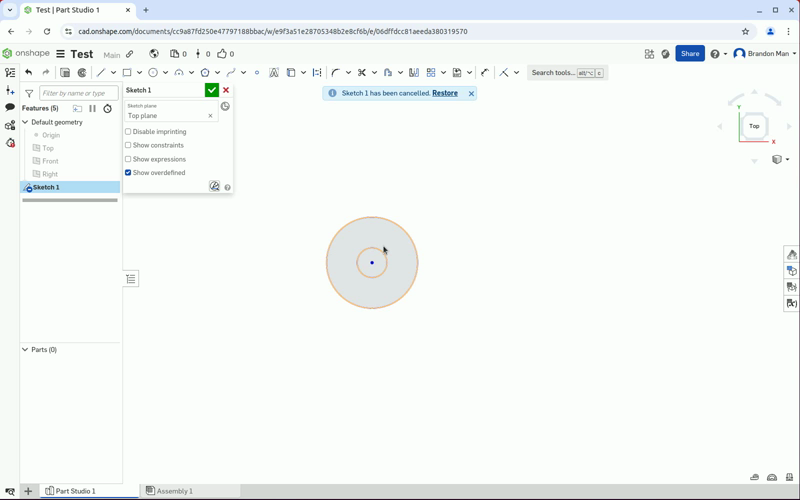
scroll(6)
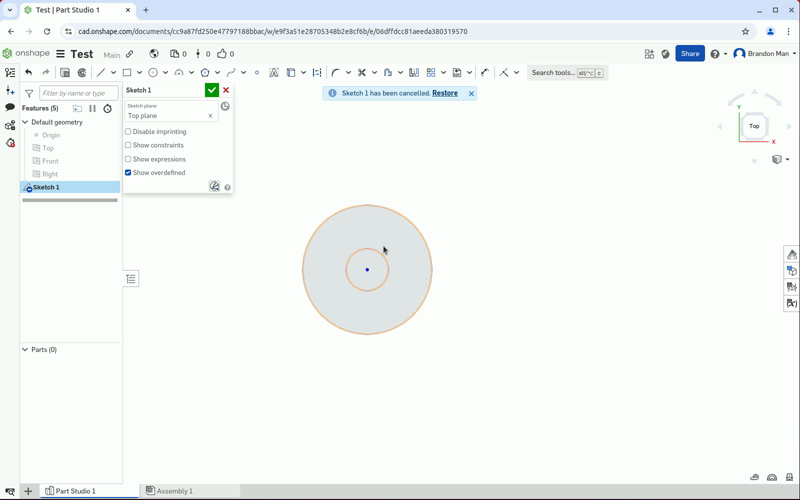
scroll(6)
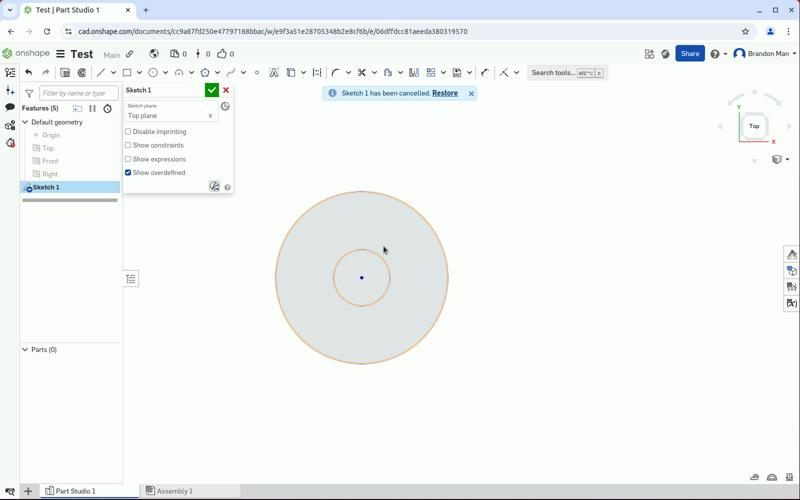
scroll(6)
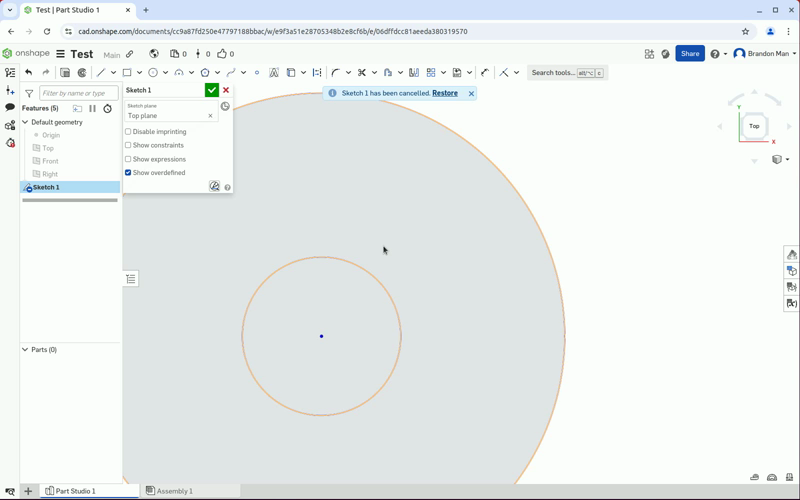
click(383, 245)
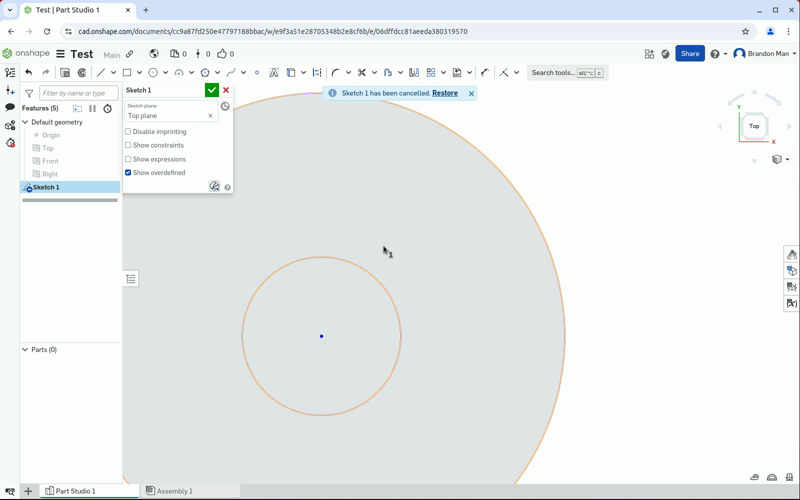
scroll(-6)
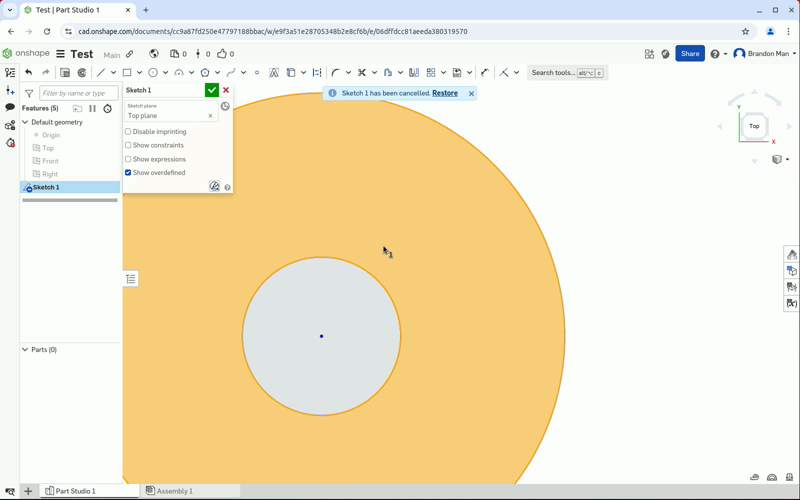
scroll(-6)
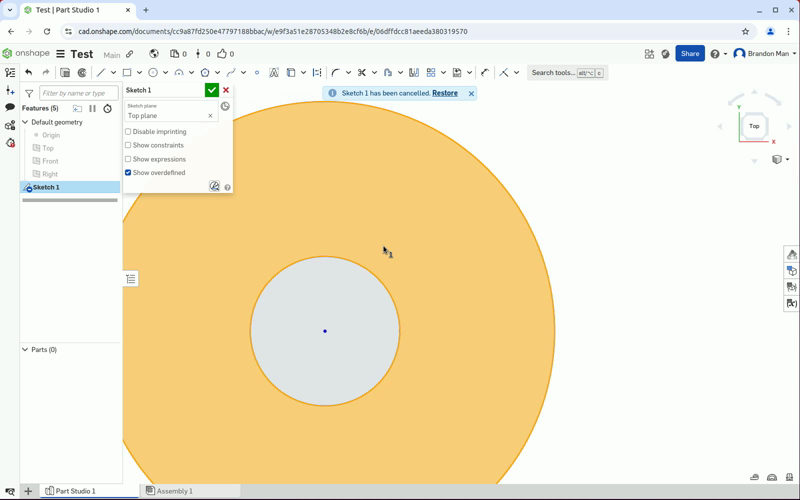
scroll(-6)
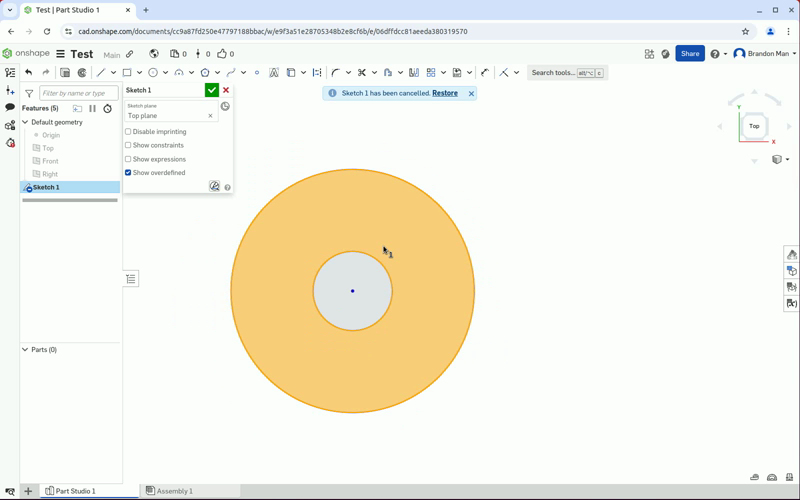
scroll(-6)
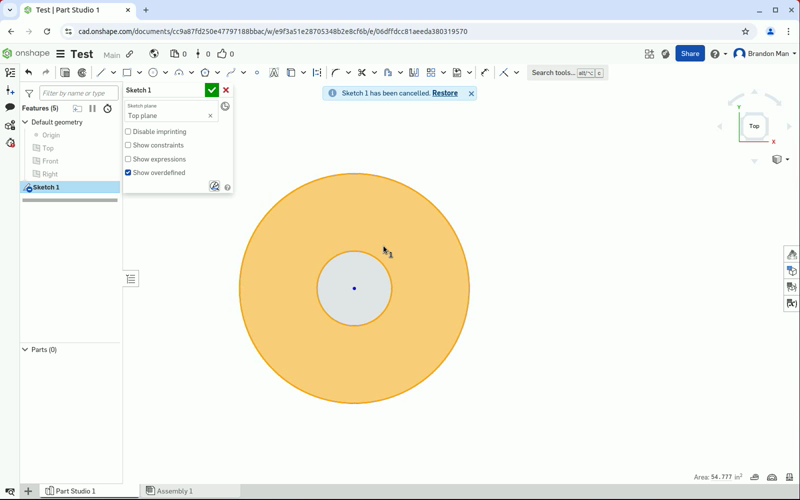
scroll(-6)
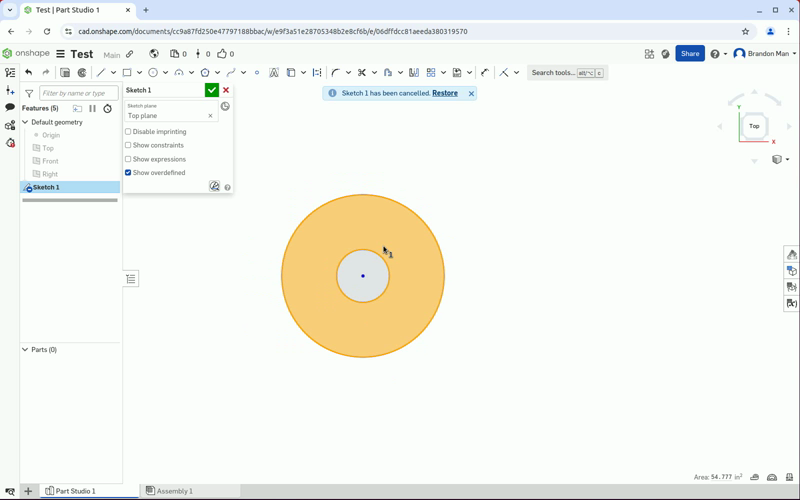
scroll(-6)
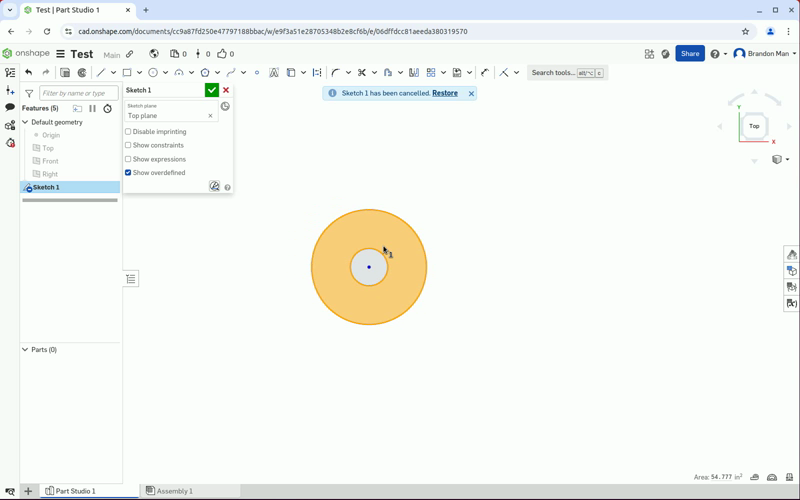
scroll(-6)
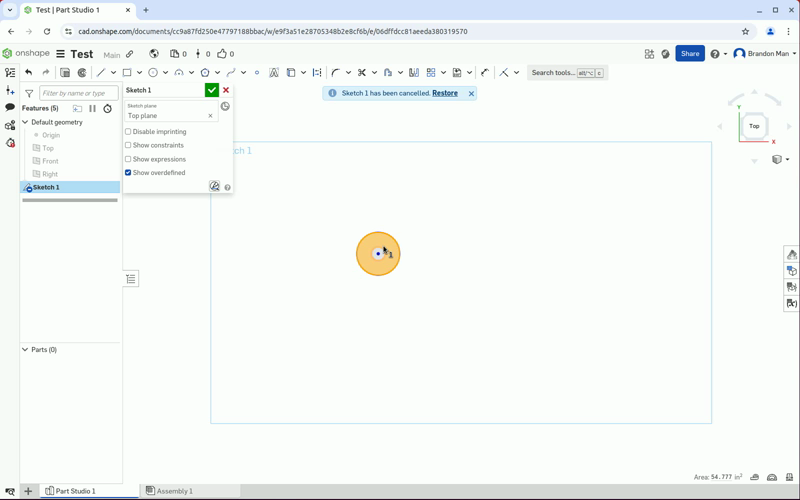
mouse_move(73, 352)
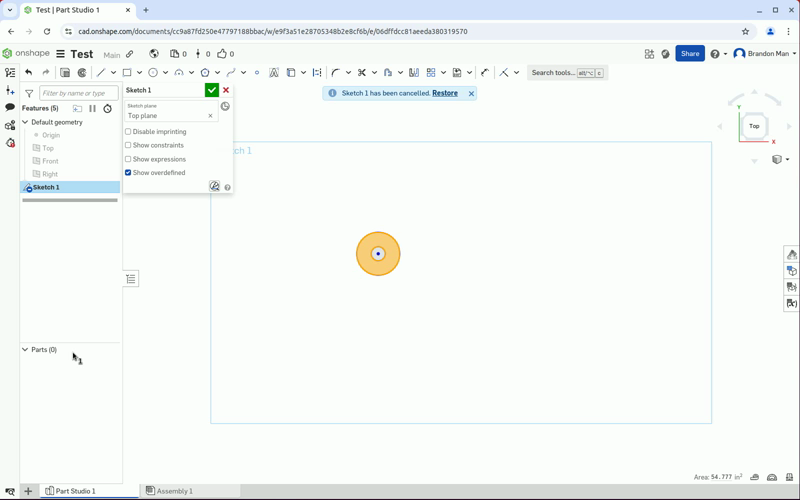
key(shift+y)
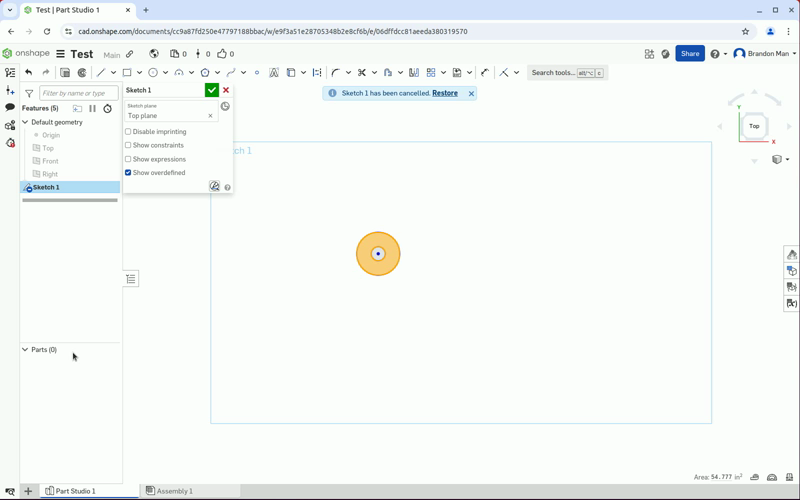
key(shift+e)
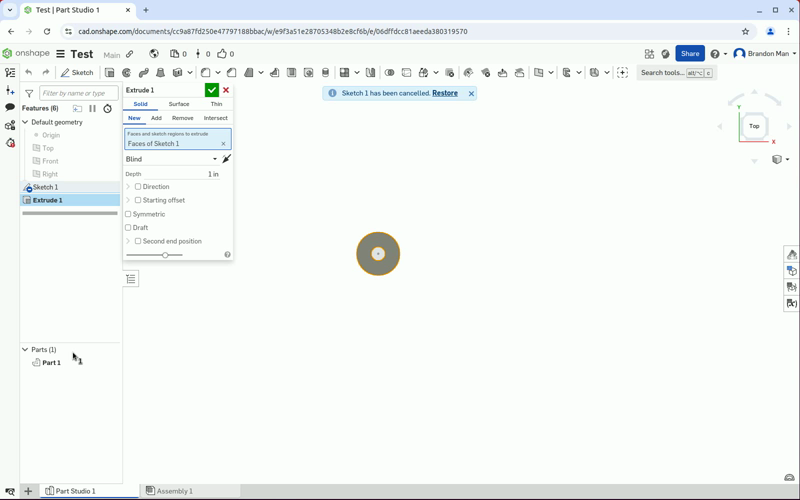
mouse_move(143, 106)
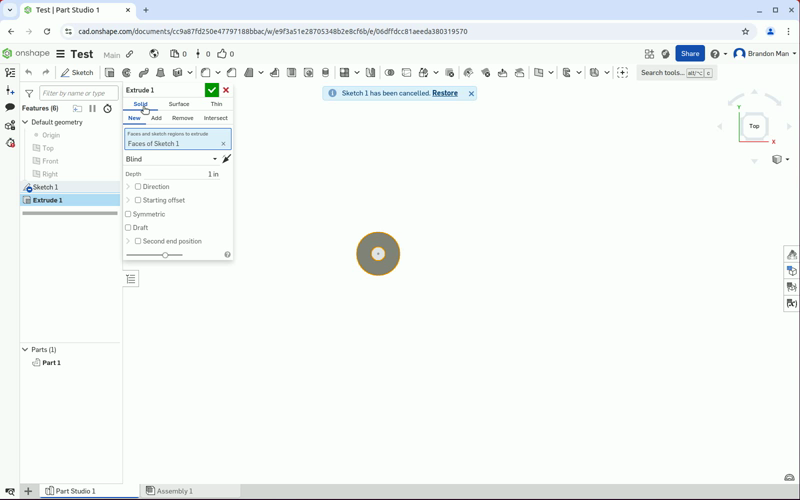
click(143, 106)
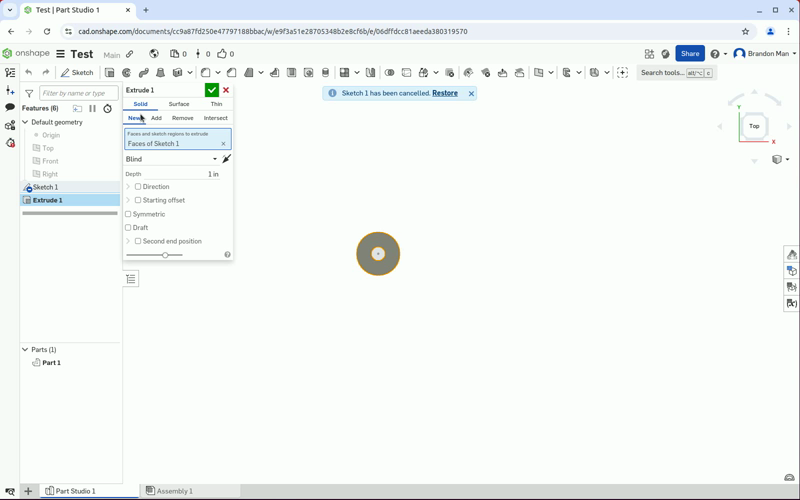
mouse_move(137, 120)
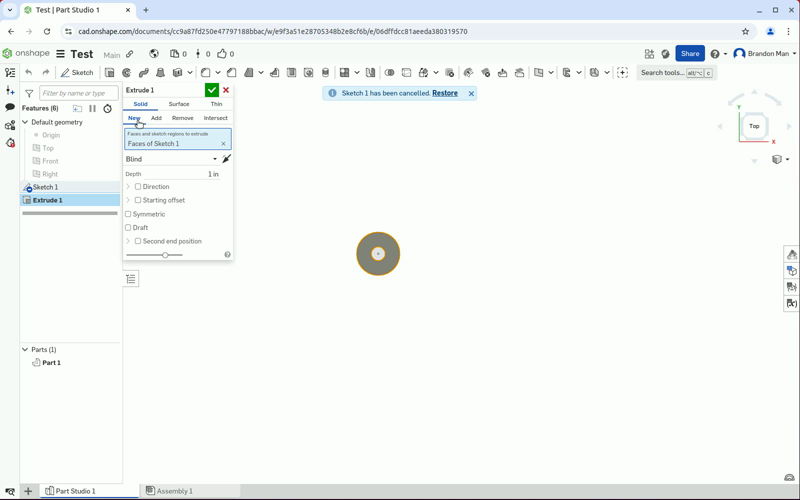
click(137, 120)
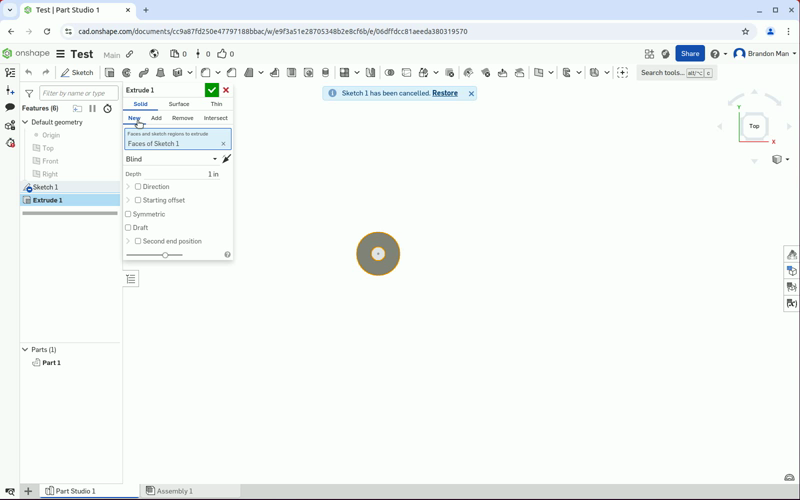
key(tab, 4)
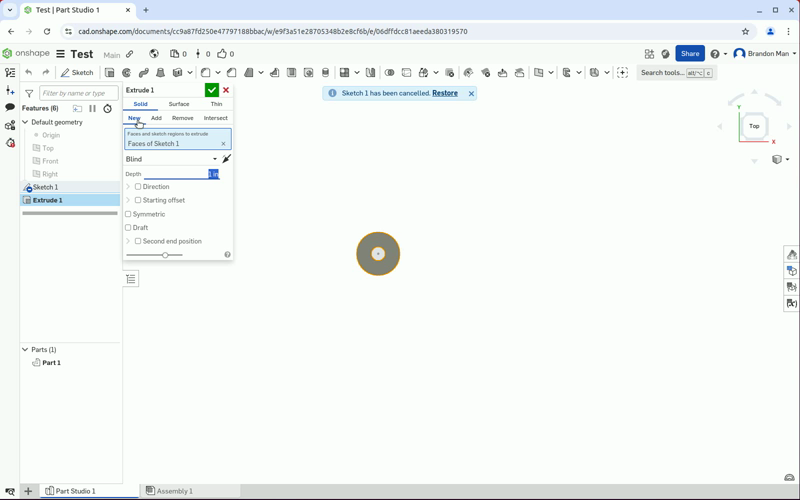
text(8.666)
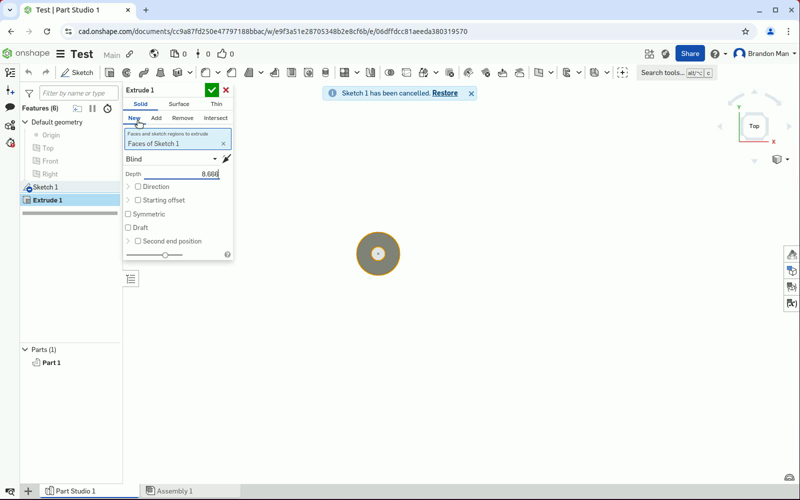
key(enter)
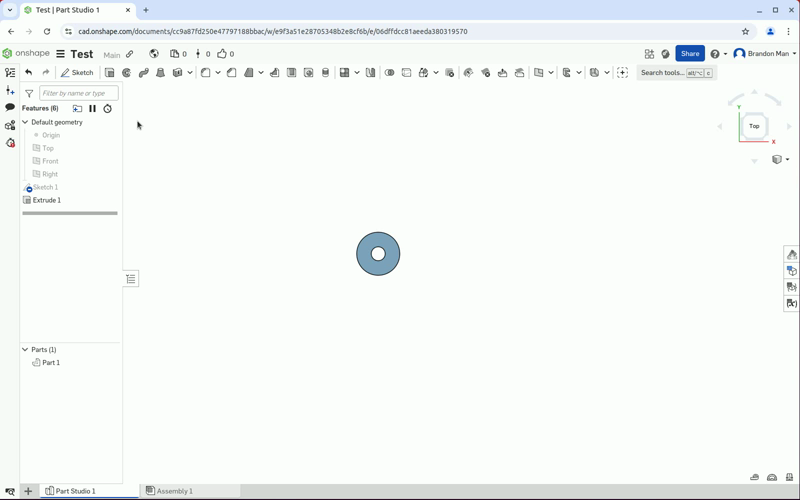
key(shift+h)
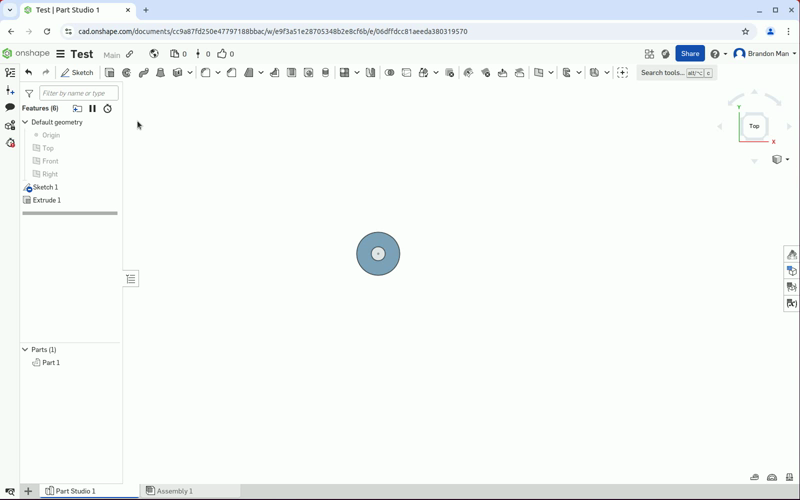
key(shift+h)
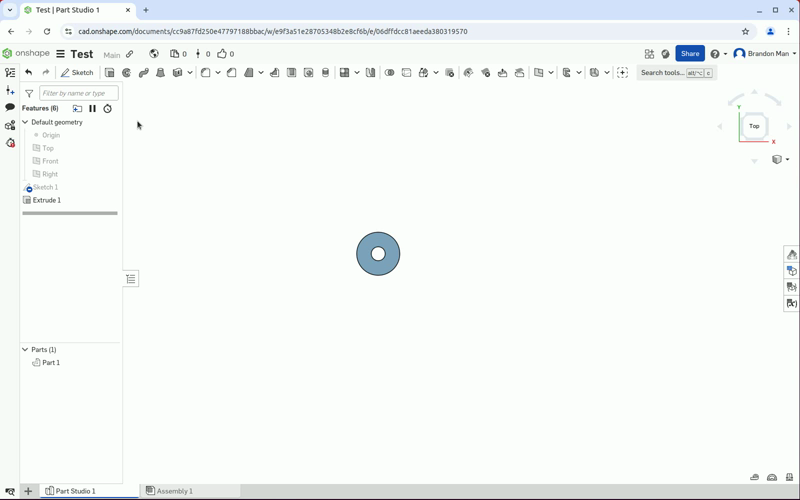
mouse_move(73, 189)
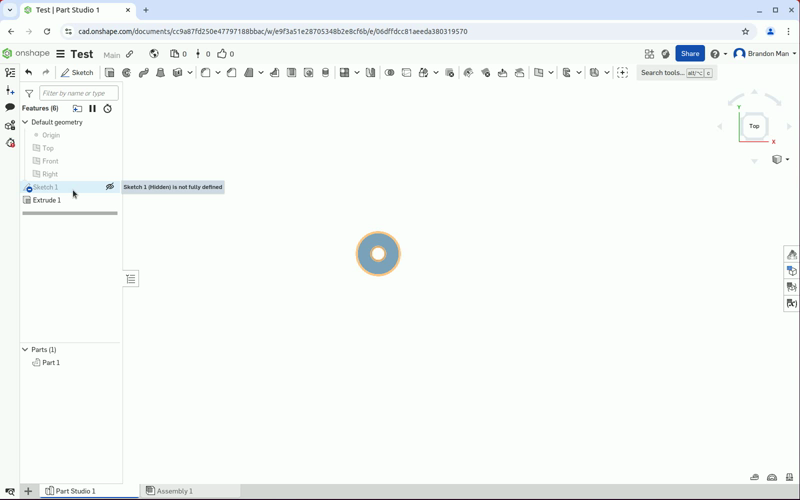
click(73, 189)
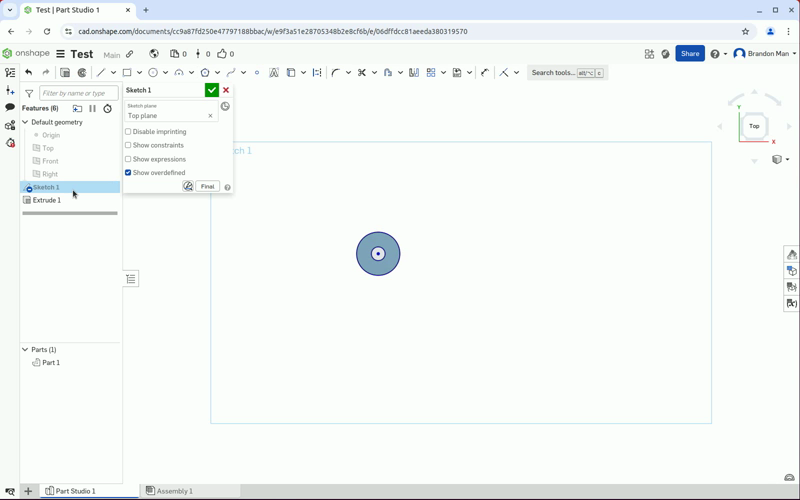
mouse_move(229, 92)
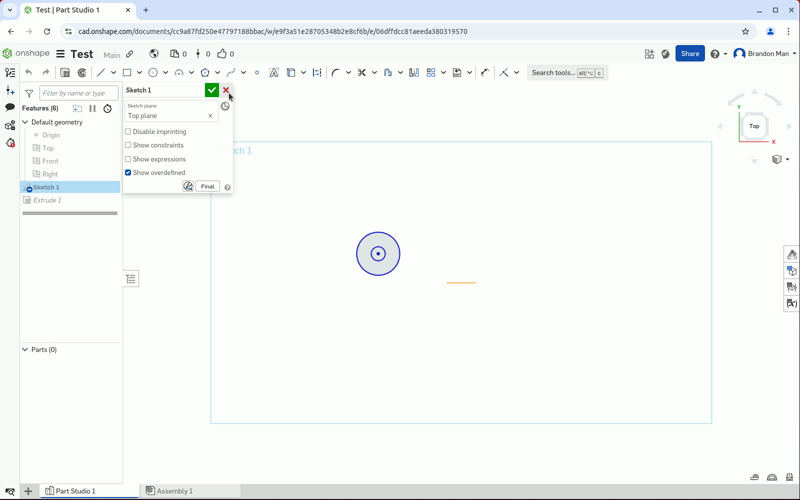
click(229, 92)
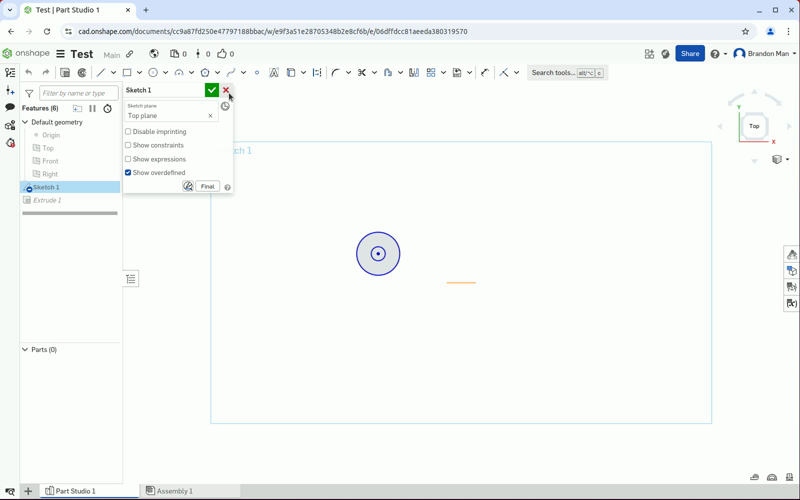
key(shift+s)
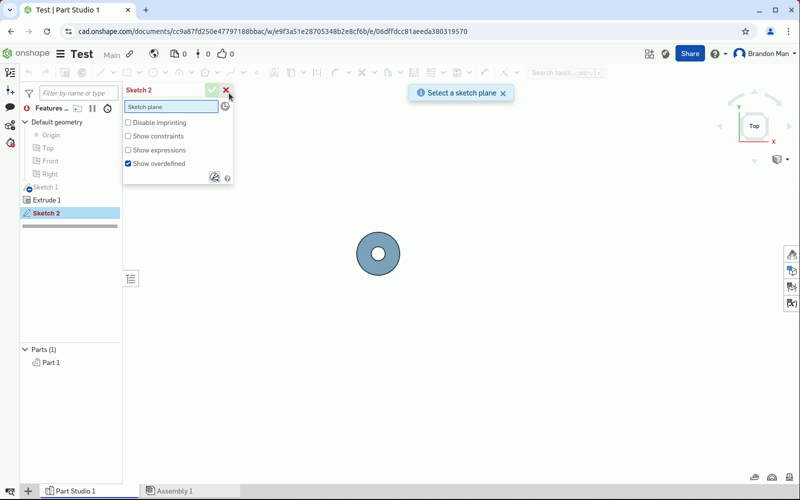
mouse_move(73, 150)
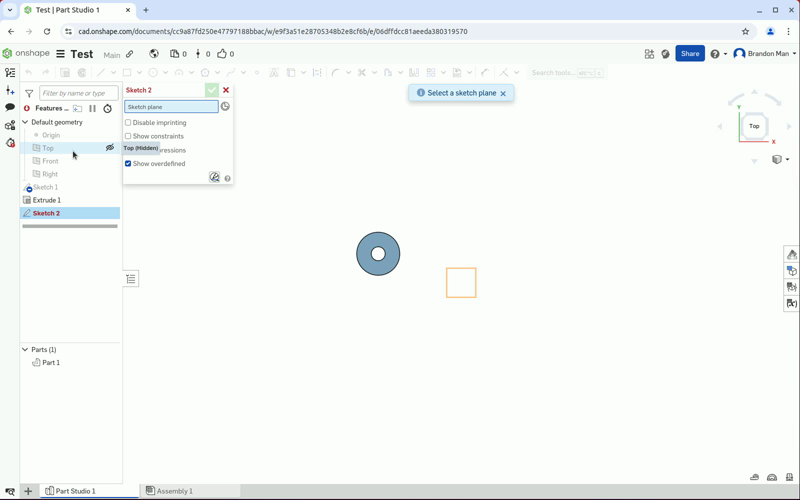
click(73, 150)
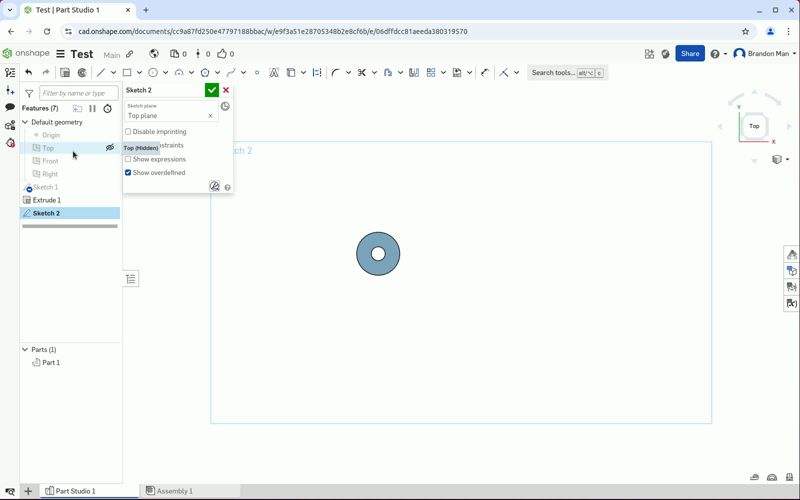
mouse_move(73, 352)
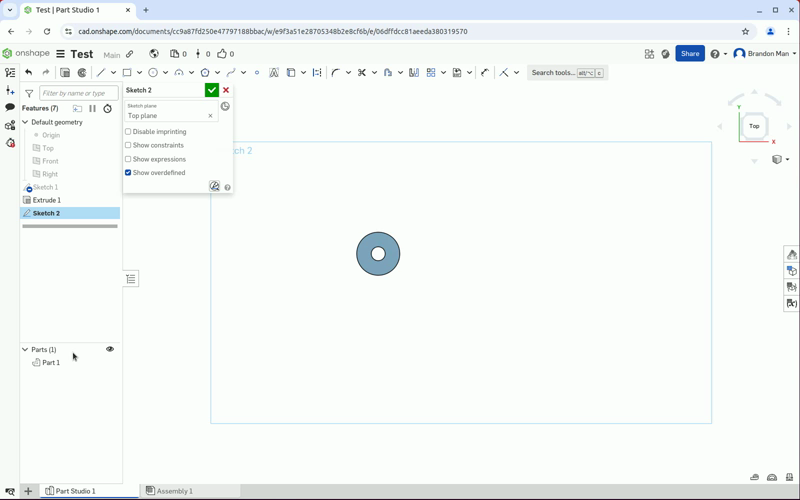
key(y)
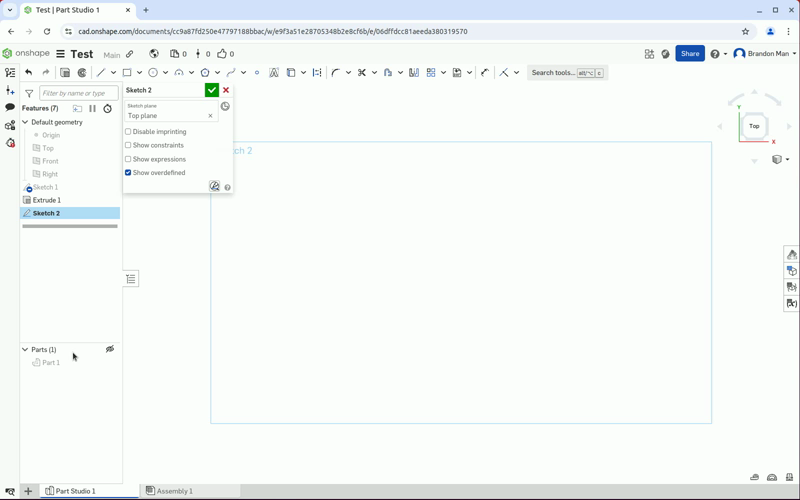
key(c)
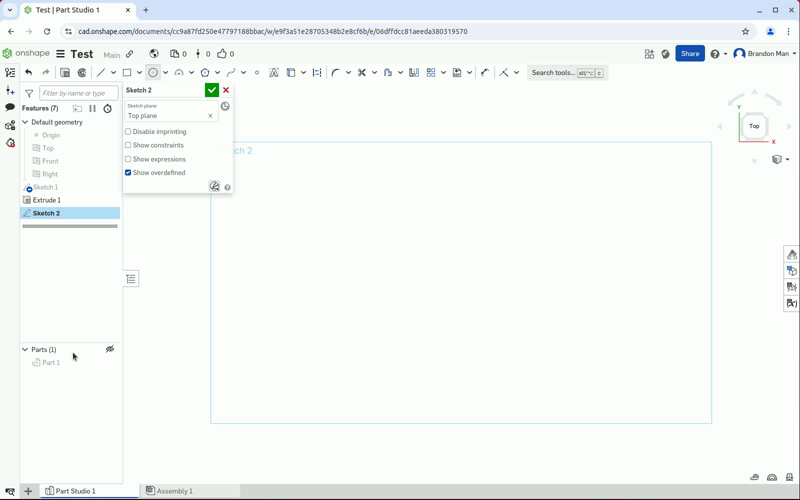
key_down(shift)
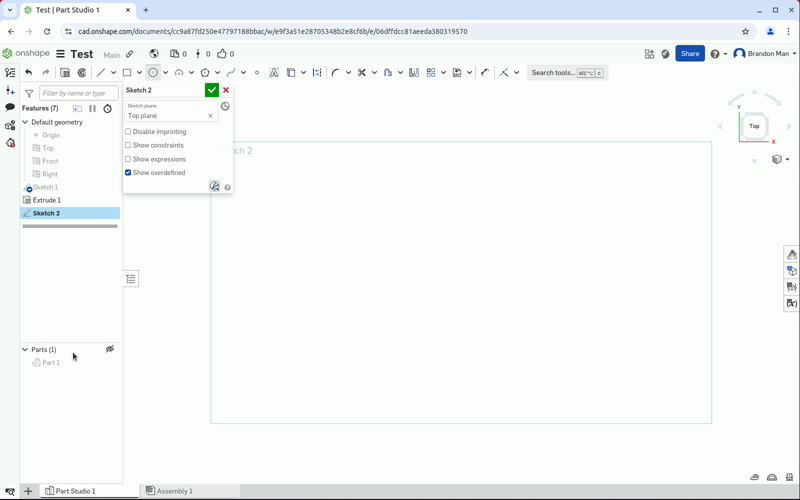
mouse_move(435, 254)
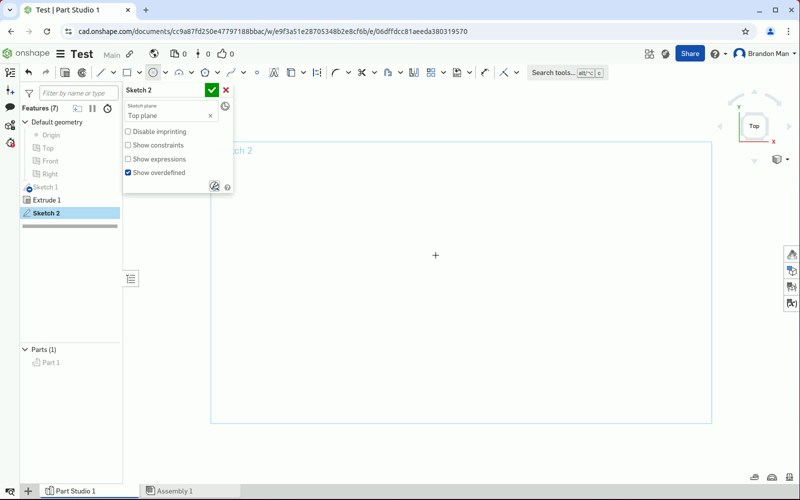
click(435, 254)
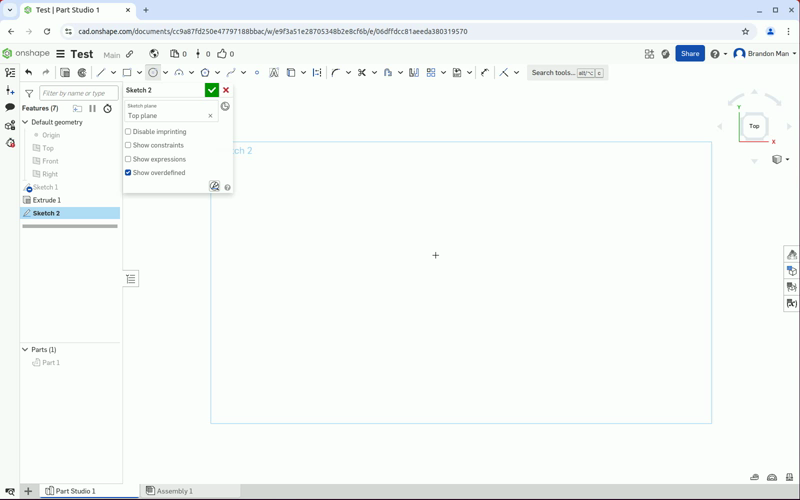
key_up(shift)
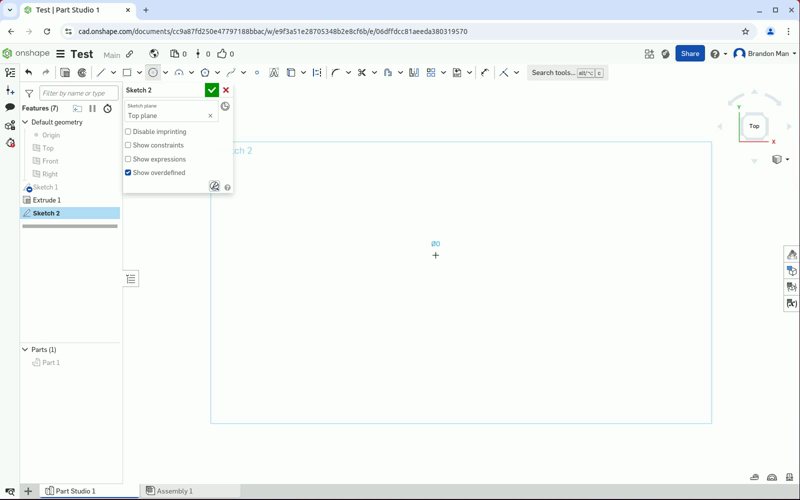
mouse_move(457, 254)
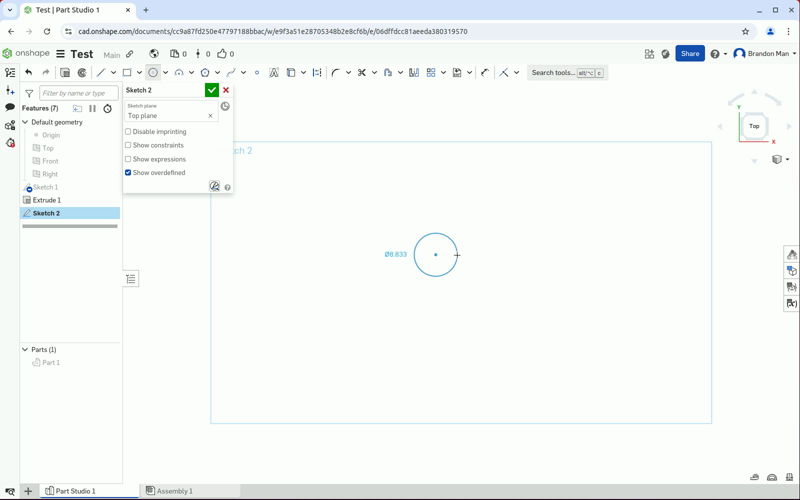
click(457, 254)
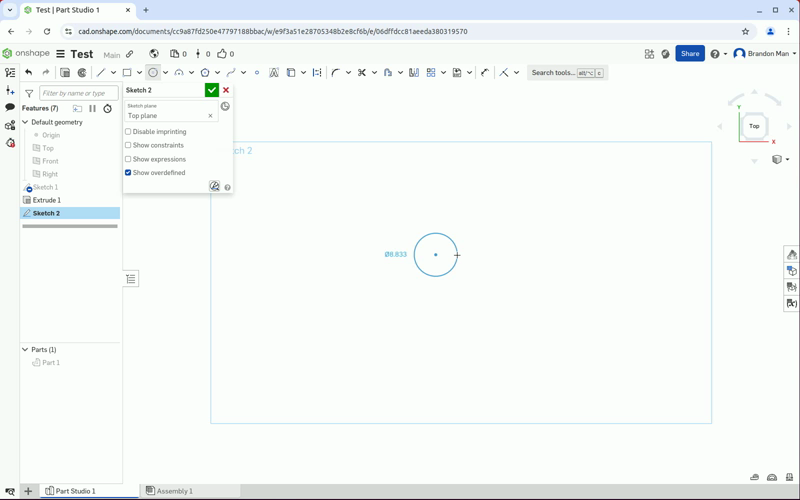
key(esc)
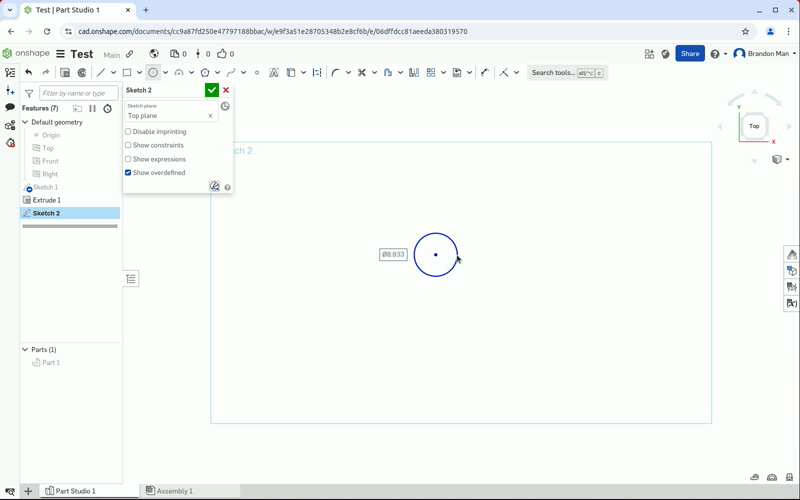
mouse_move(419, 258)
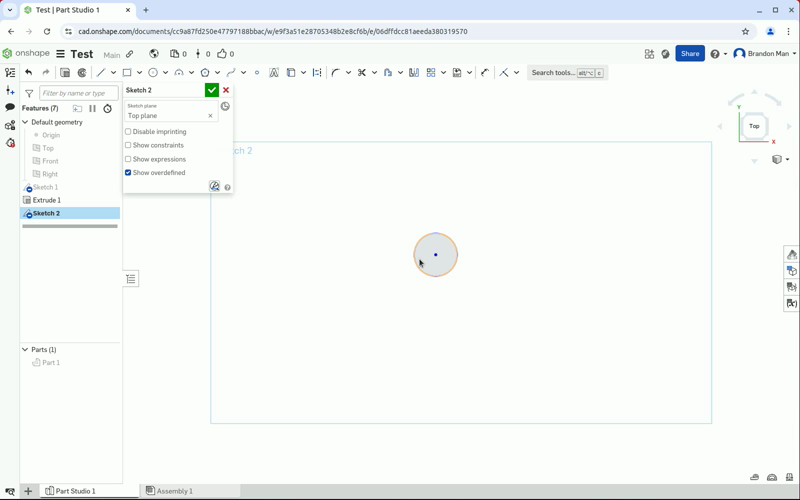
scroll(6)
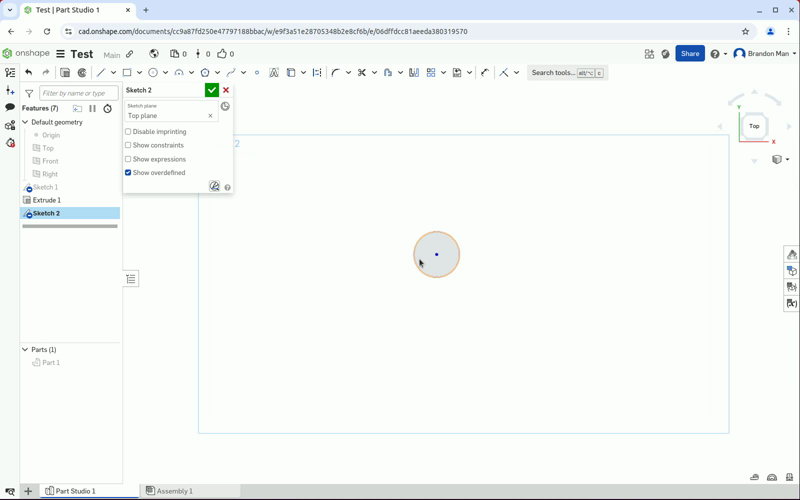
scroll(6)
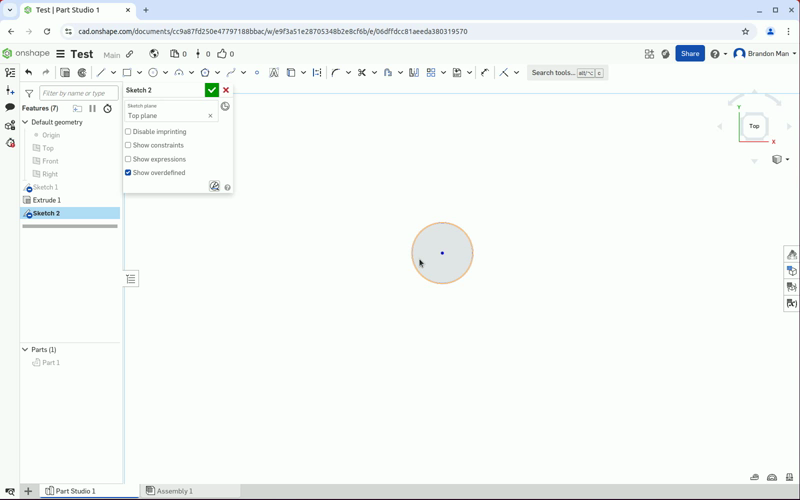
scroll(6)
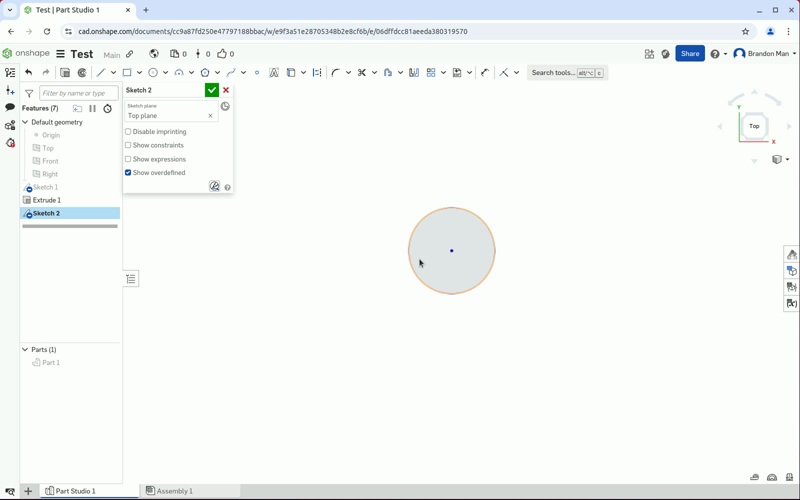
scroll(6)
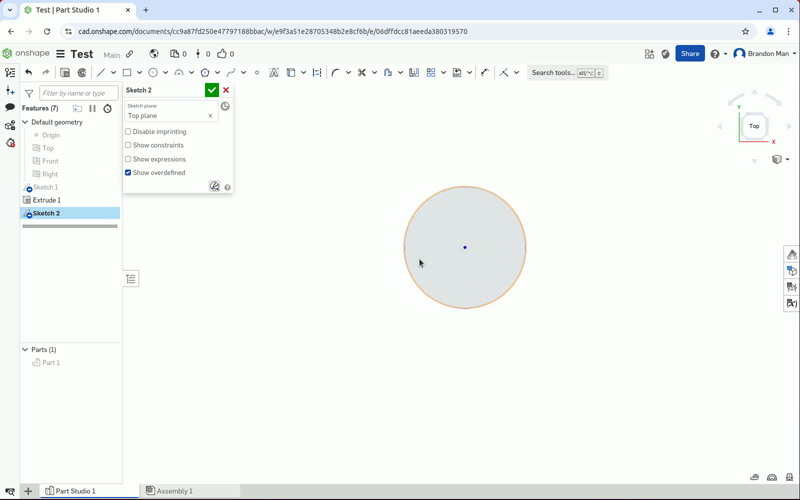
scroll(6)
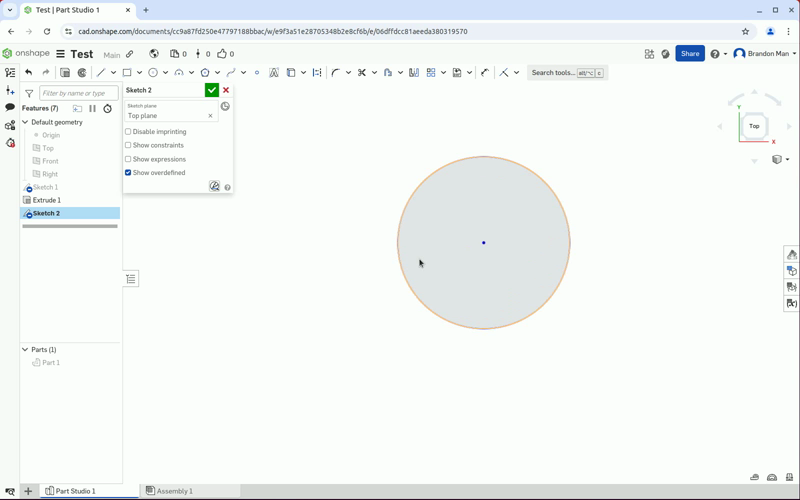
scroll(6)
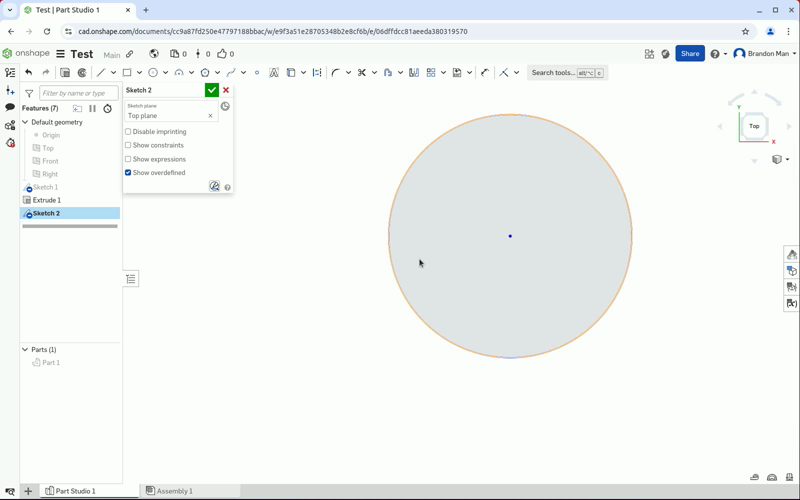
scroll(6)
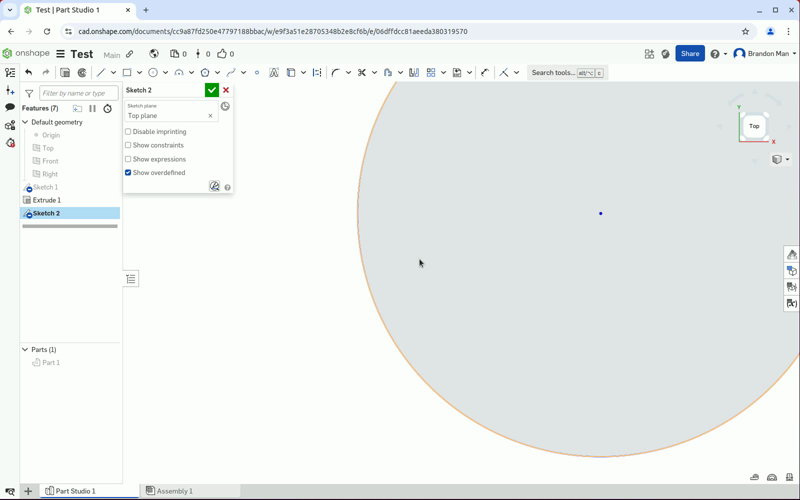
click(419, 258)
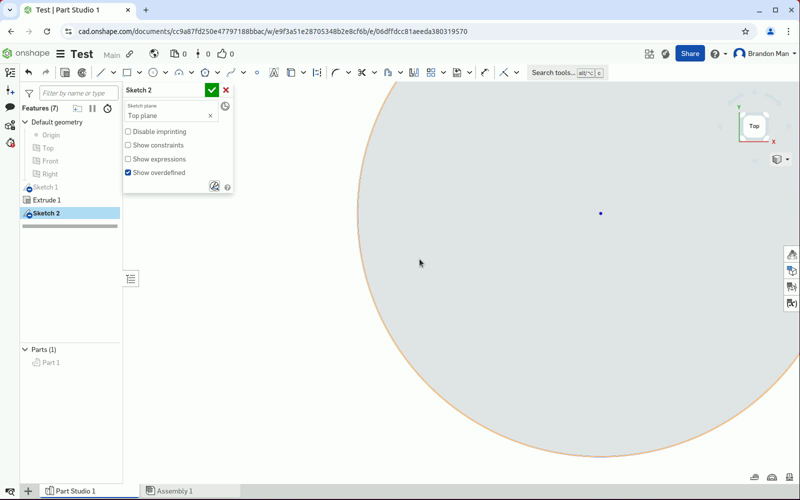
scroll(-6)
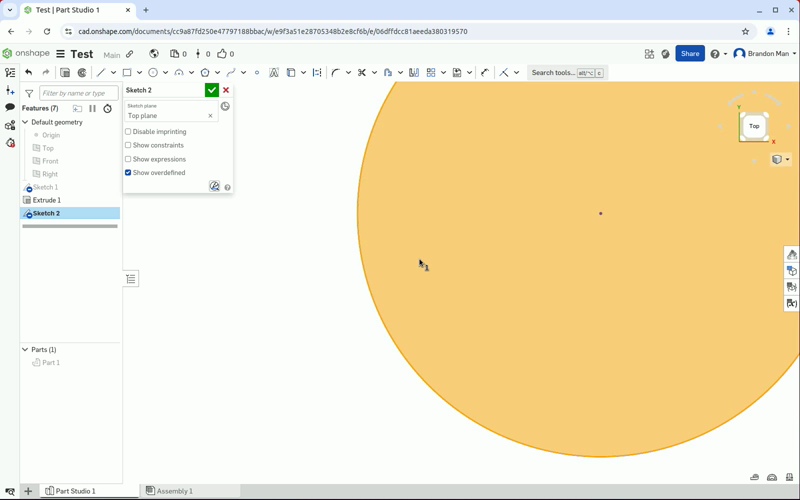
scroll(-6)
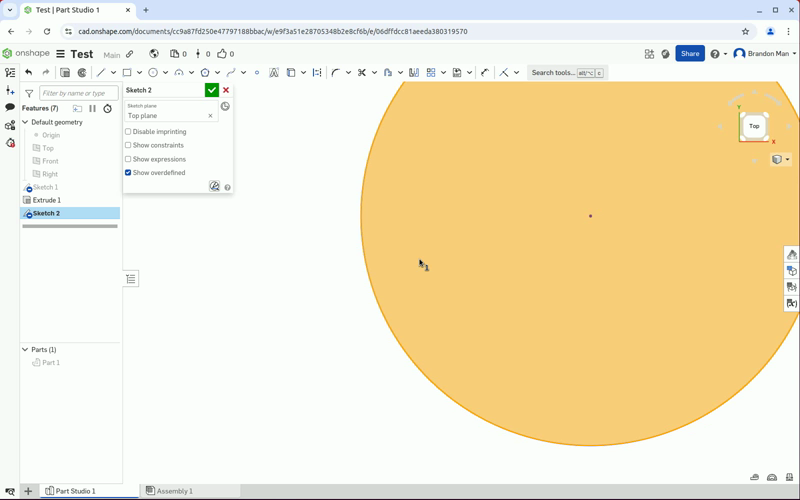
scroll(-6)
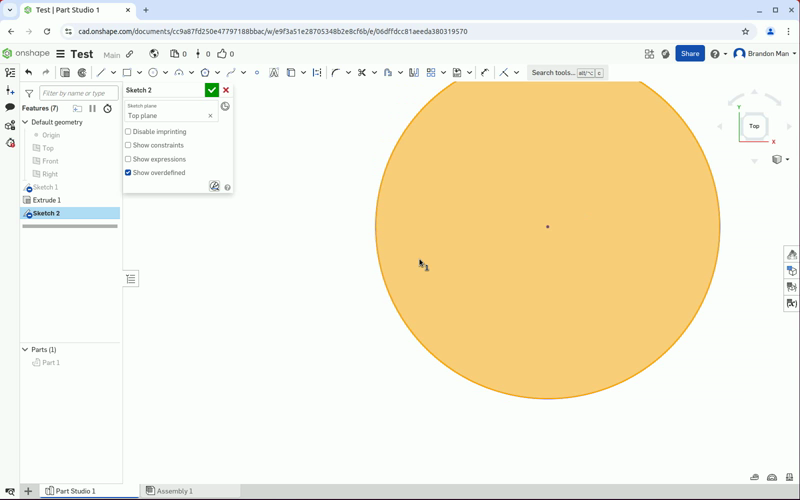
scroll(-6)
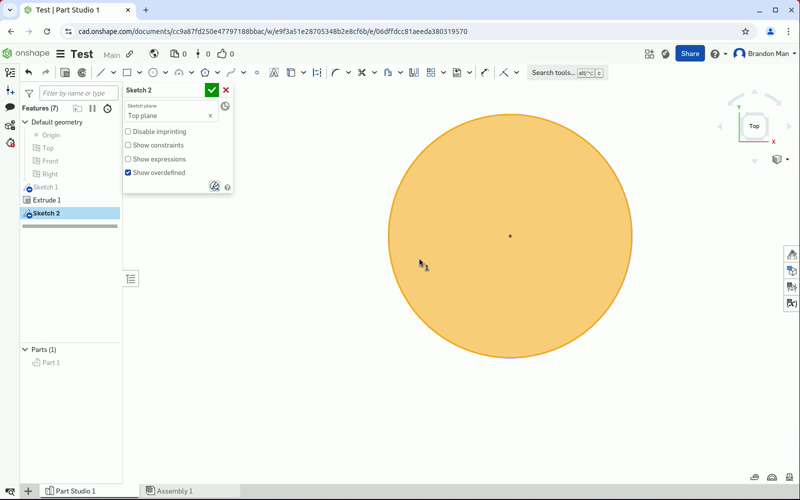
scroll(-6)
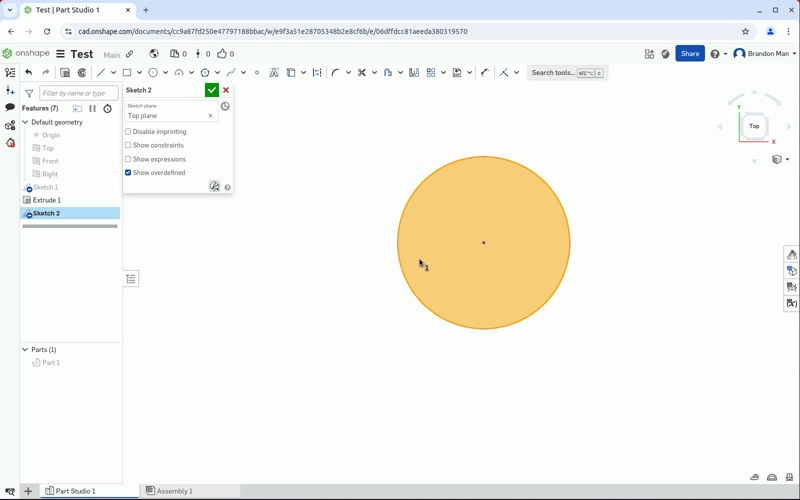
scroll(-6)
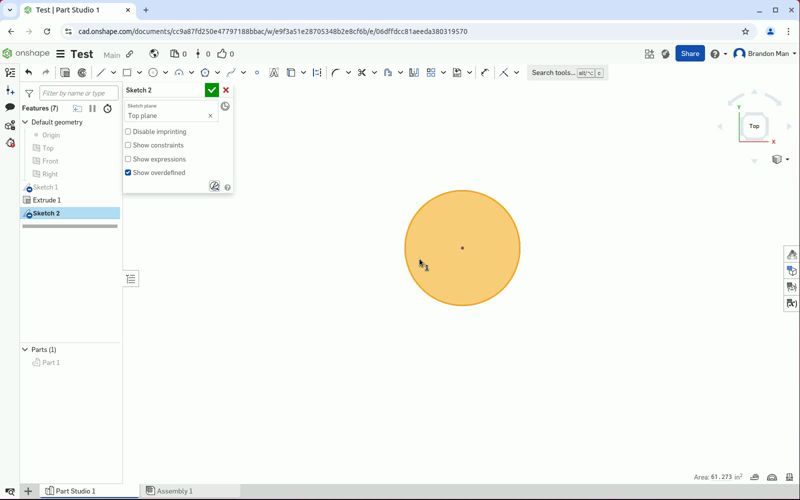
scroll(-6)
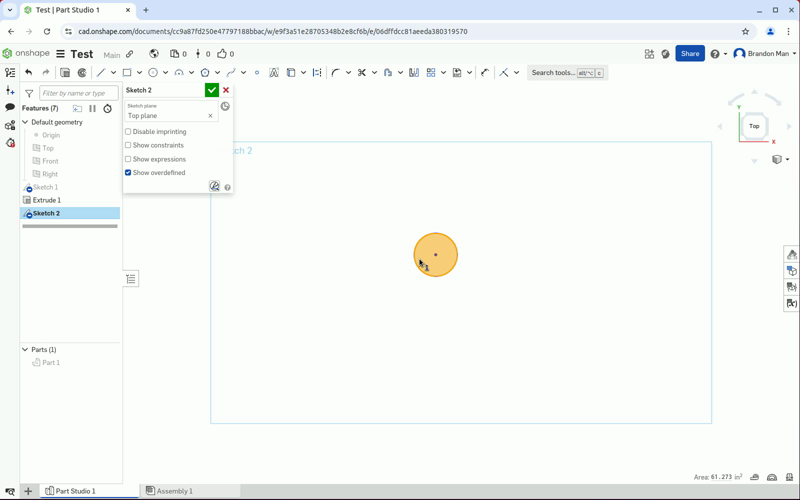
mouse_move(73, 352)
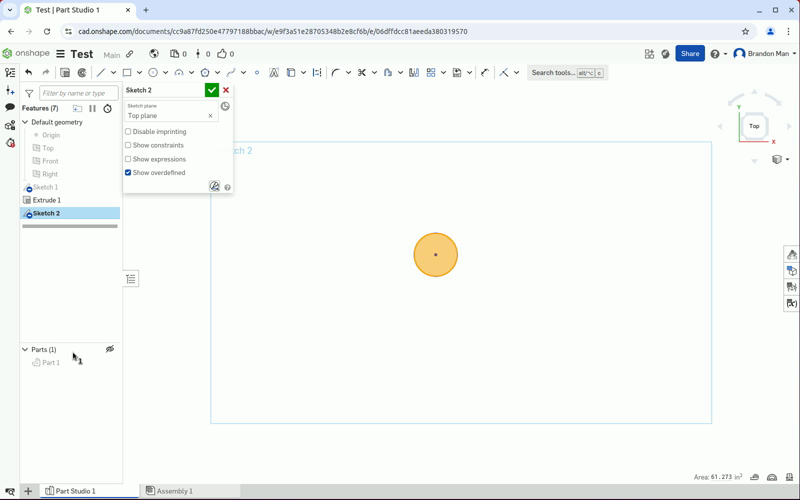
key(shift+y)
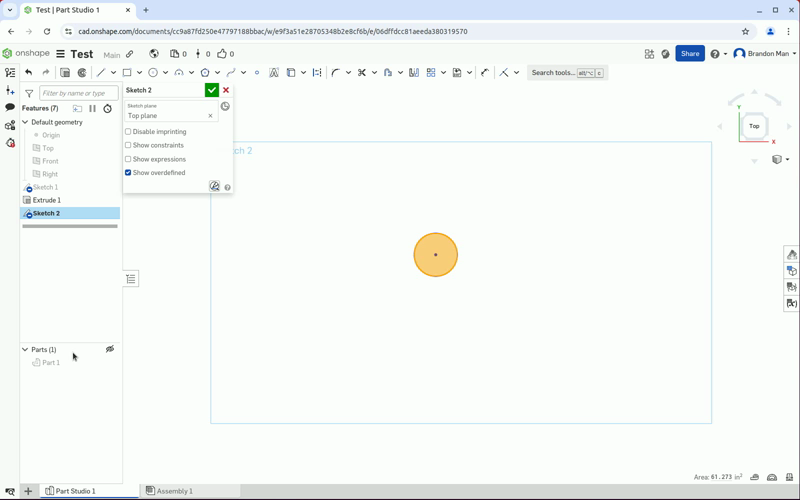
key(shift+e)
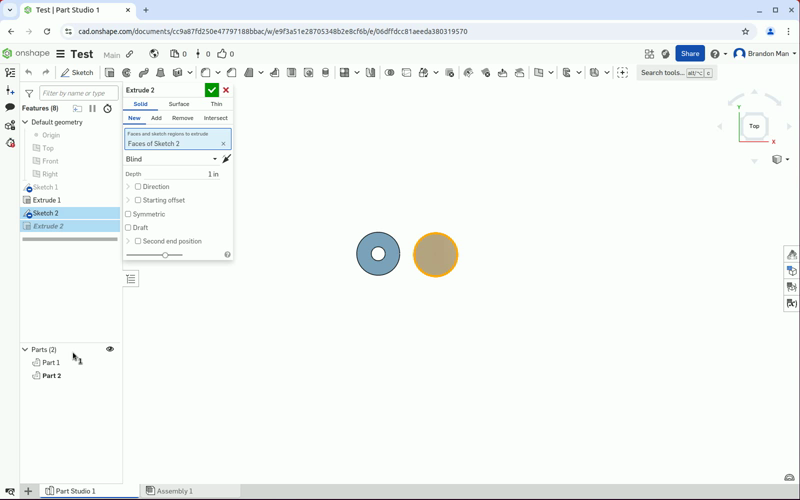
mouse_move(143, 106)
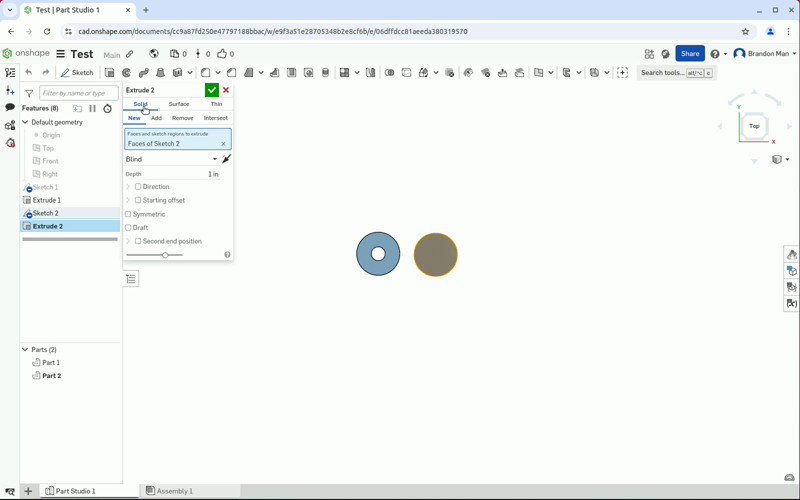
click(143, 106)
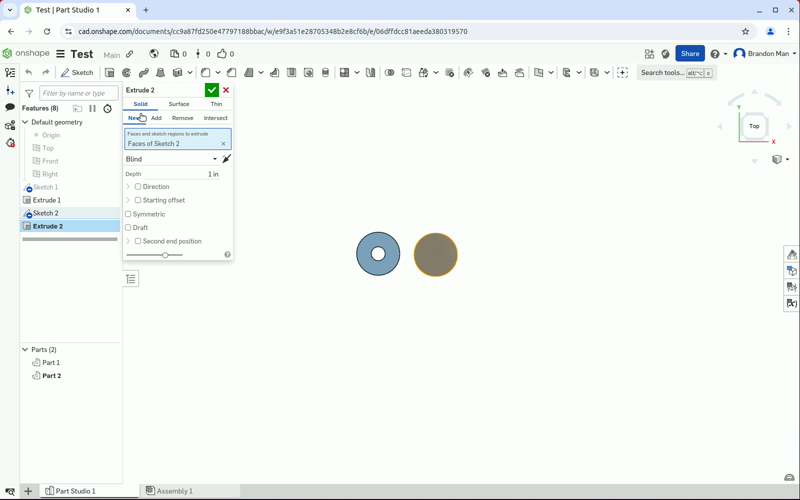
mouse_move(137, 120)
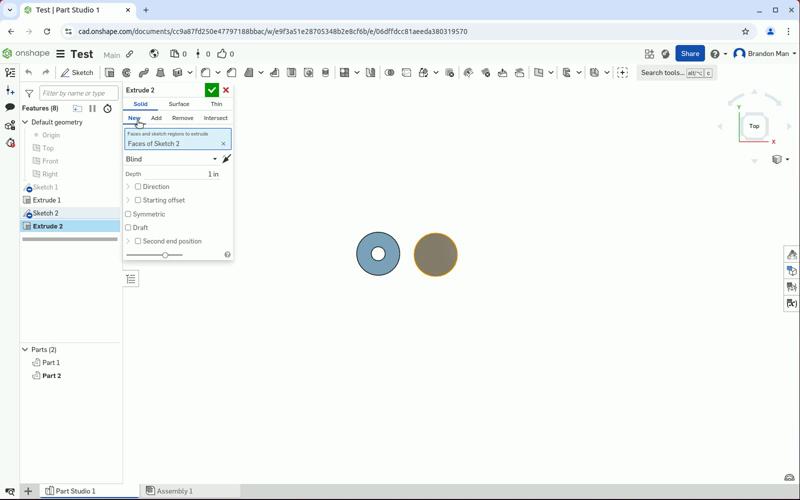
click(137, 120)
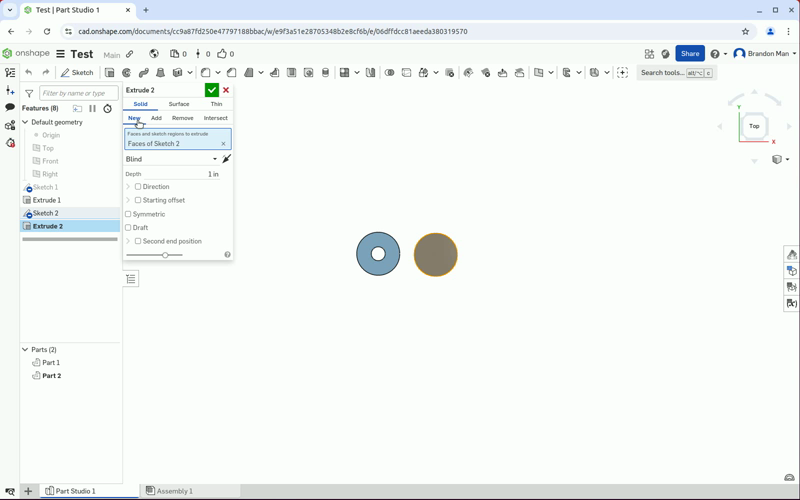
key(tab, 4)
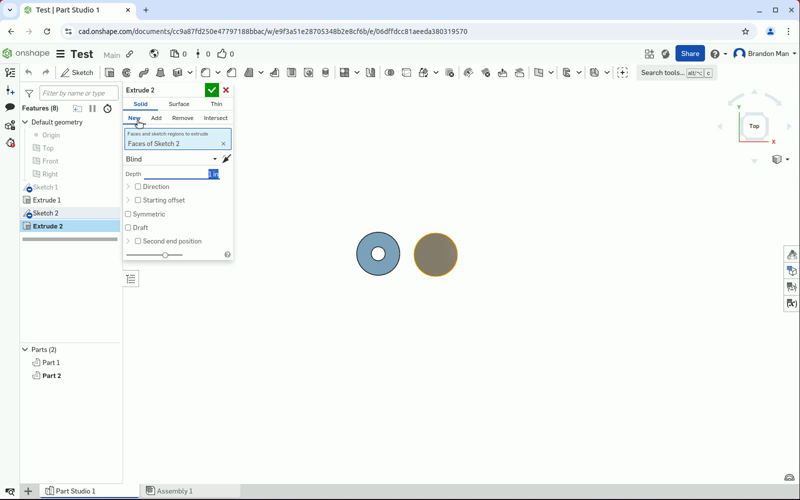
text(8.666)
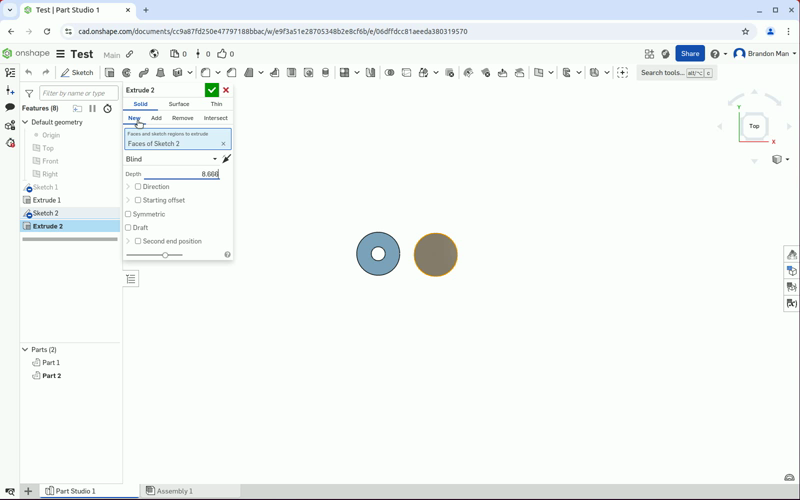
key(enter)
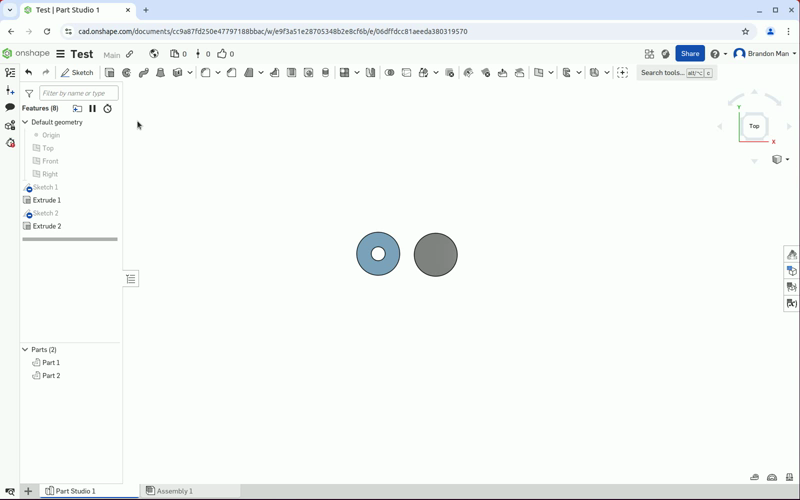
key(shift+h)
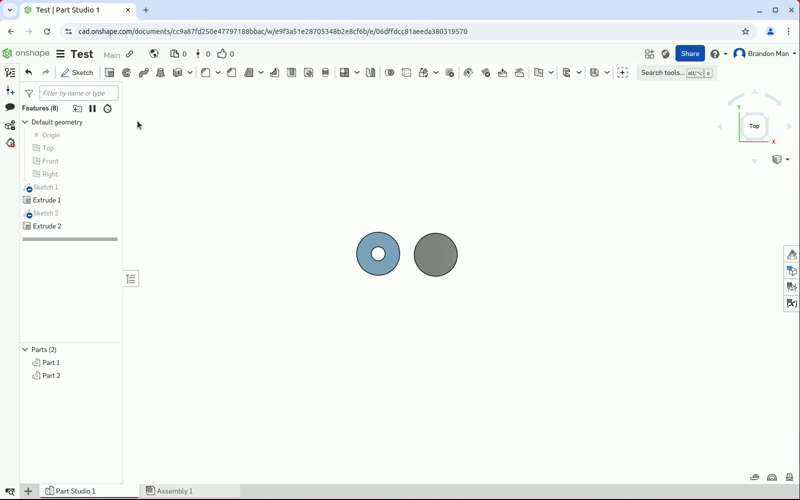
key(shift+h)
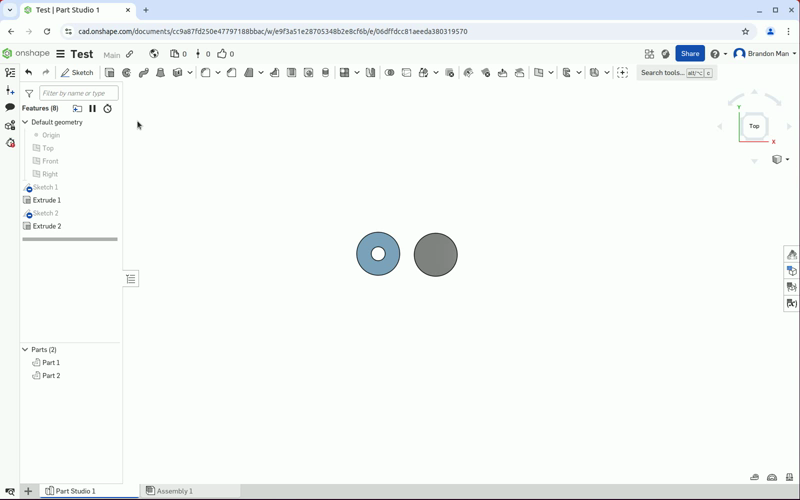
mouse_move(73, 189)
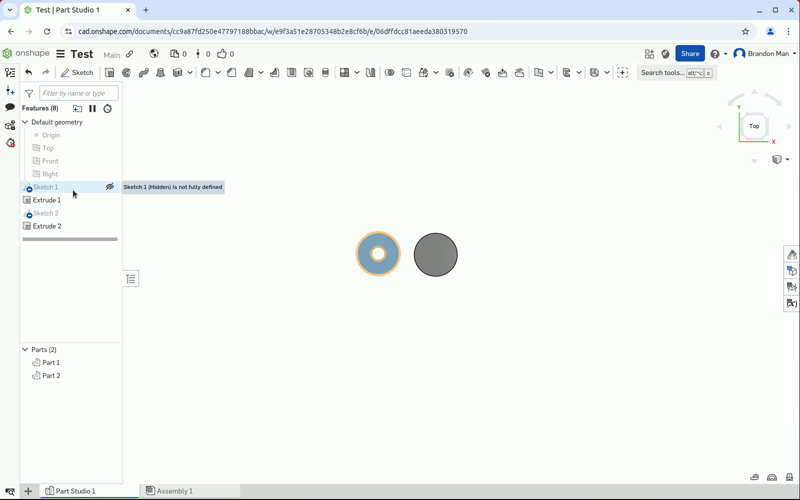
click(73, 189)
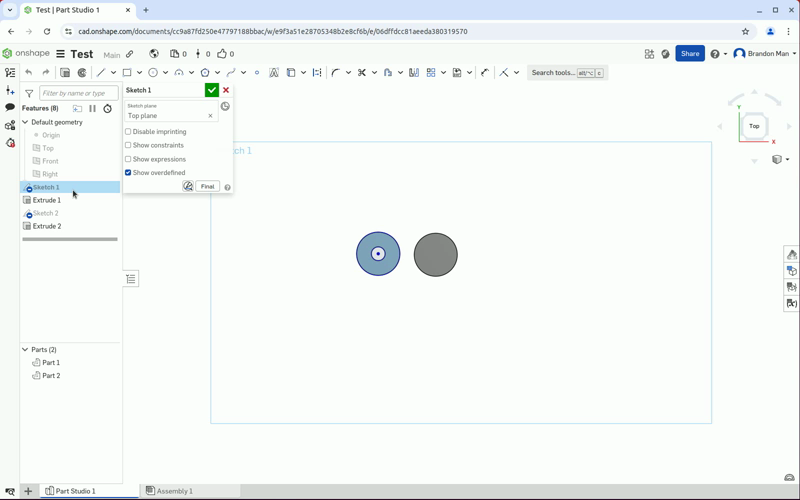
mouse_move(229, 92)
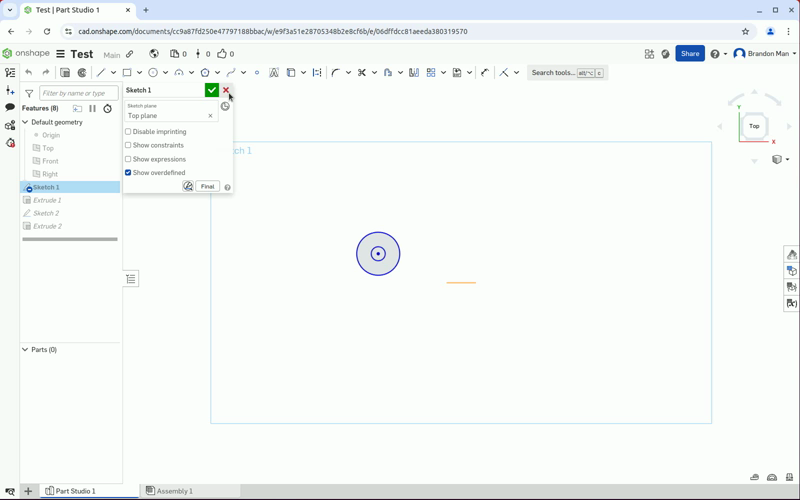
click(229, 92)
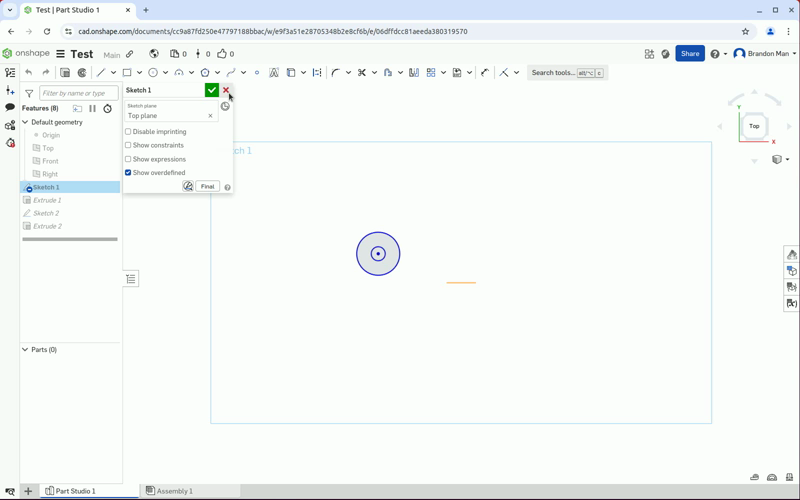
key(shift+s)
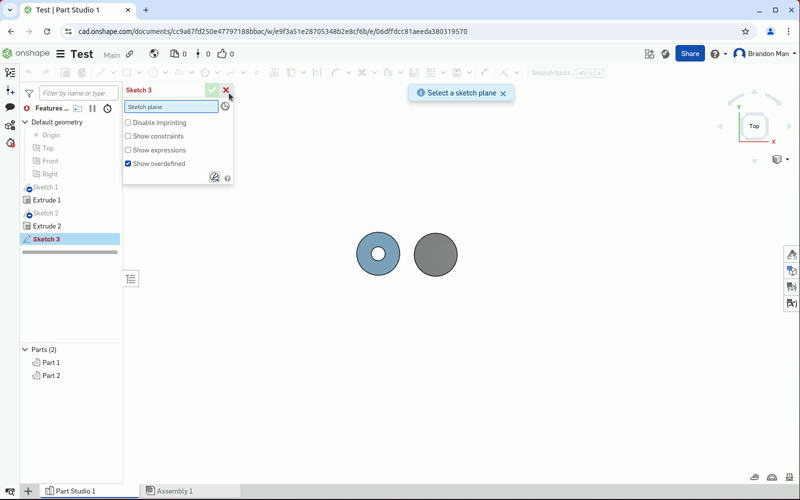
mouse_move(73, 150)
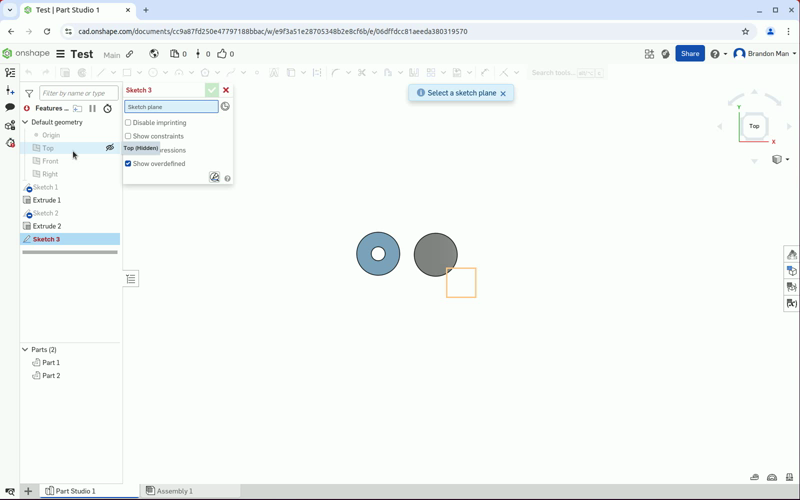
click(73, 150)
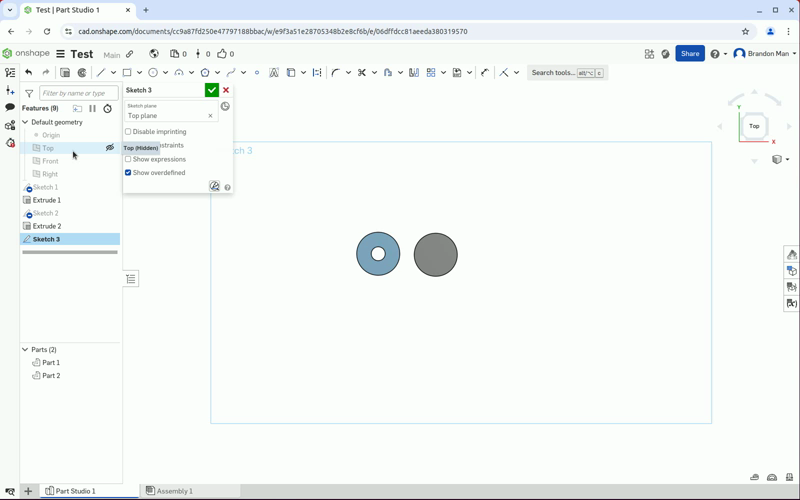
mouse_move(73, 352)
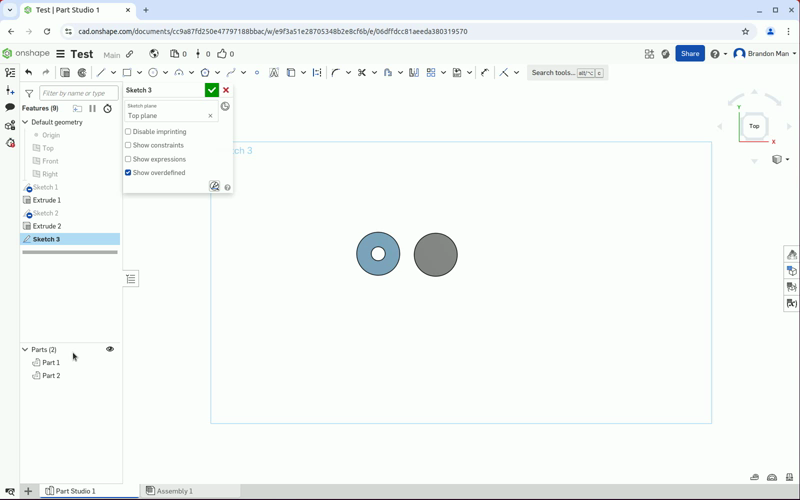
key(y)
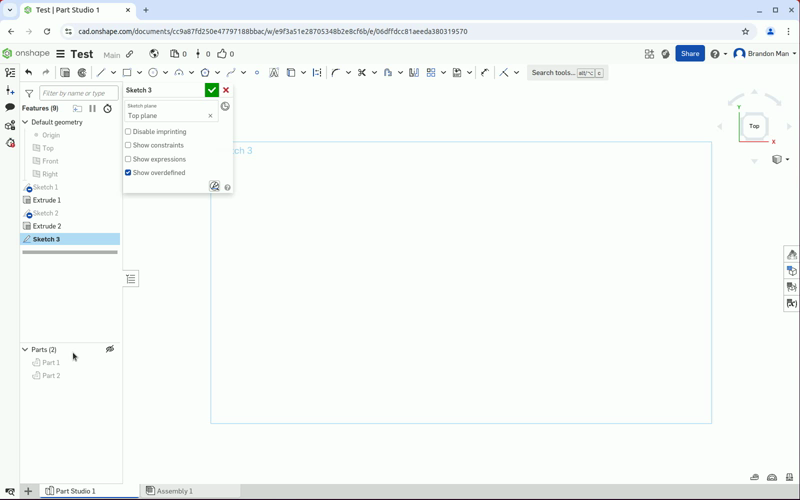
key(c)
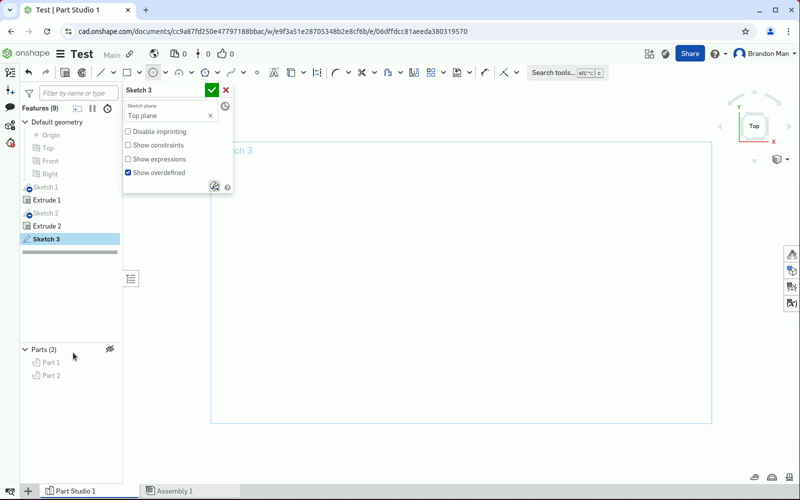
key_down(shift)
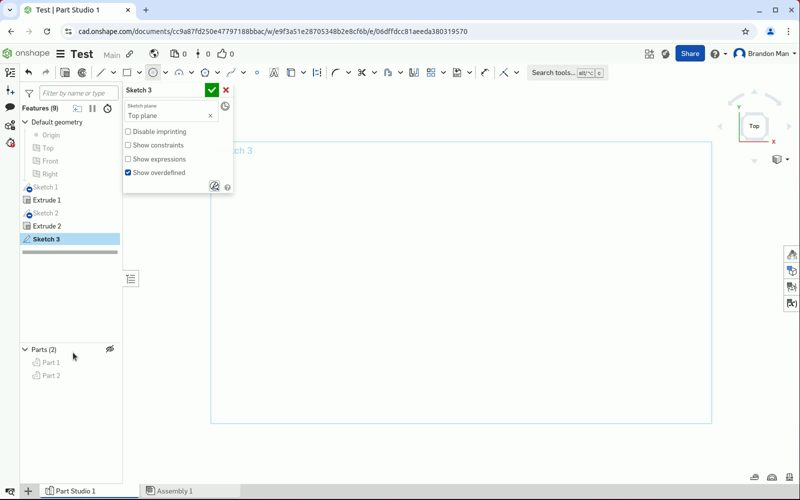
mouse_move(490, 250)
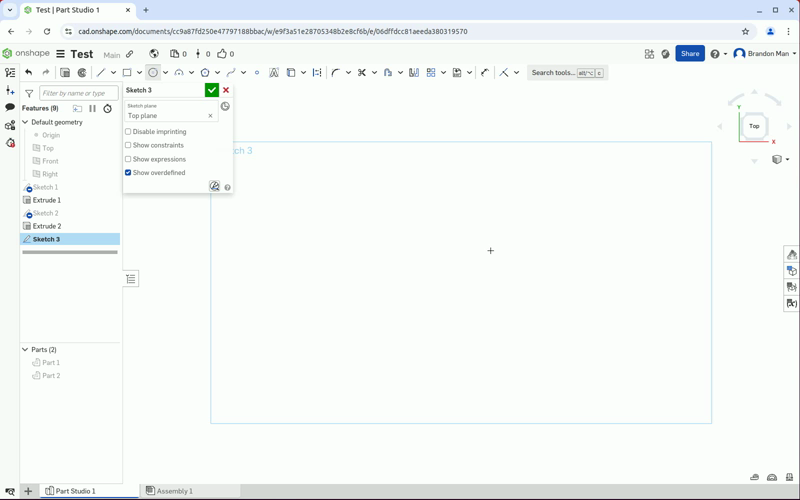
click(490, 250)
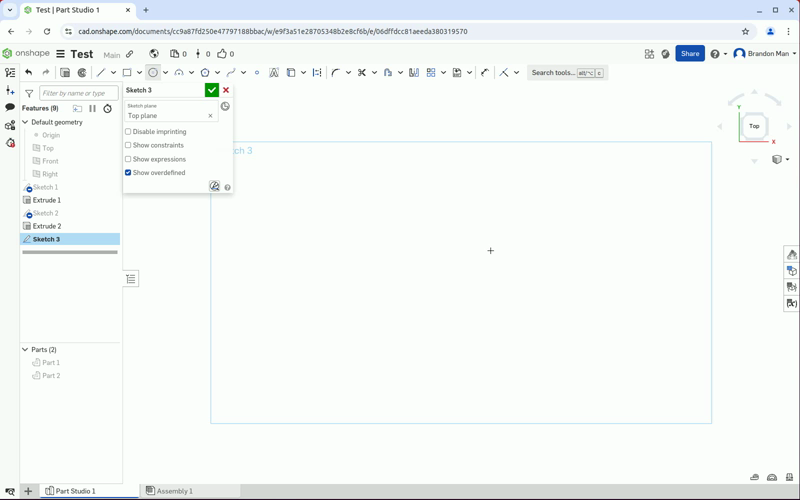
key_up(shift)
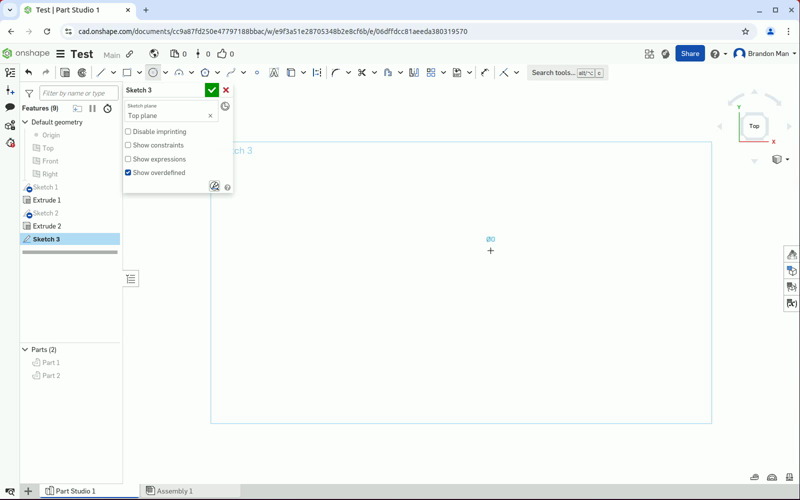
mouse_move(512, 250)
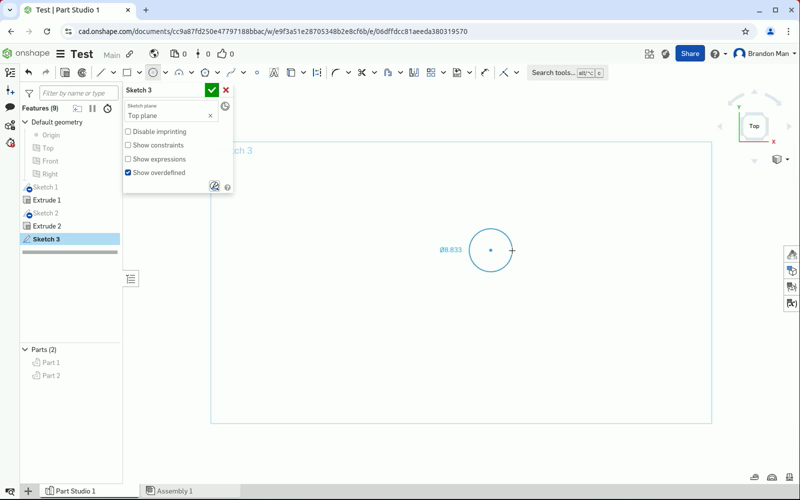
click(512, 250)
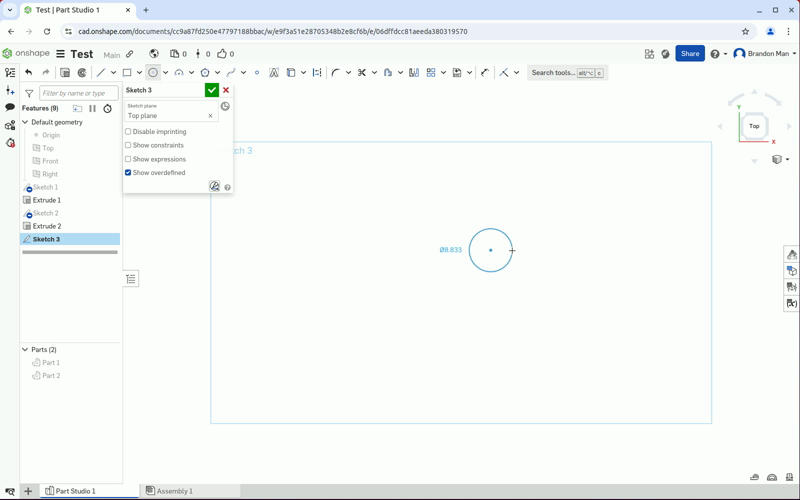
key(esc)
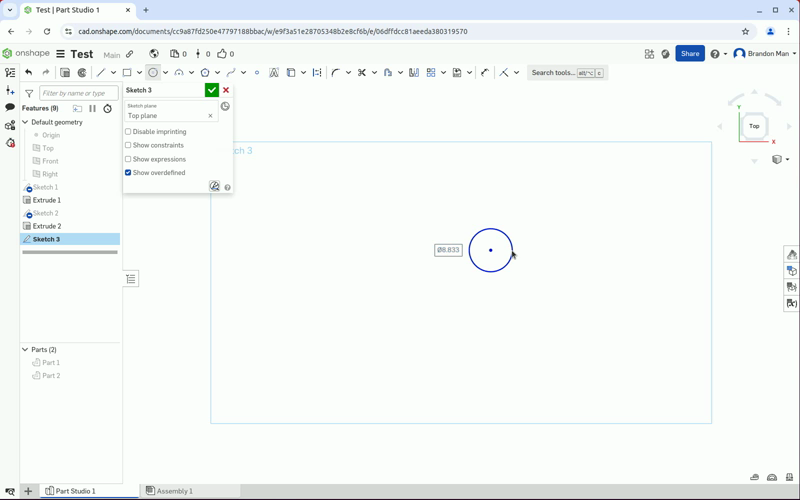
key(c)
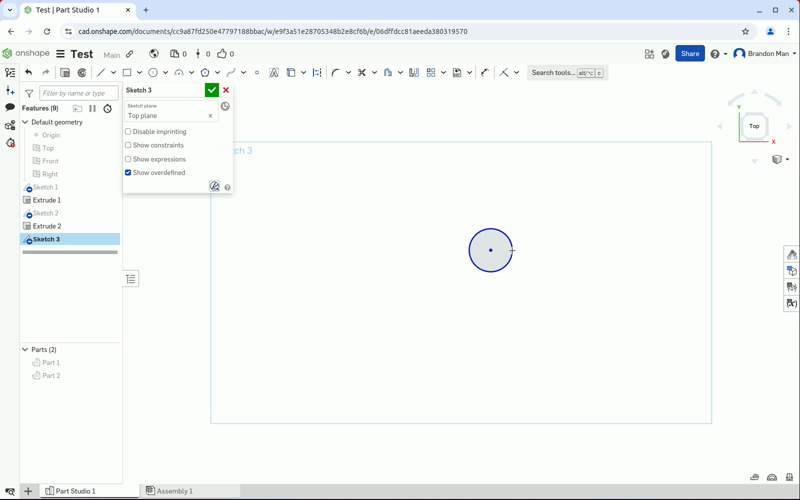
key_down(shift)
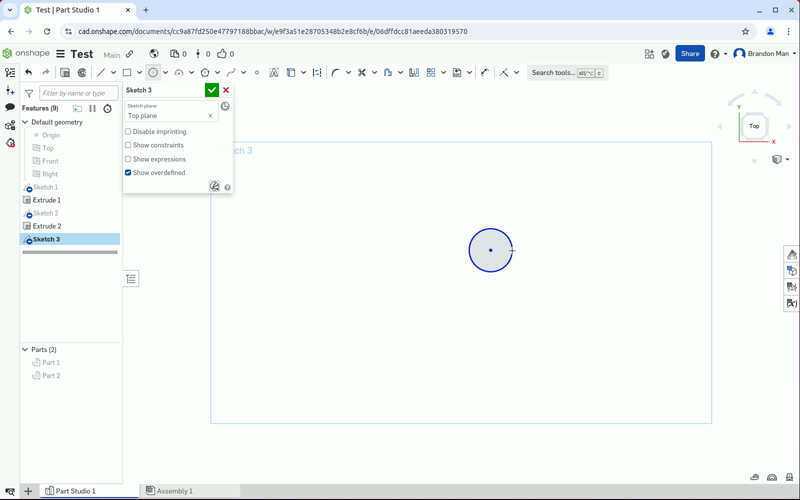
mouse_move(490, 250)
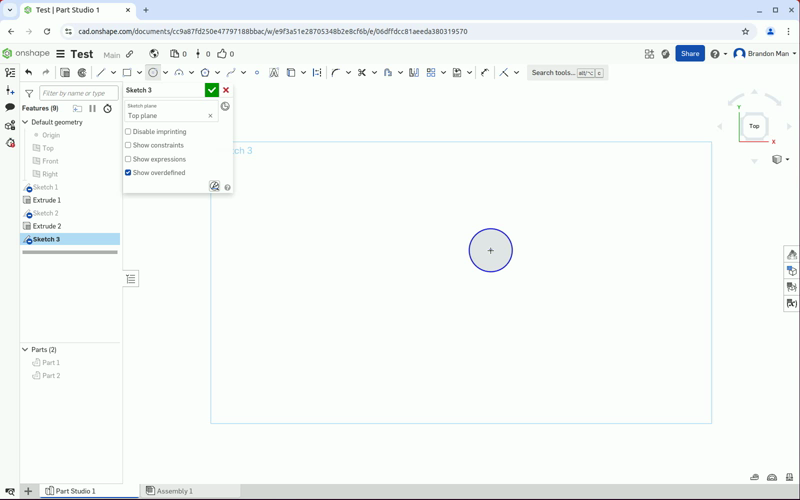
click(490, 250)
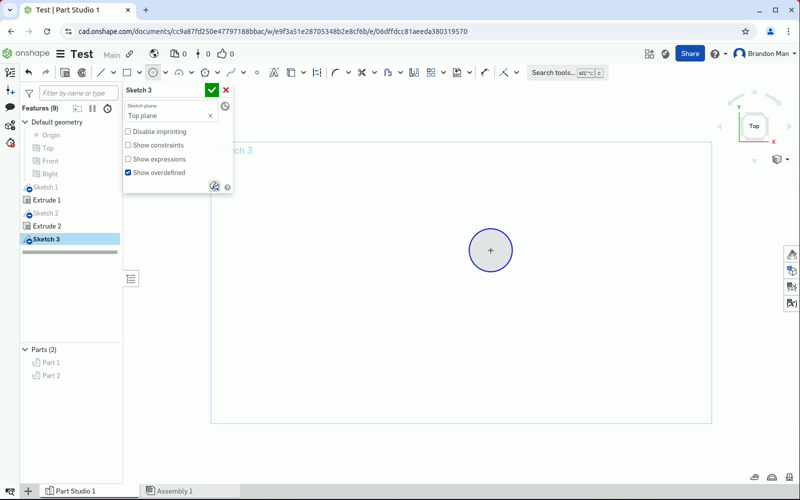
key_up(shift)
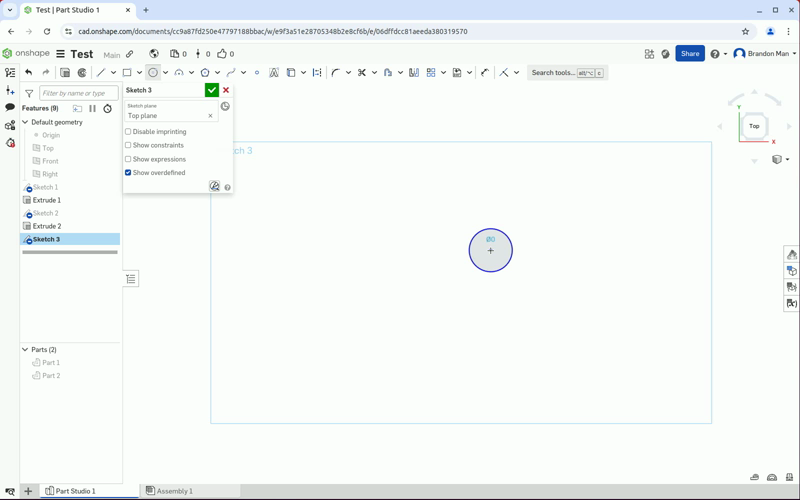
mouse_move(507, 250)
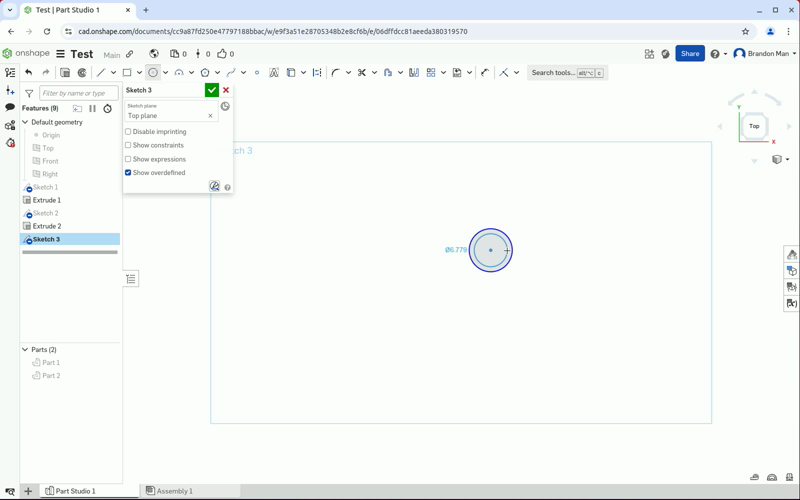
click(507, 250)
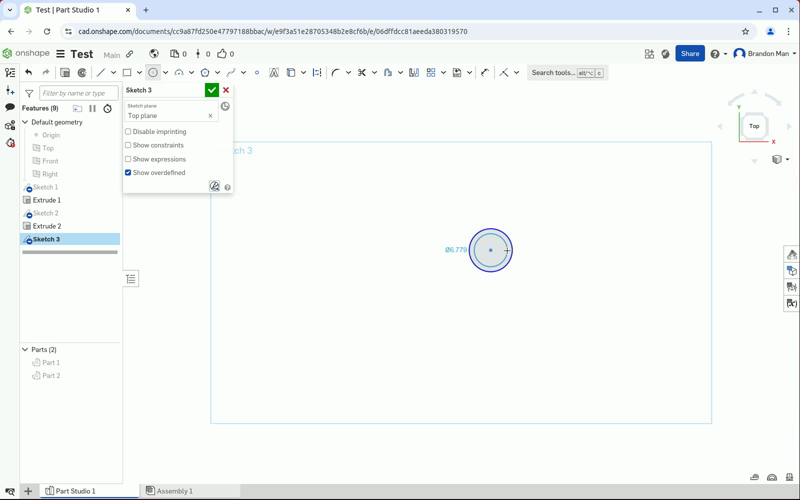
key(esc)
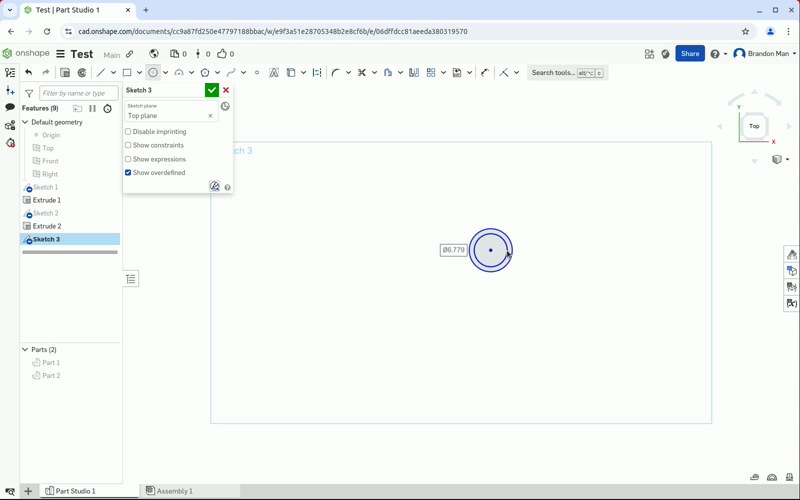
mouse_move(497, 234)
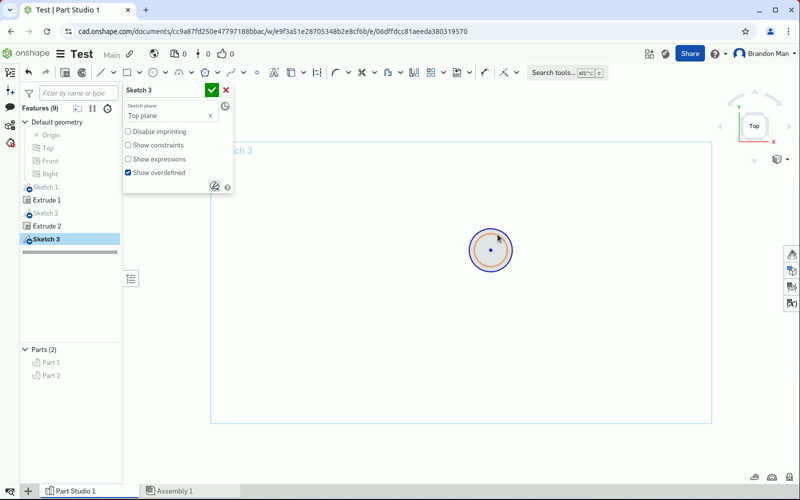
scroll(6)
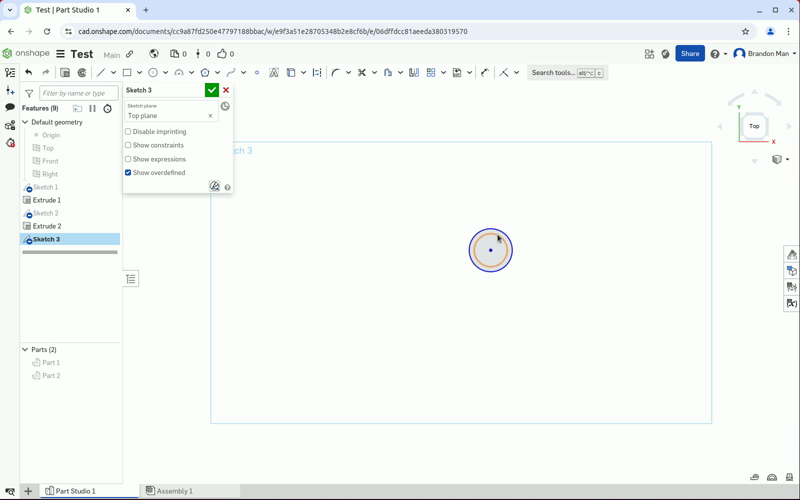
scroll(6)
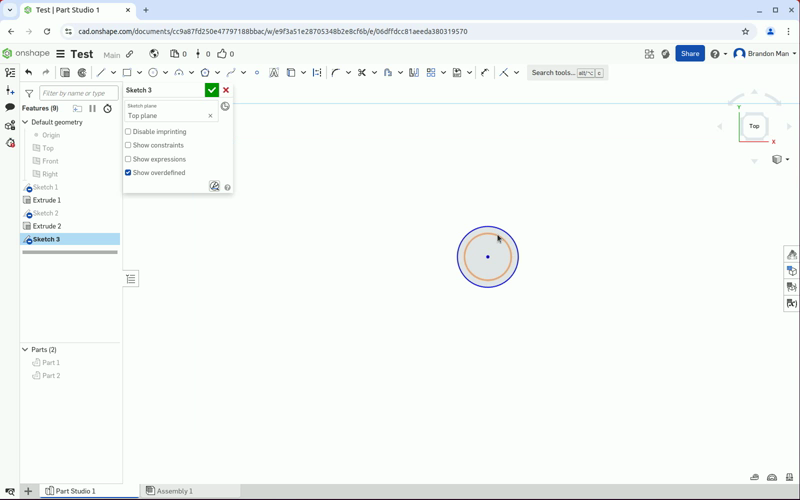
scroll(6)
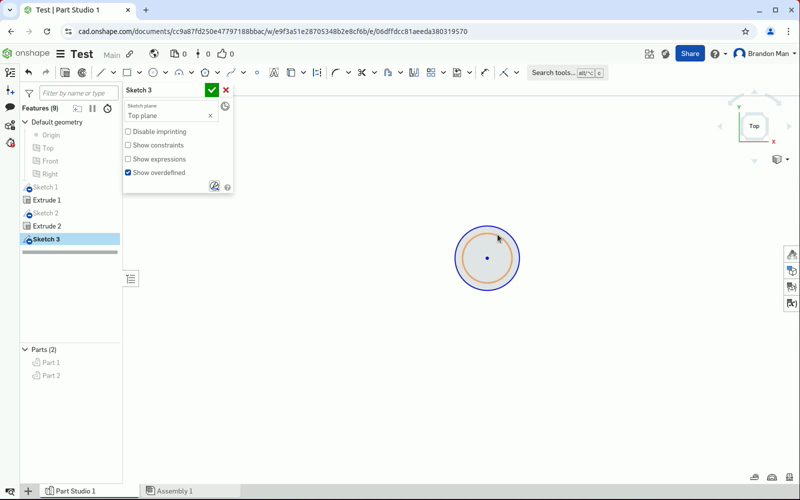
scroll(6)
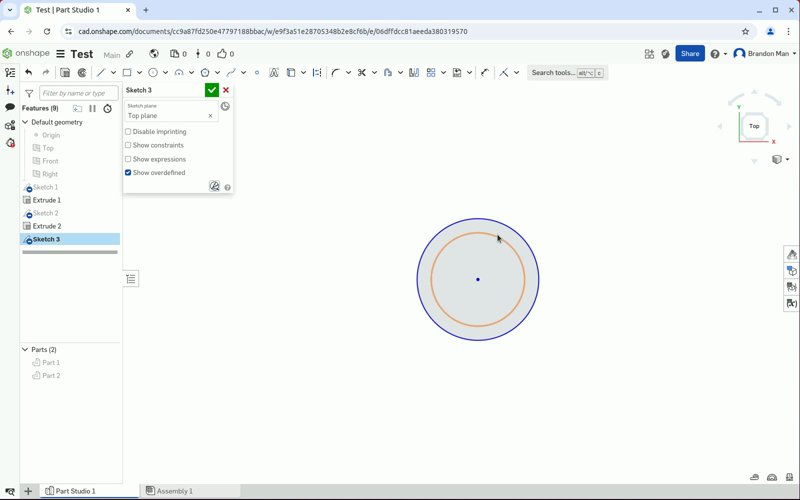
scroll(6)
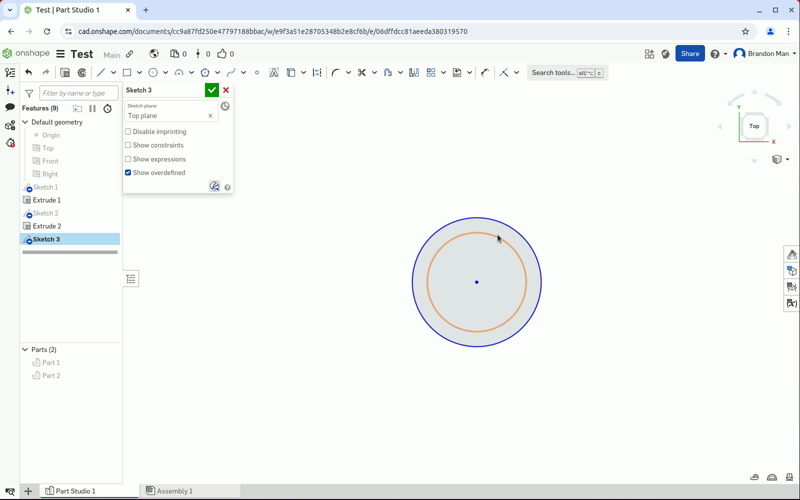
scroll(6)
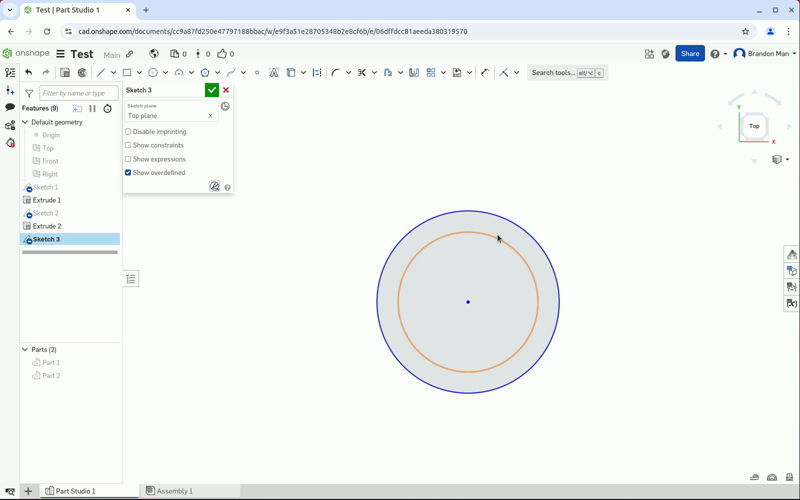
scroll(6)
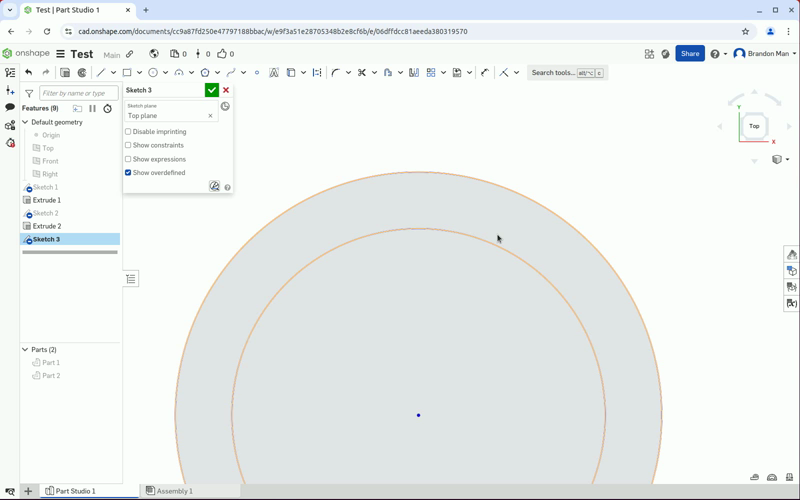
click(497, 234)
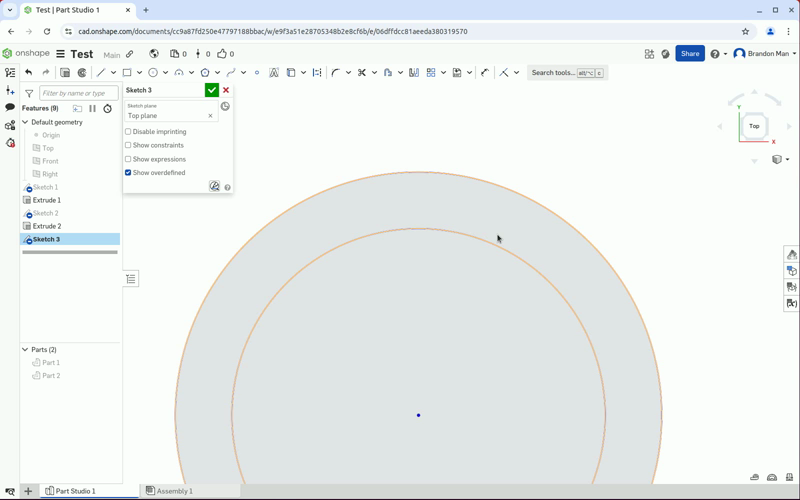
scroll(-6)
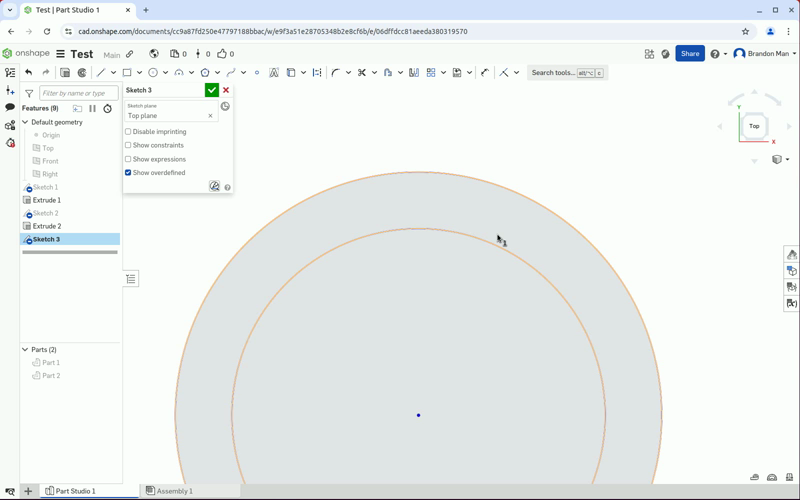
scroll(-6)
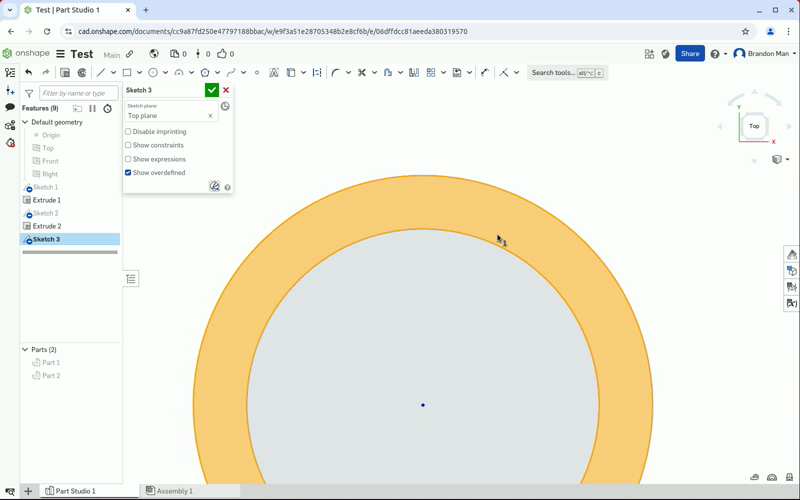
scroll(-6)
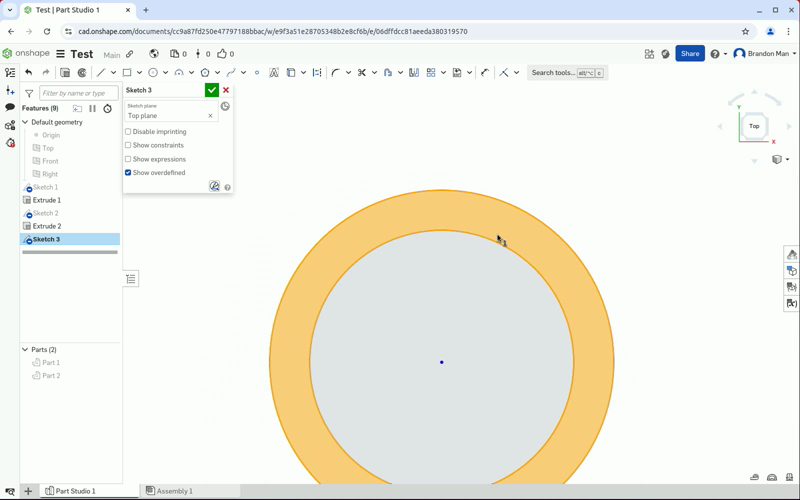
scroll(-6)
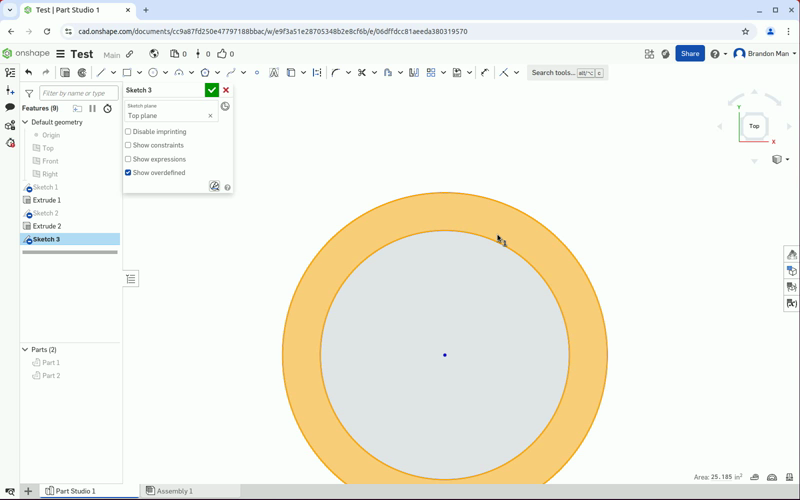
scroll(-6)
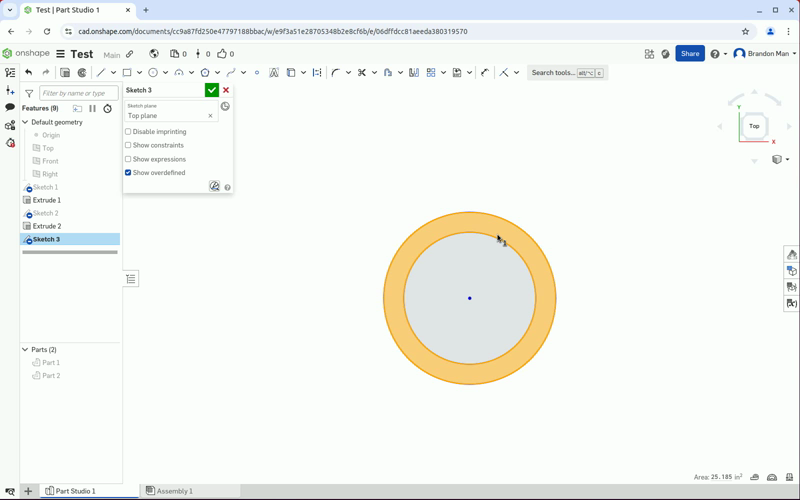
scroll(-6)
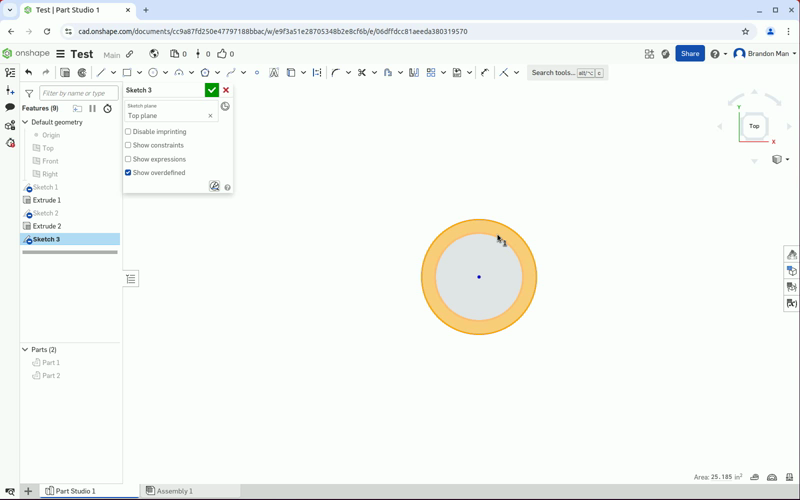
scroll(-6)
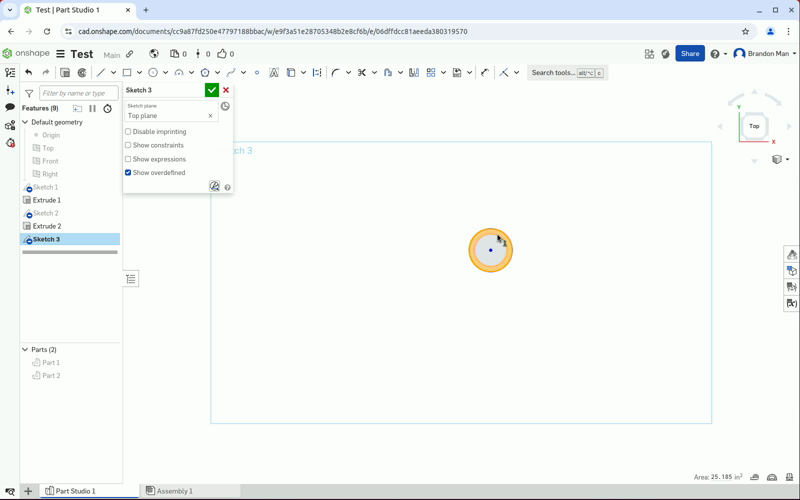
mouse_move(73, 352)
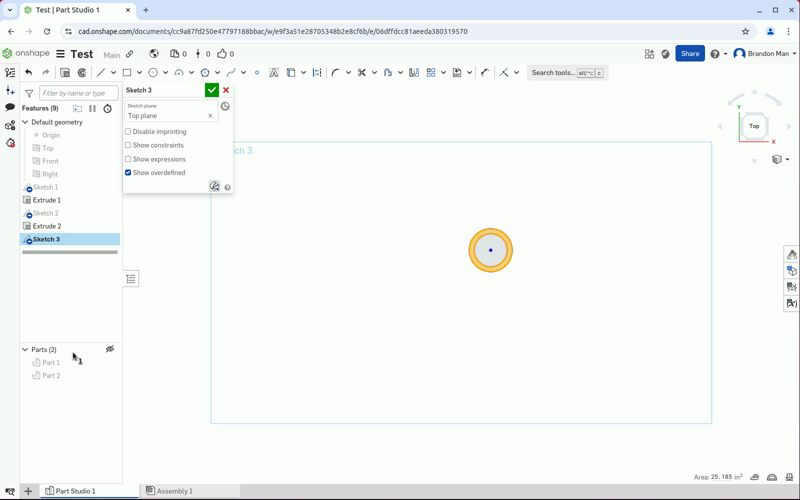
key(shift+y)
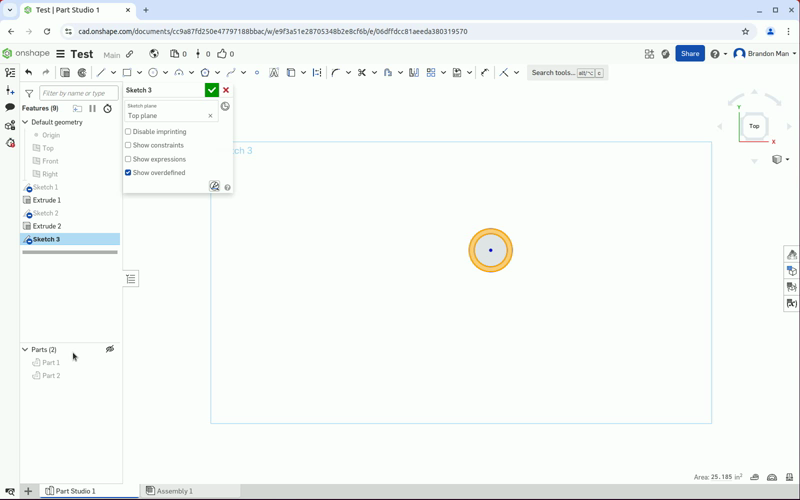
key(shift+e)
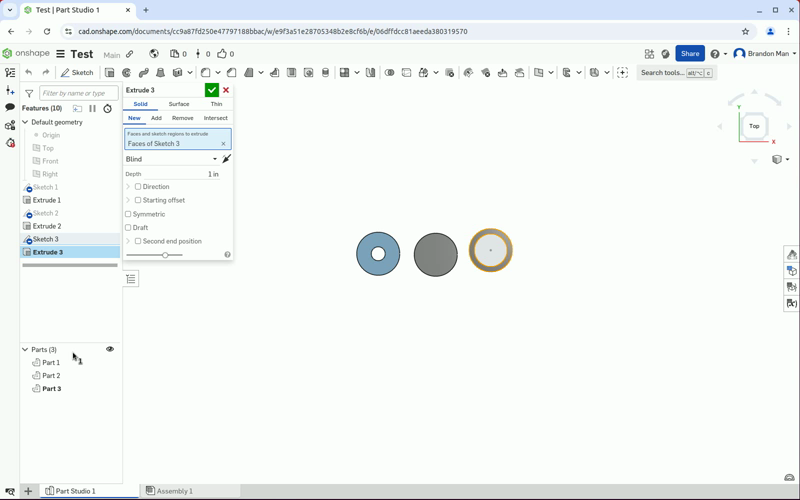
mouse_move(143, 106)
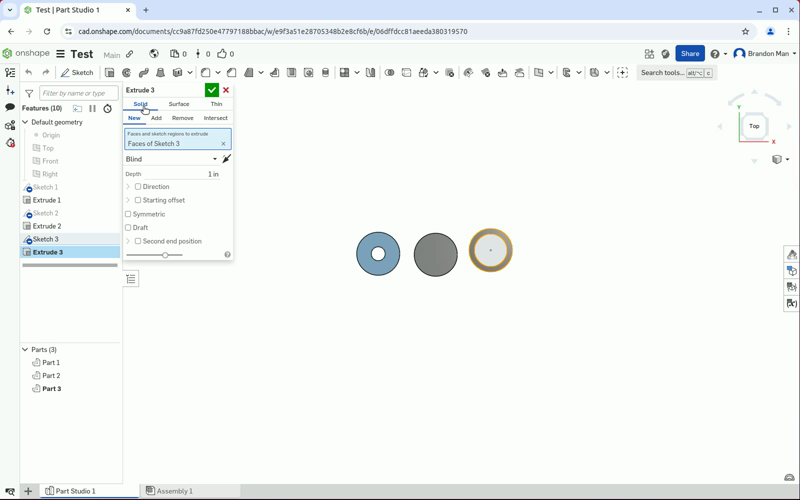
click(143, 106)
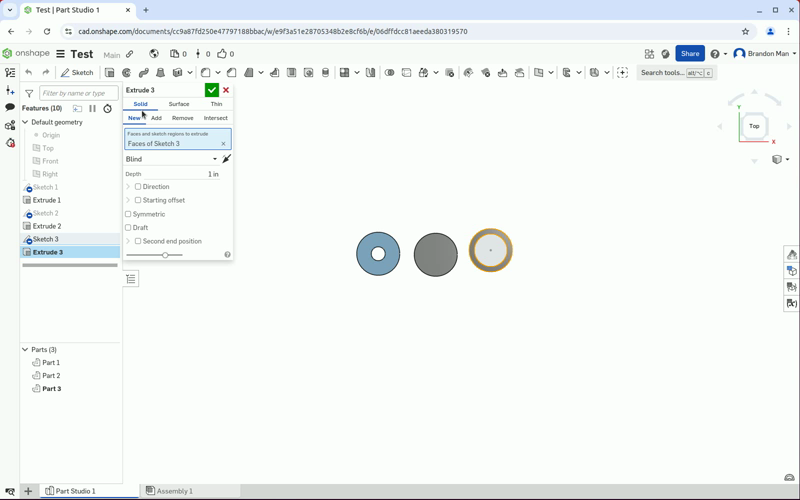
mouse_move(137, 120)
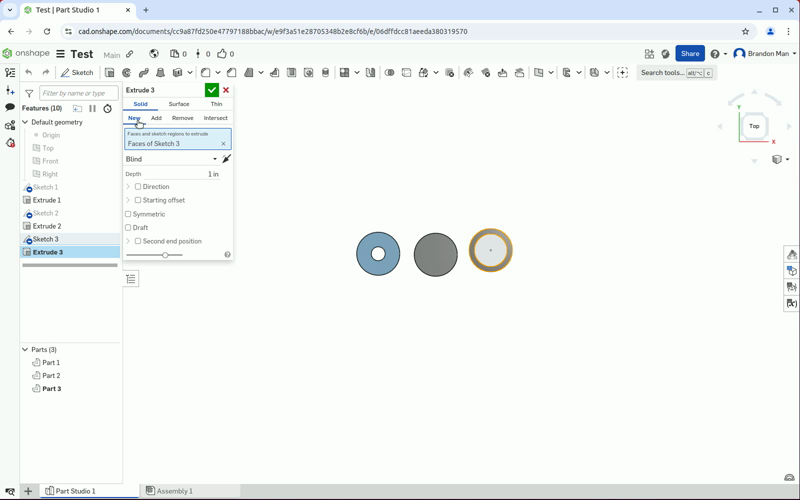
click(137, 120)
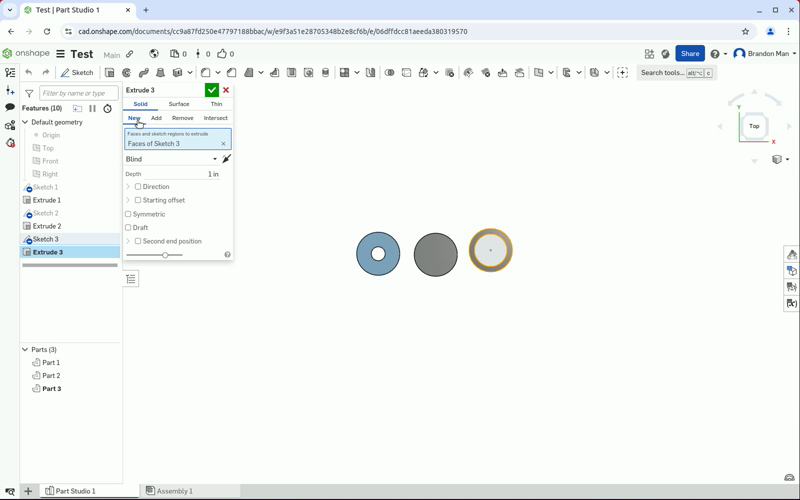
key(tab, 4)
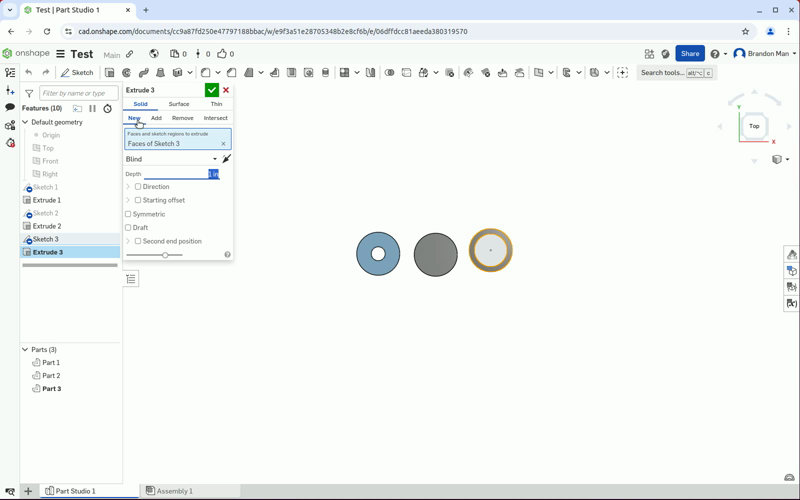
text(8.666)
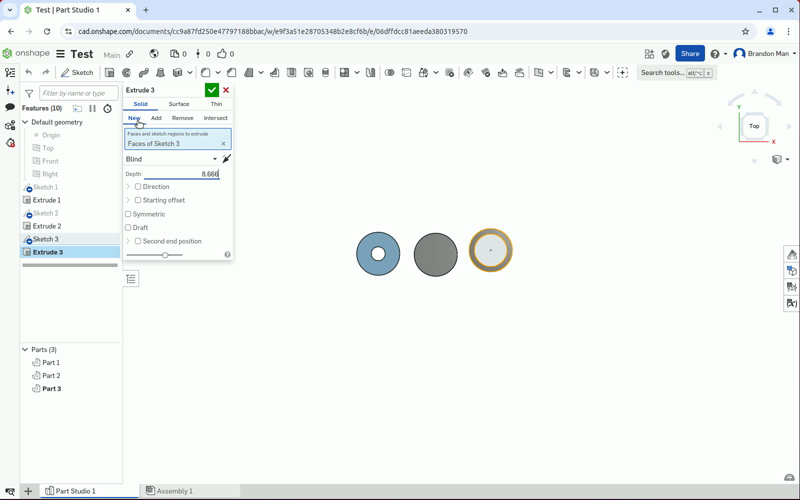
key(enter)
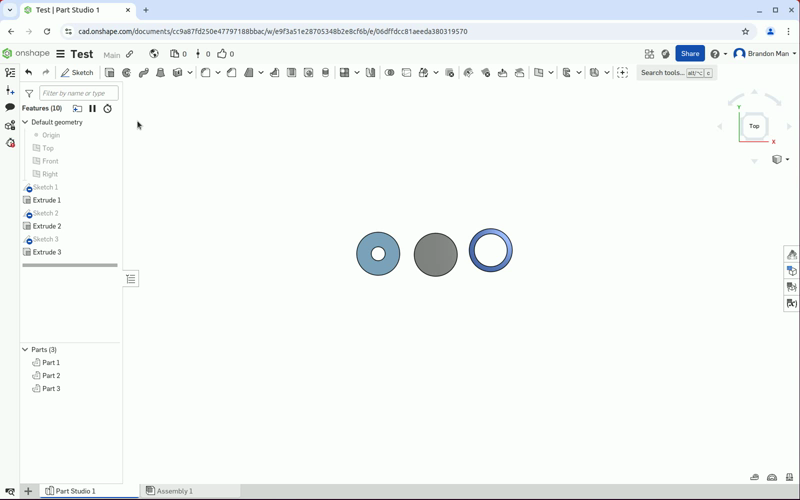
key(shift+h)
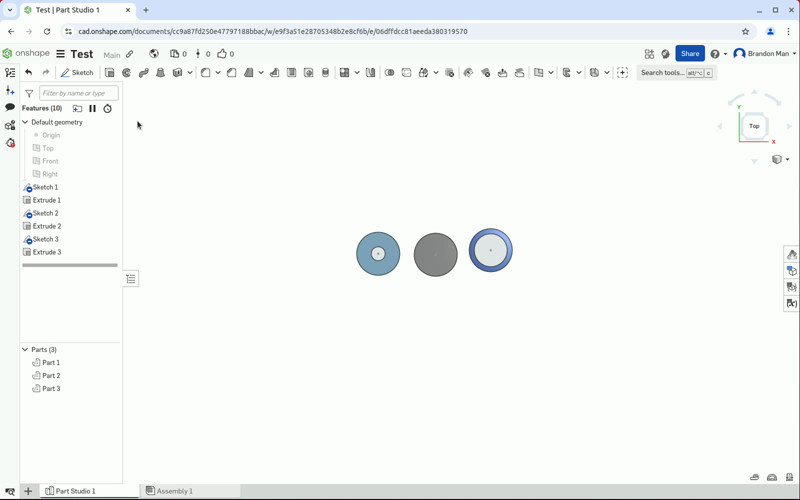
key(shift+h)
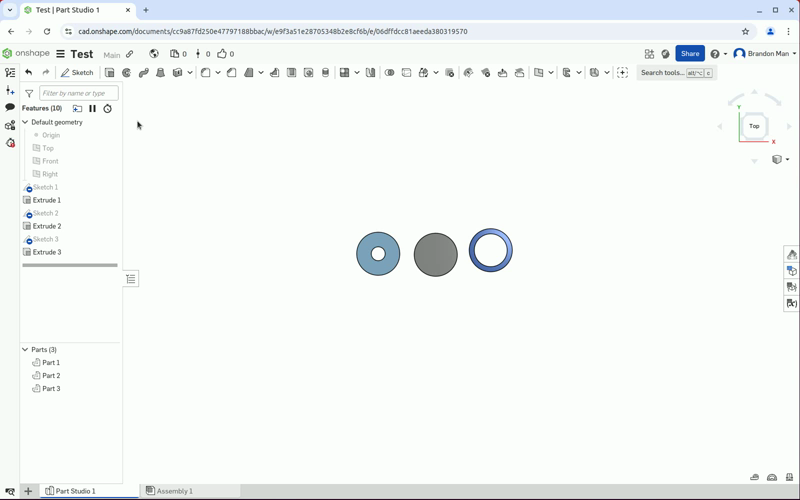
mouse_move(73, 189)
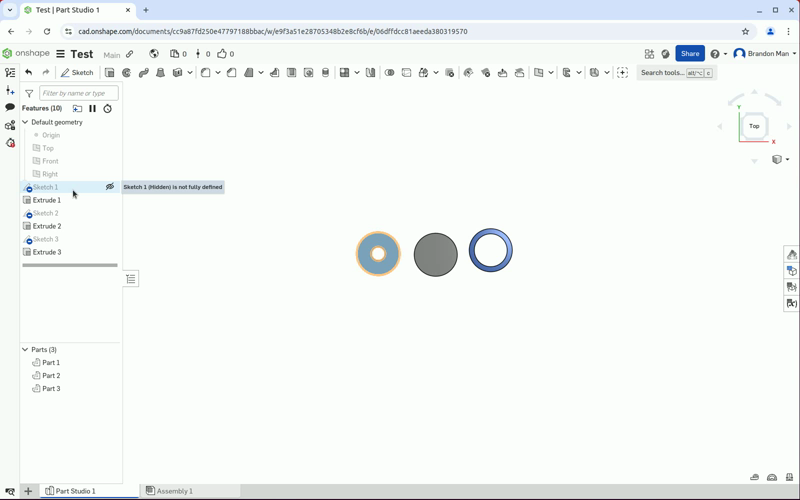
click(73, 189)
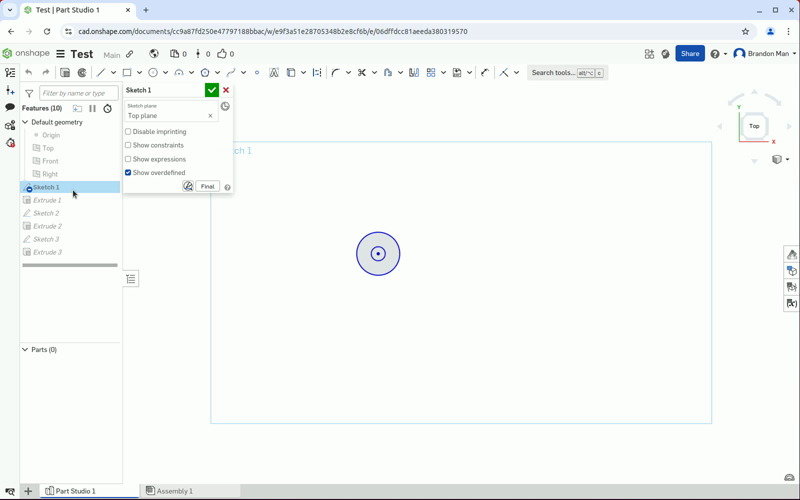
mouse_move(229, 92)
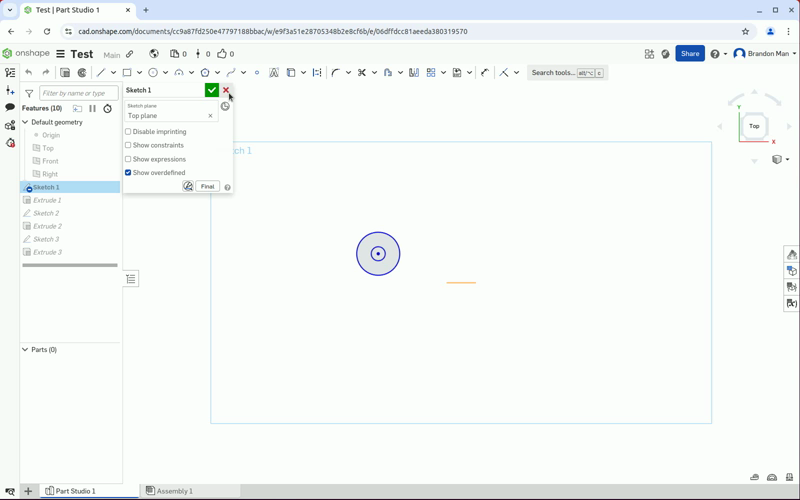
click(229, 92)
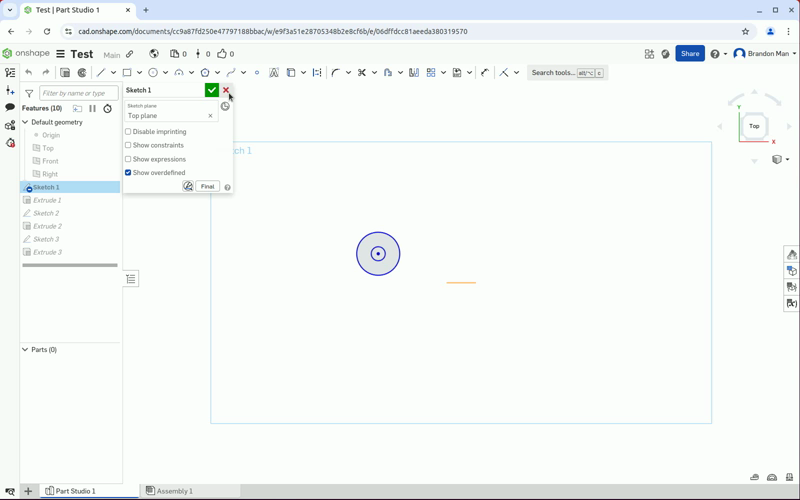
key(shift+s)
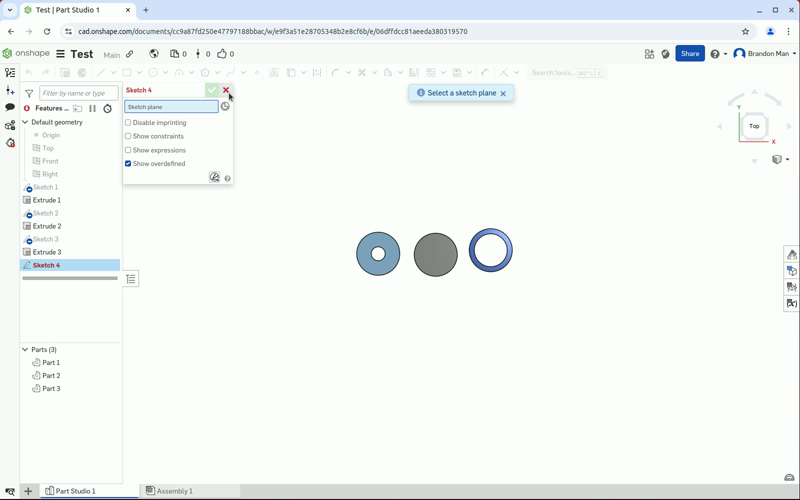
mouse_move(73, 150)
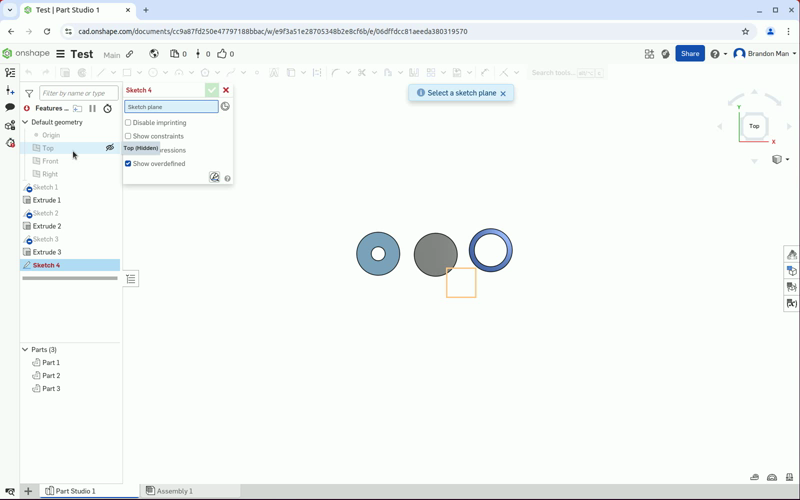
click(73, 150)
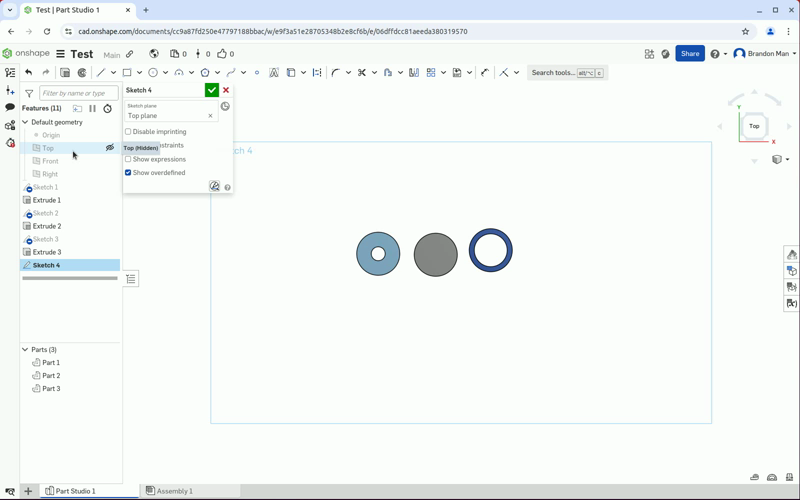
mouse_move(73, 352)
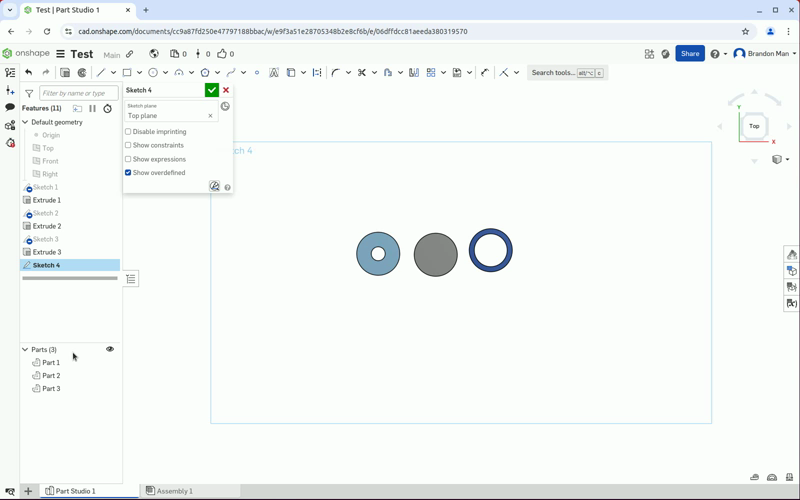
key(y)
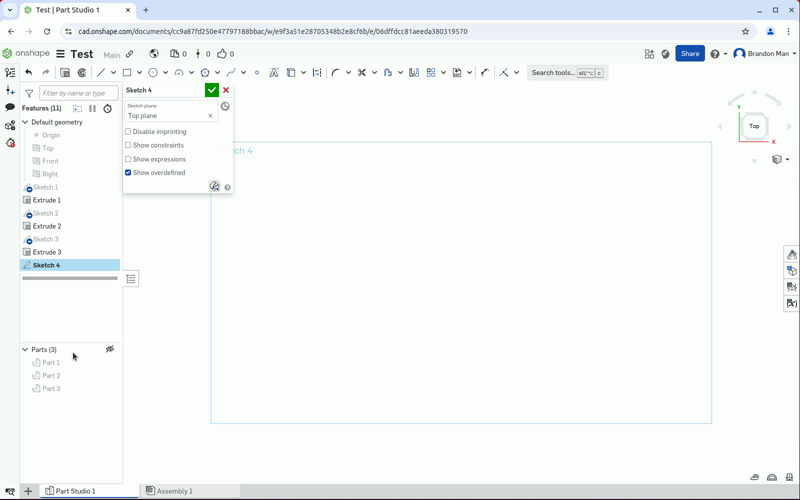
key(c)
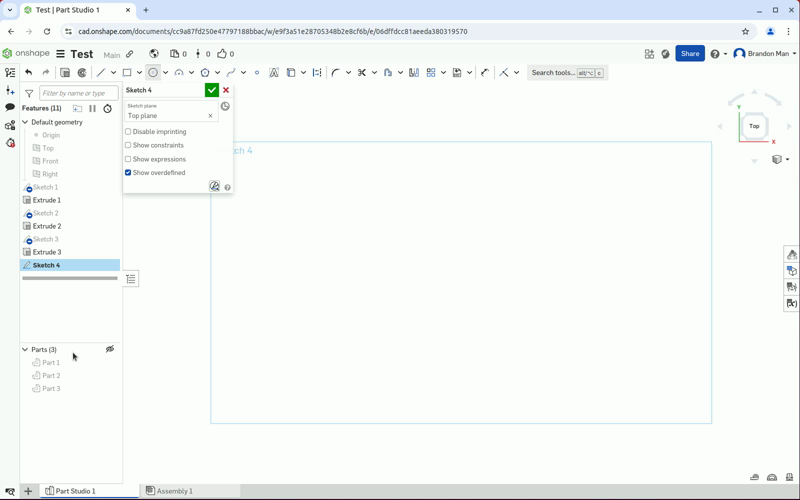
key_down(shift)
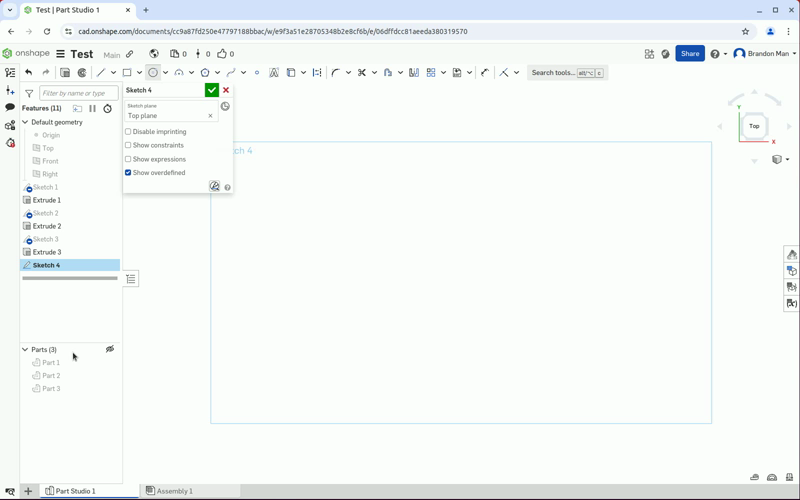
mouse_move(369, 307)
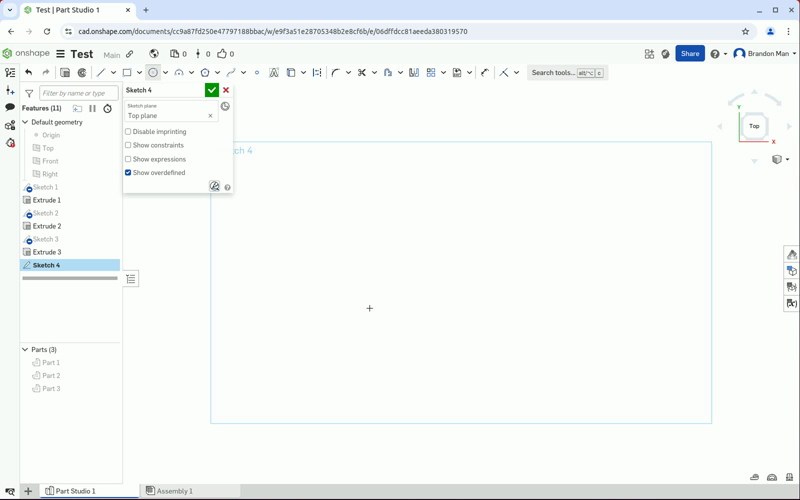
click(369, 307)
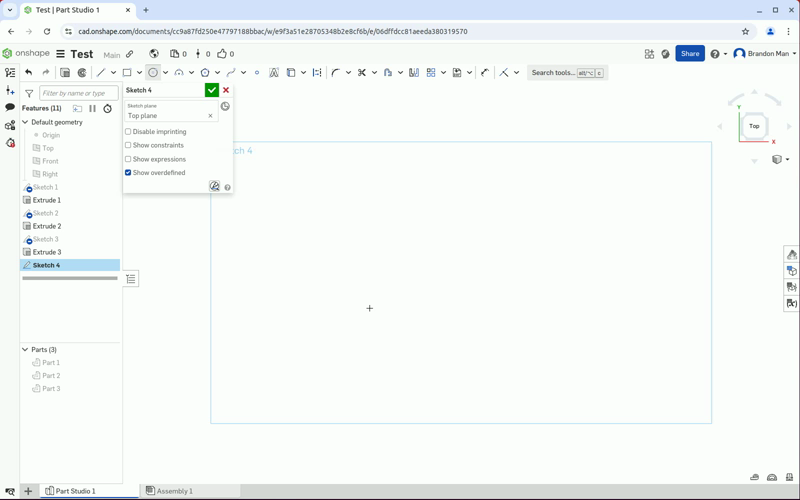
key_up(shift)
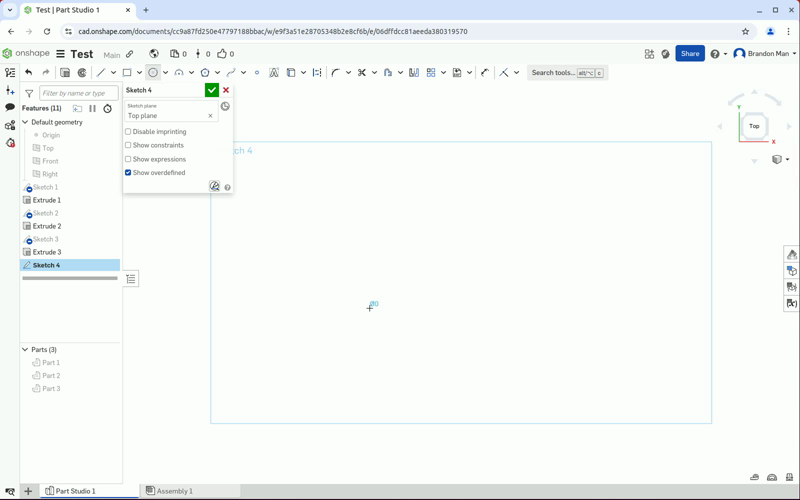
mouse_move(391, 307)
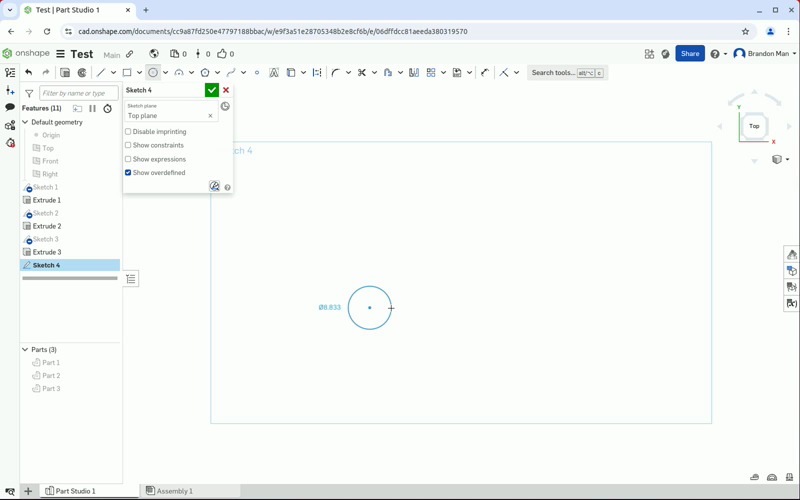
click(391, 307)
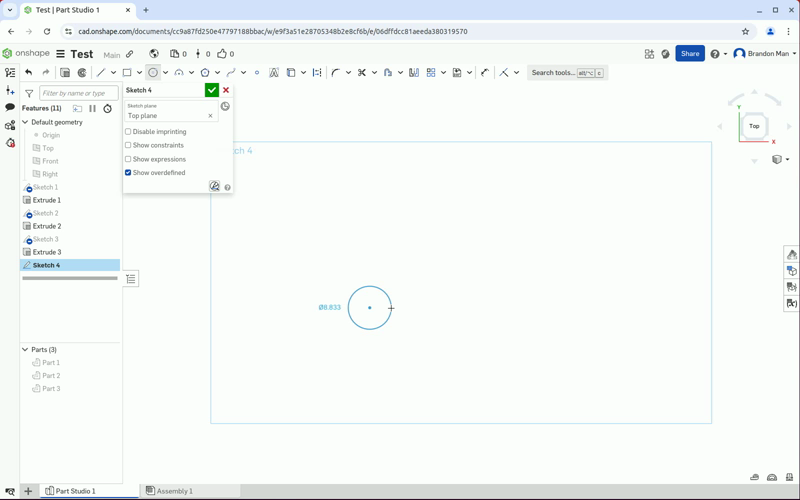
key(esc)
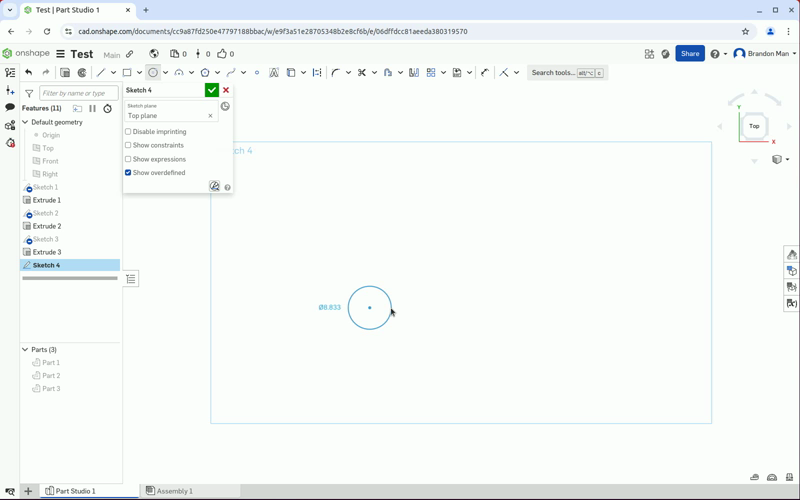
key(c)
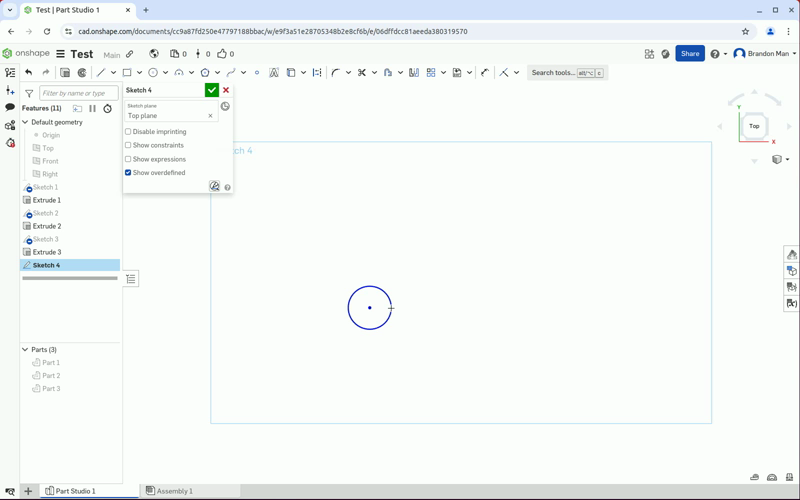
key_down(shift)
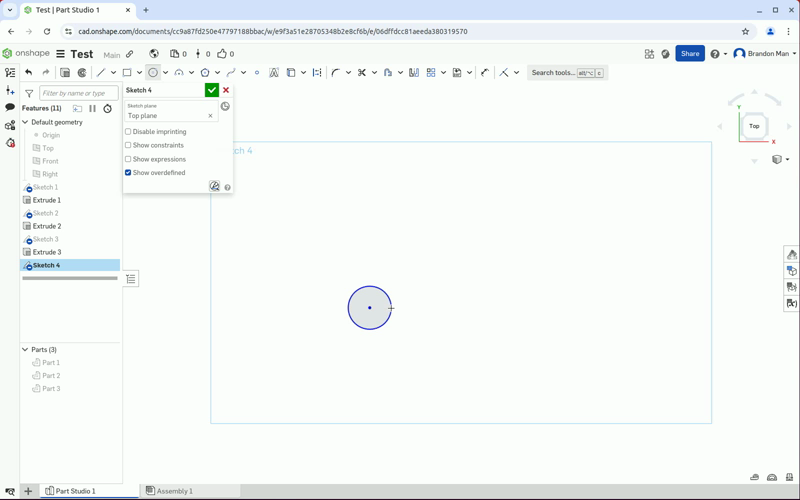
mouse_move(369, 307)
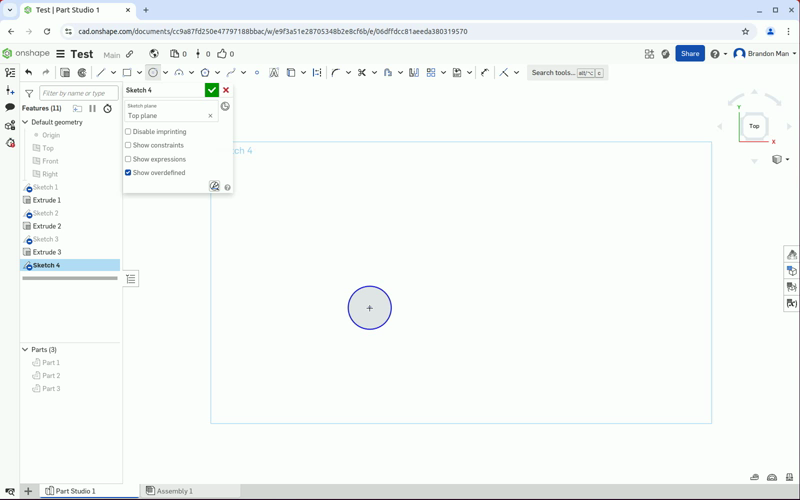
click(369, 307)
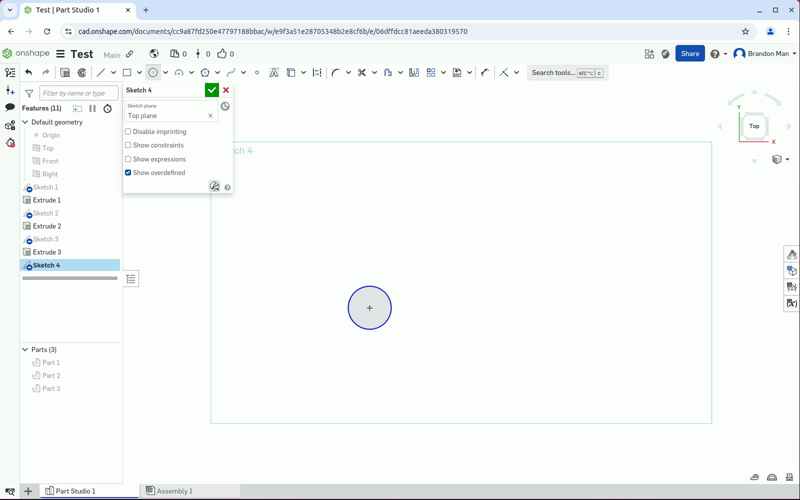
key_up(shift)
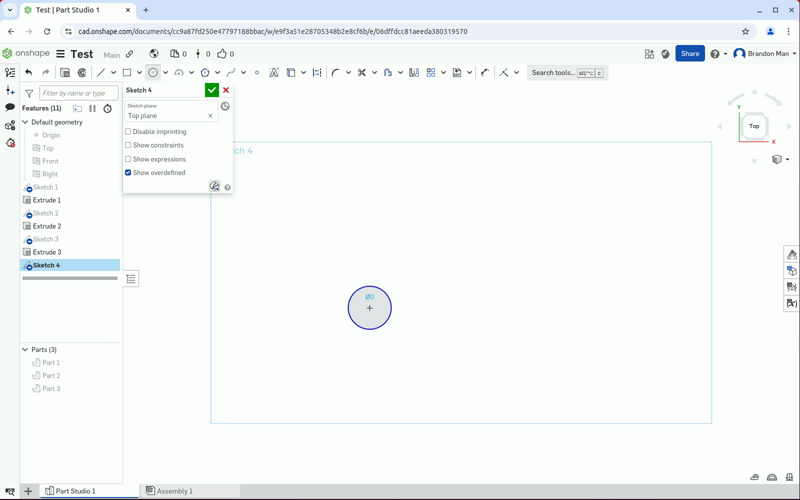
mouse_move(375, 307)
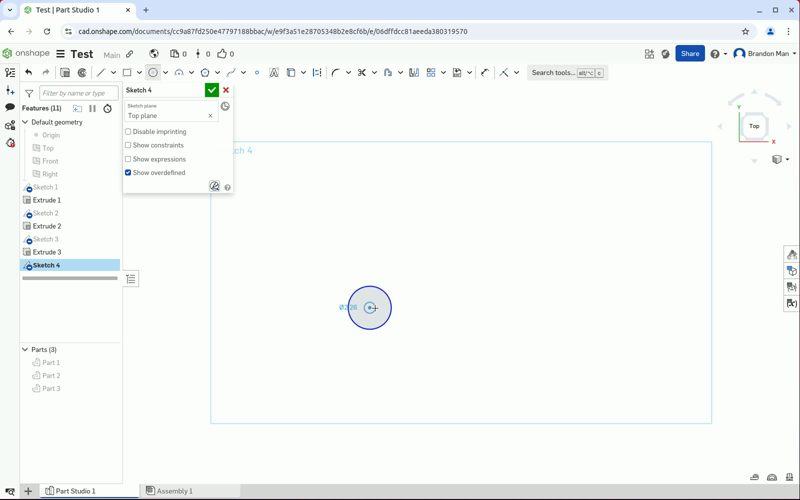
click(375, 307)
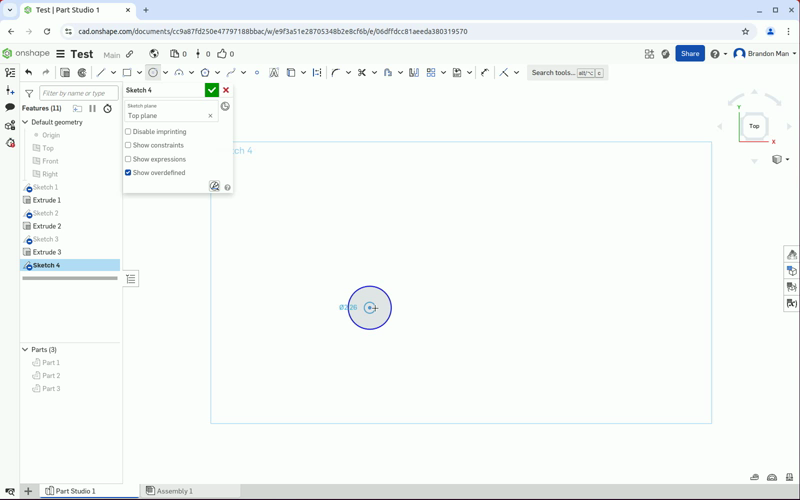
key(esc)
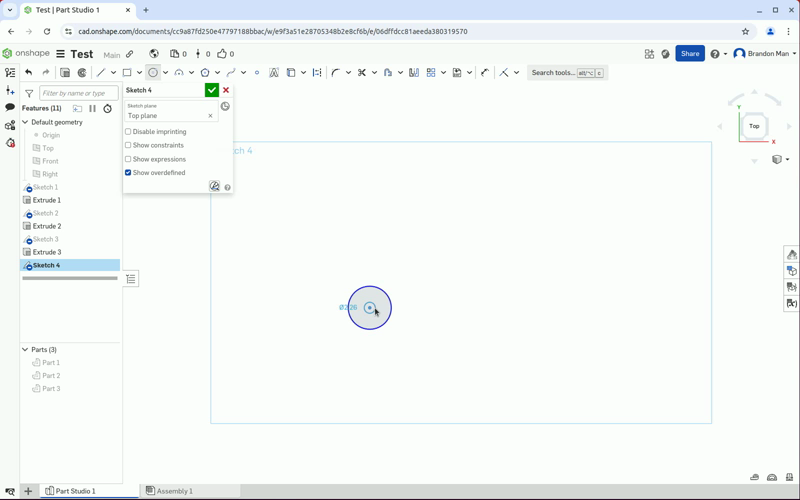
mouse_move(354, 296)
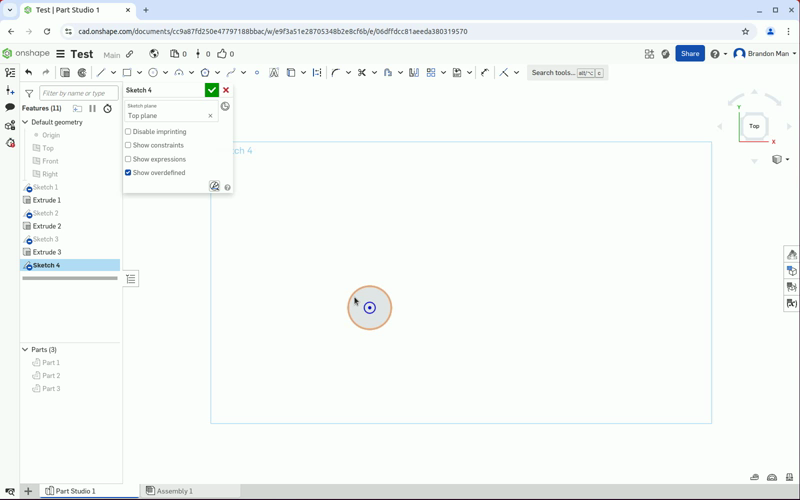
scroll(6)
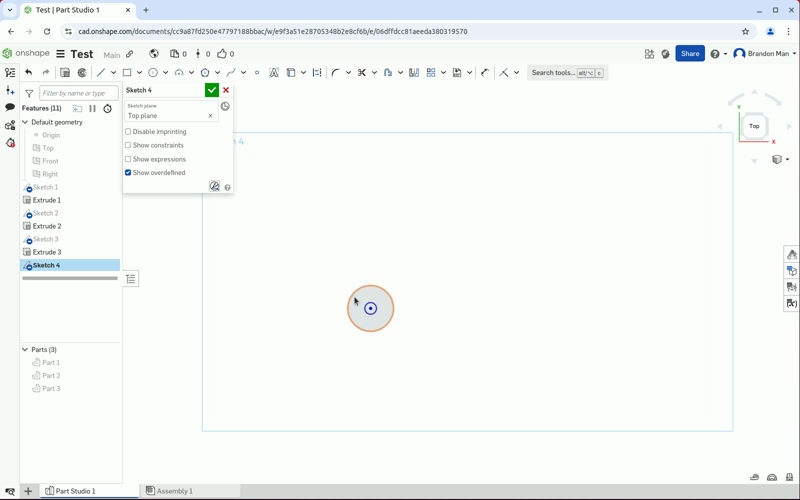
scroll(6)
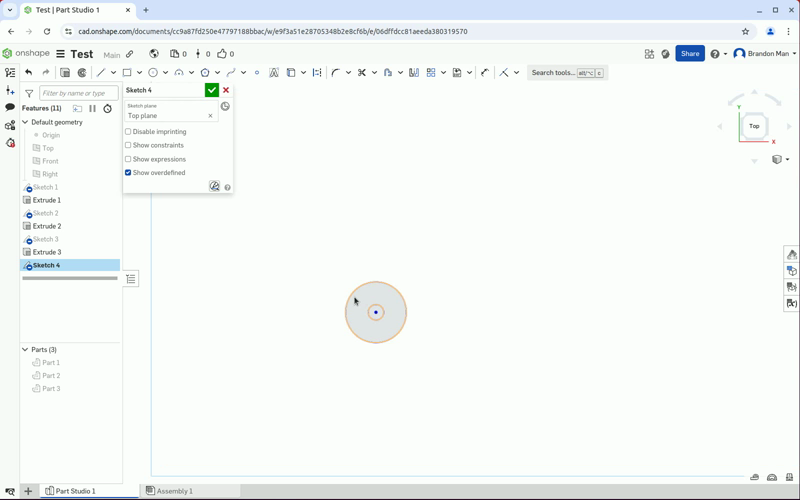
scroll(6)
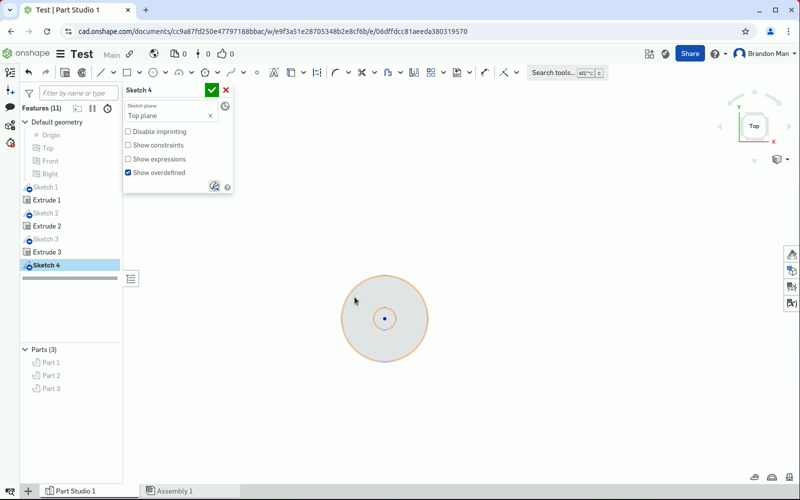
scroll(6)
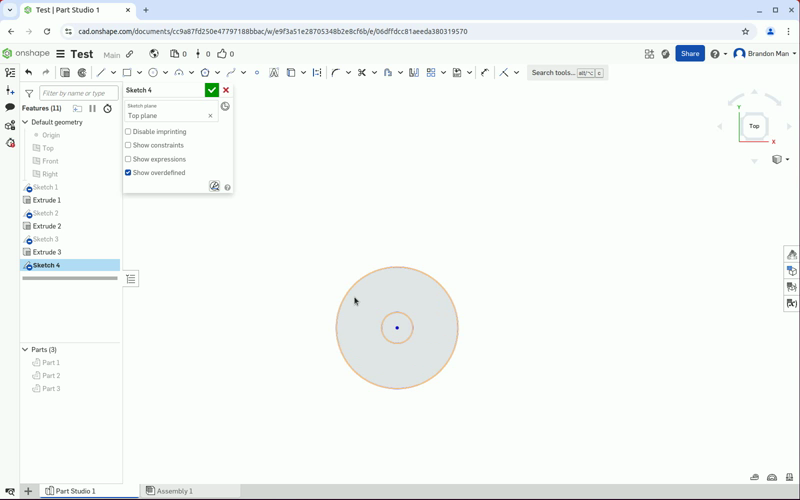
scroll(6)
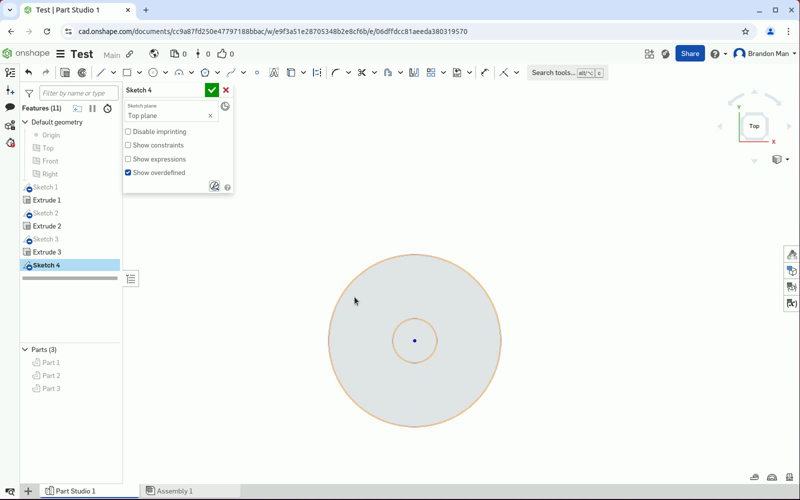
scroll(6)
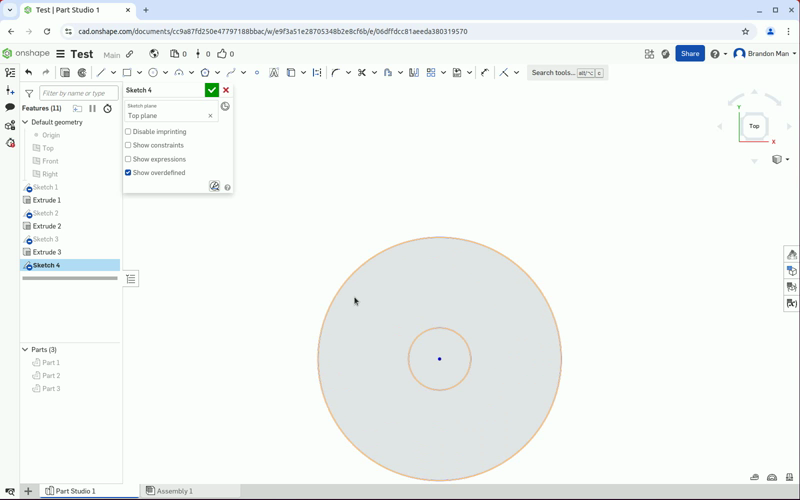
scroll(6)
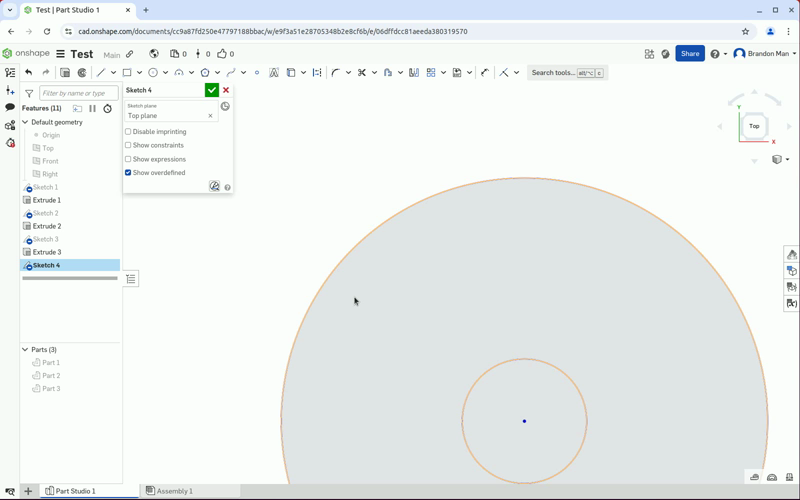
click(354, 296)
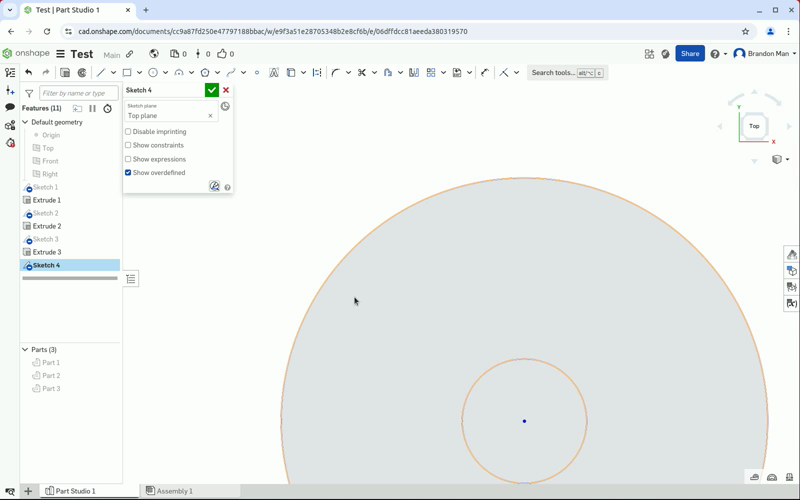
scroll(-6)
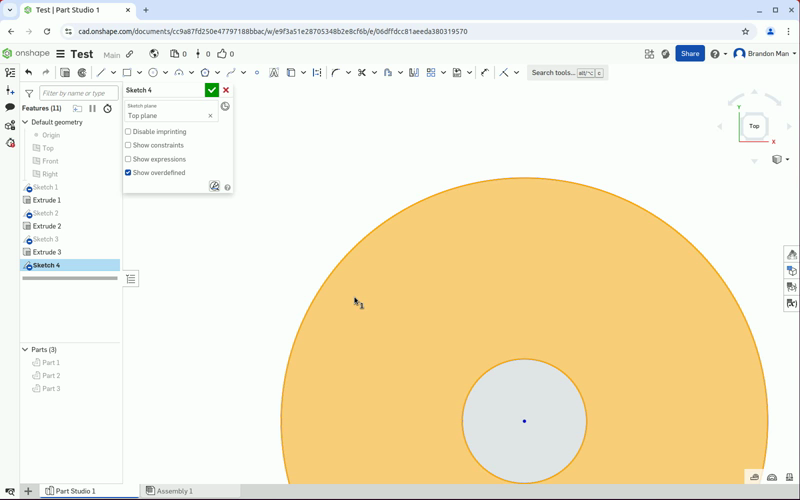
scroll(-6)
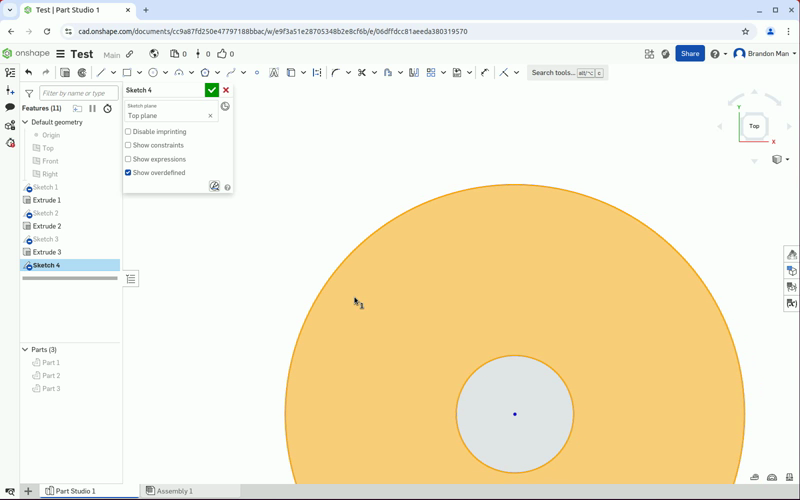
scroll(-6)
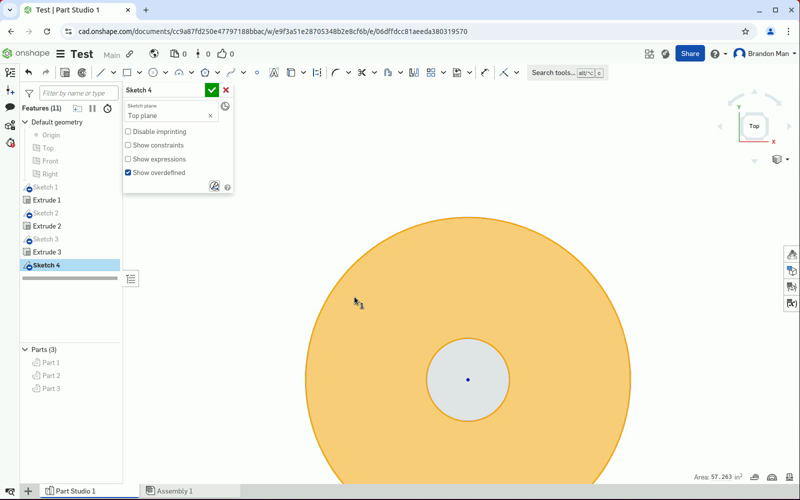
scroll(-6)
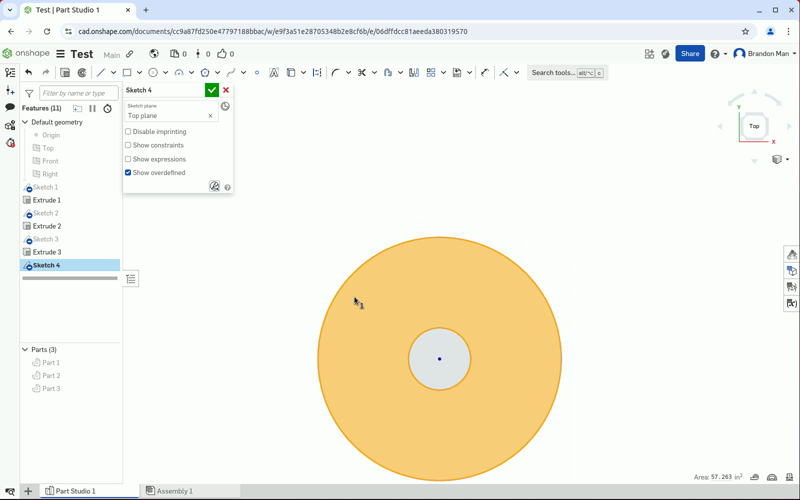
scroll(-6)
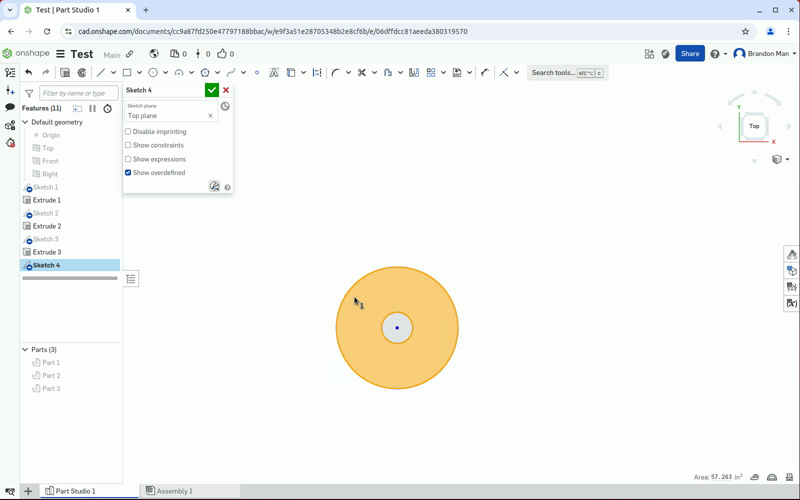
scroll(-6)
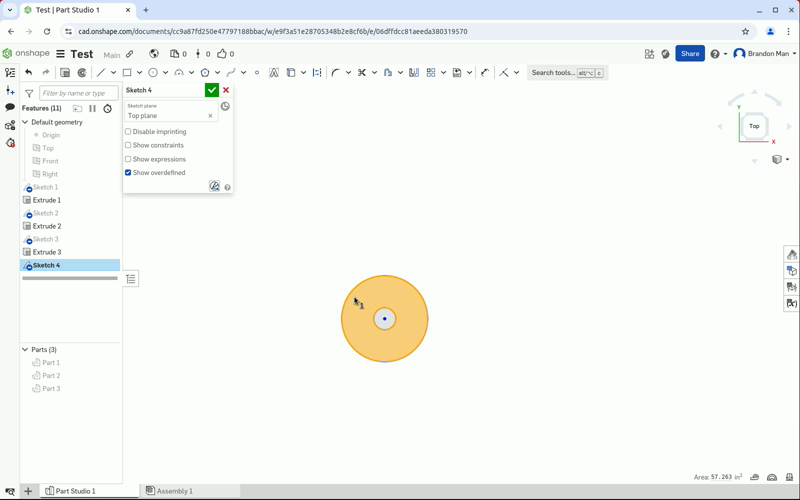
scroll(-6)
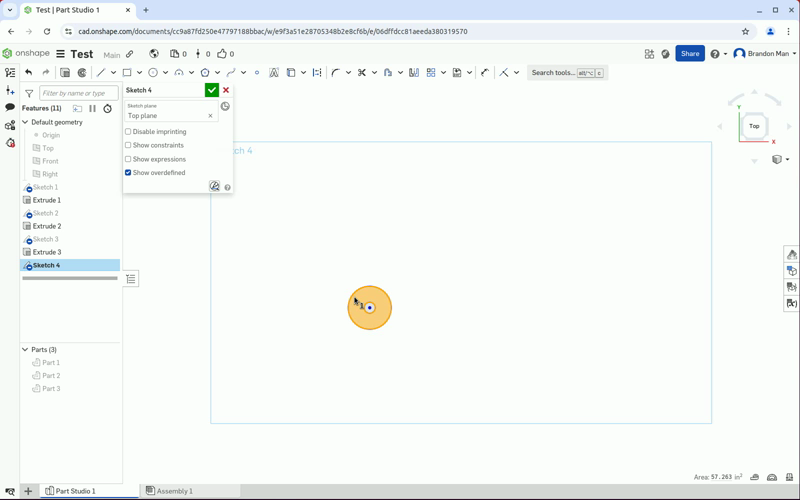
mouse_move(73, 352)
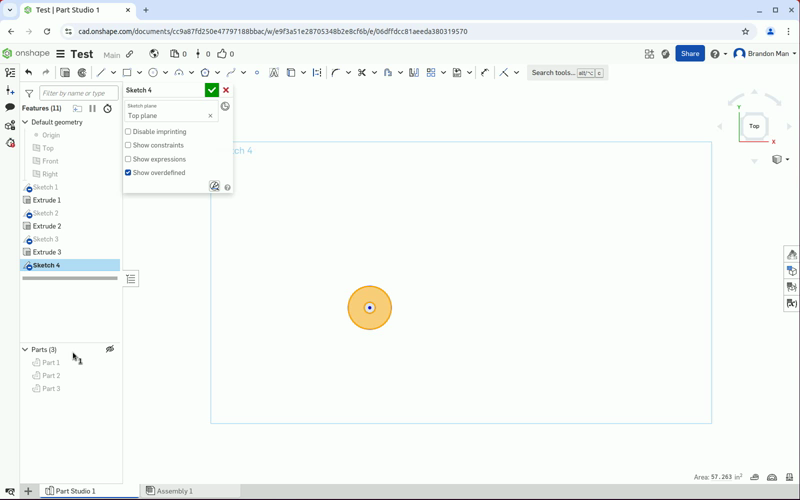
key(shift+y)
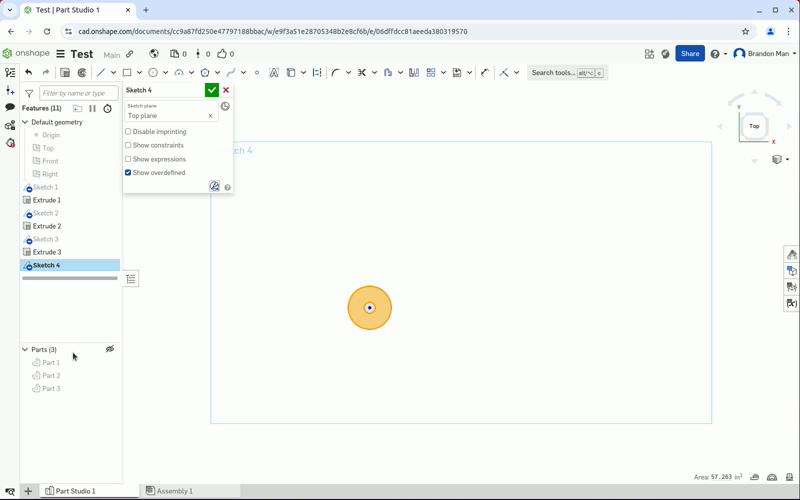
key(shift+e)
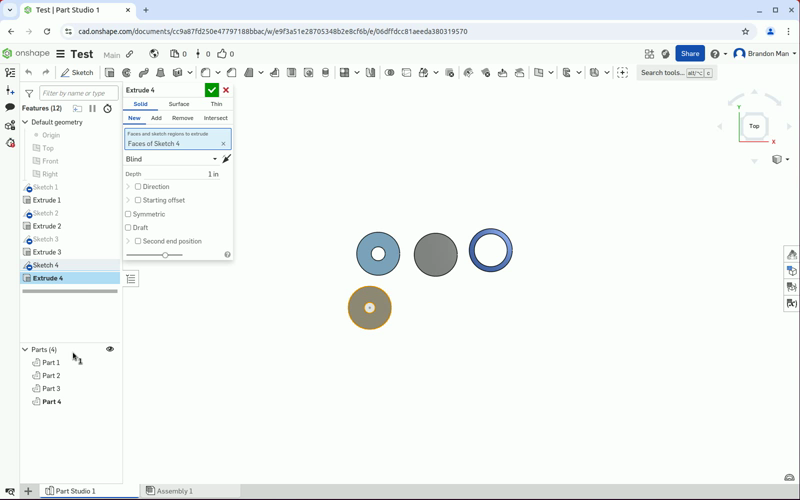
mouse_move(143, 106)
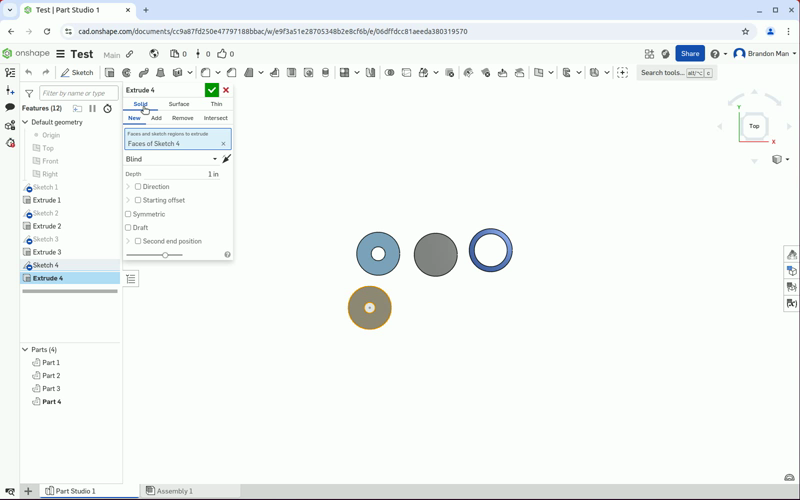
click(143, 106)
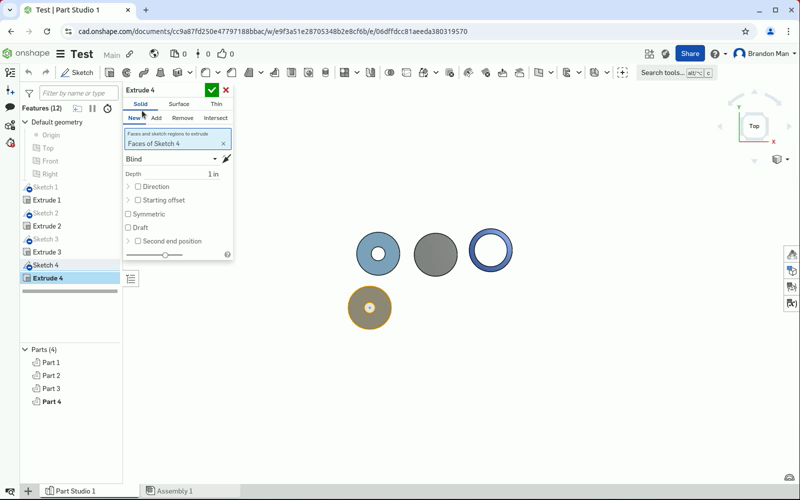
mouse_move(137, 120)
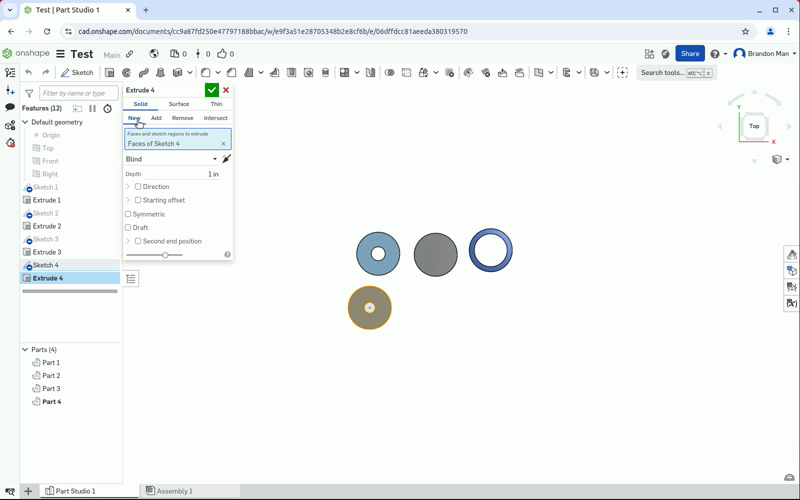
click(137, 120)
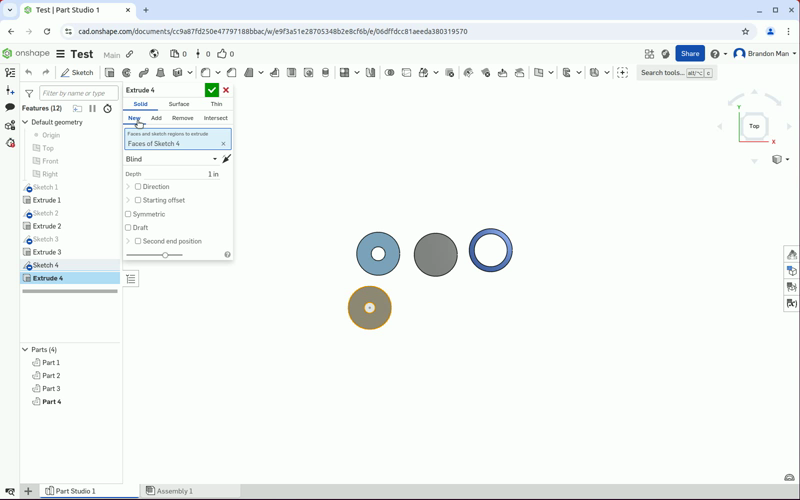
key(tab, 4)
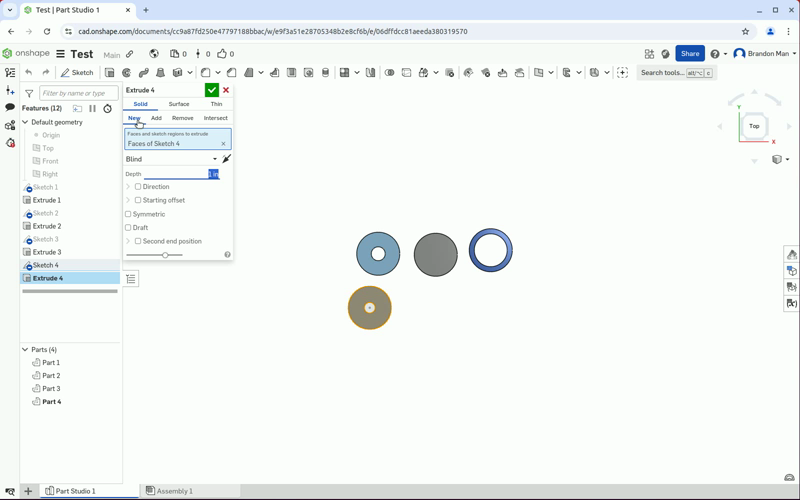
text(8.666)
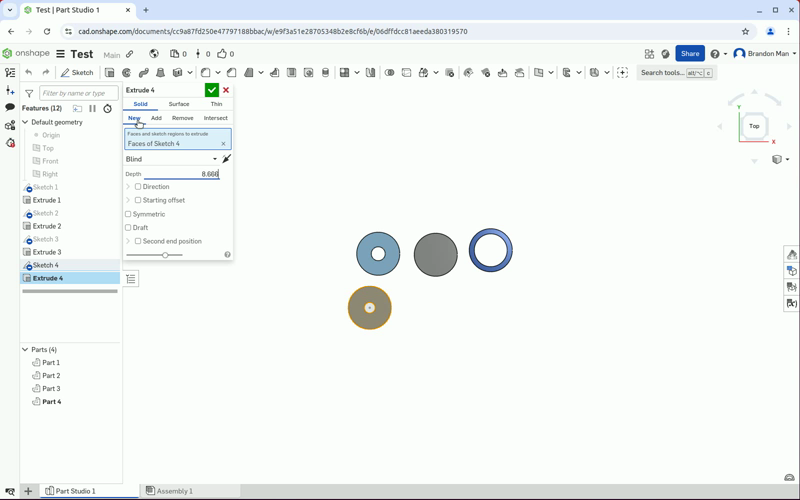
key(enter)
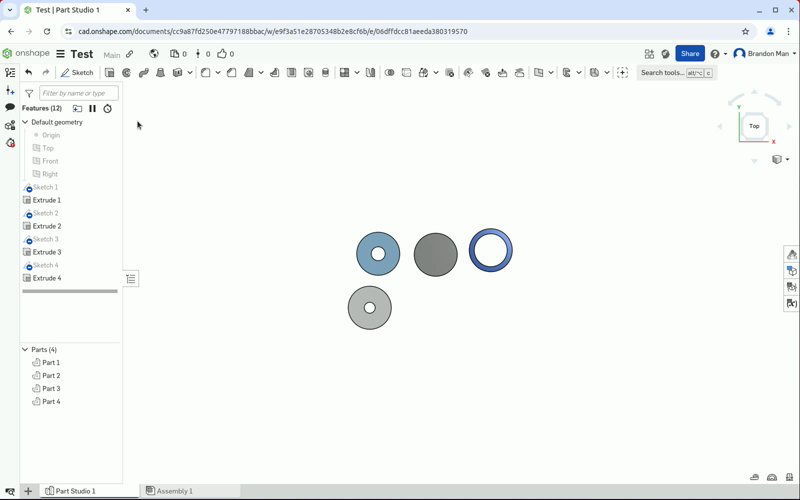
key(shift+h)
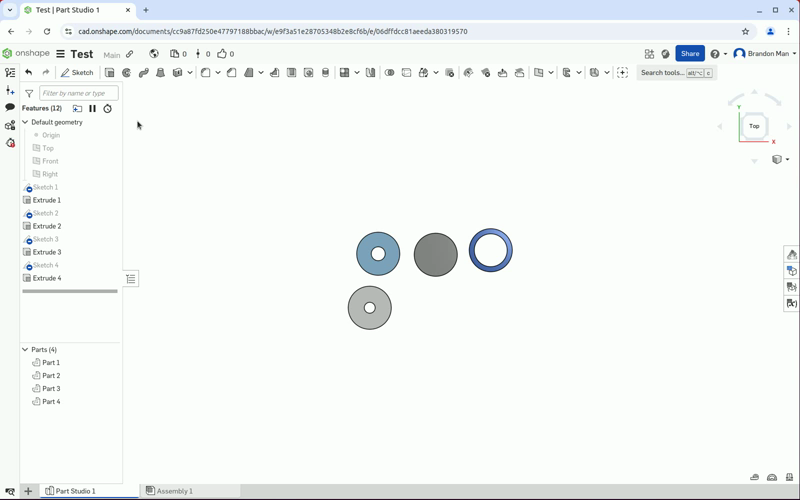
key(shift+h)
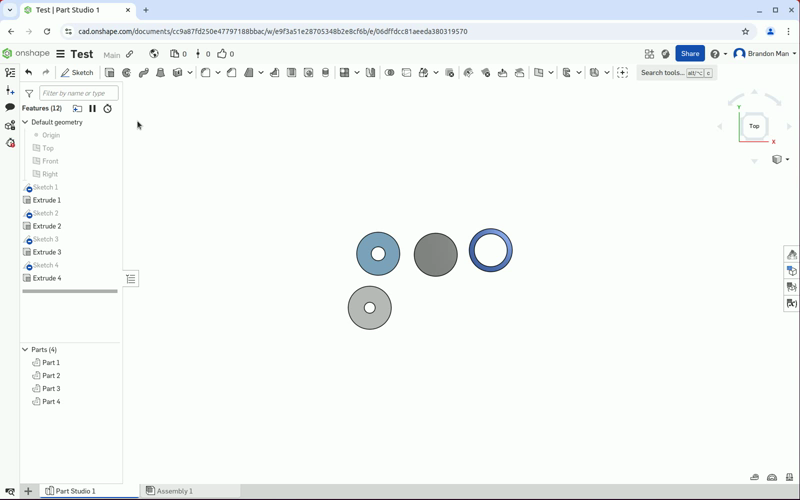
mouse_move(73, 189)
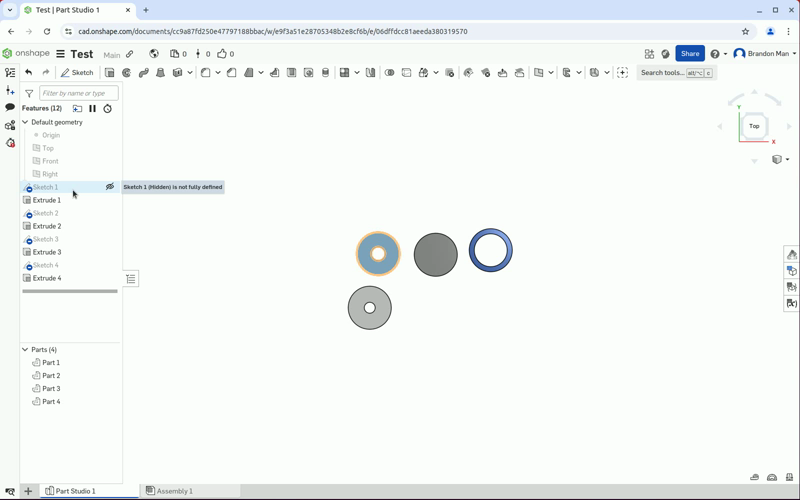
click(73, 189)
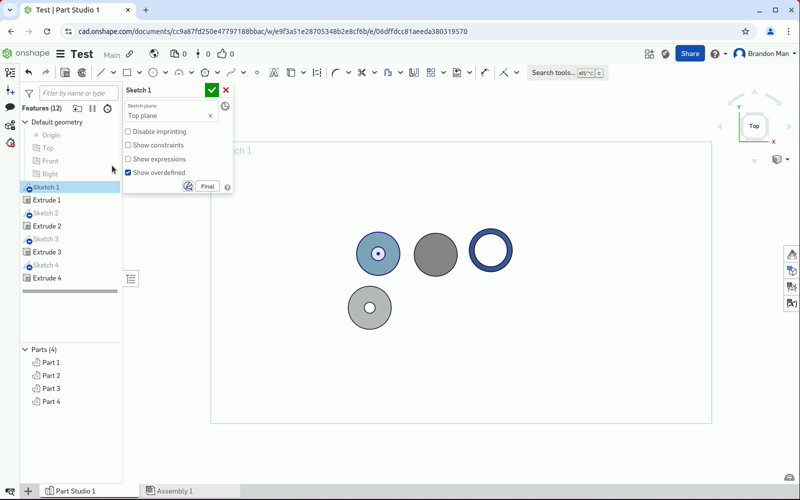
mouse_move(229, 92)
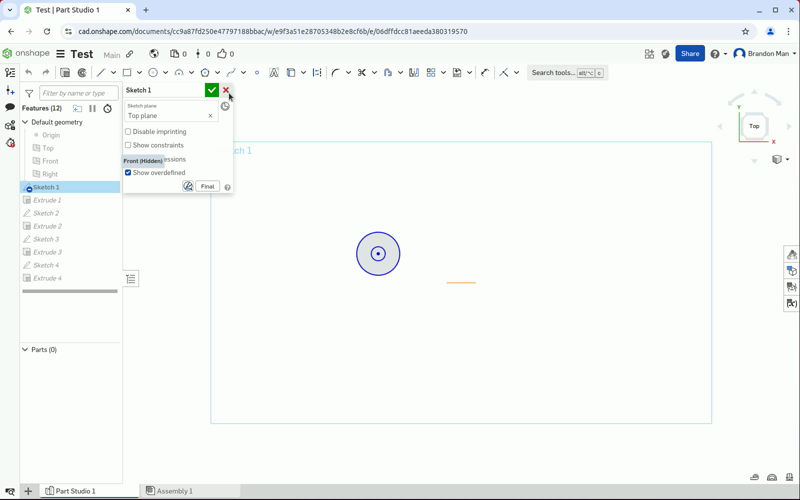
click(229, 92)
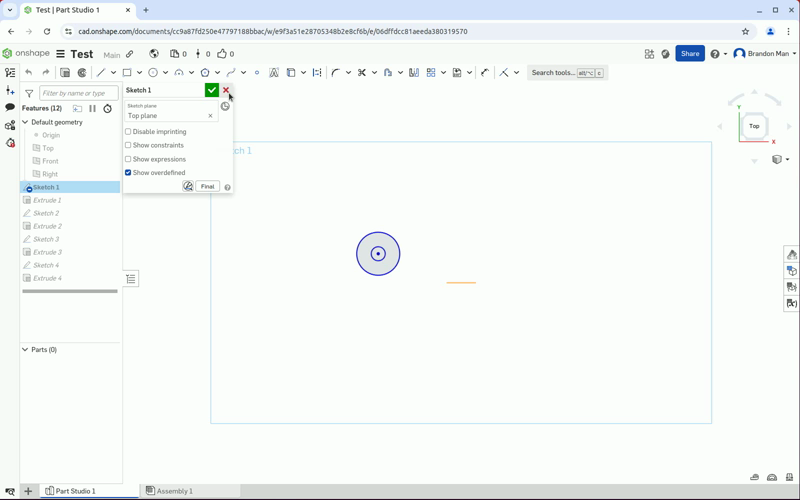
key(shift+s)
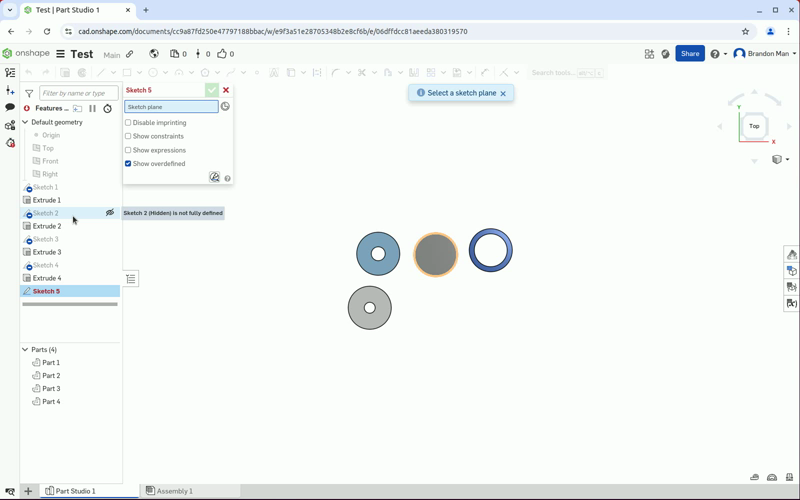
scroll(3)
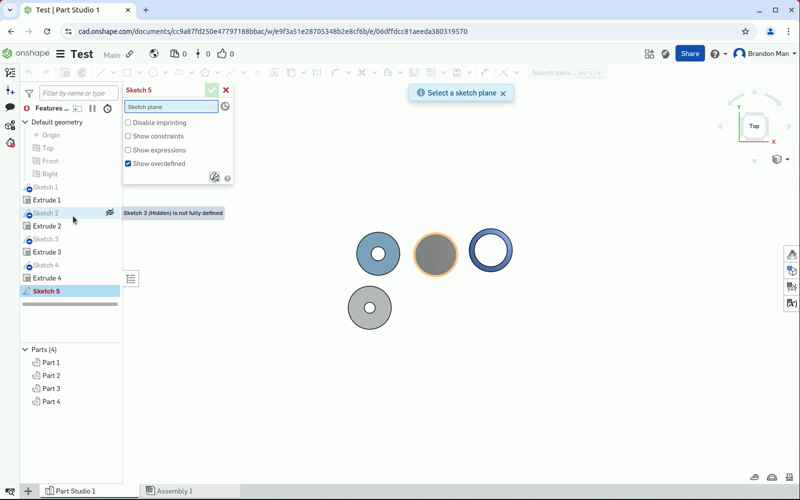
mouse_move(73, 150)
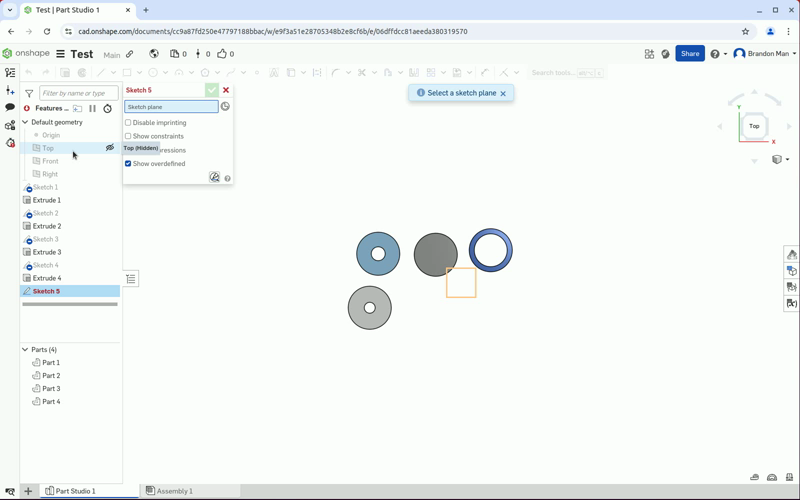
click(73, 150)
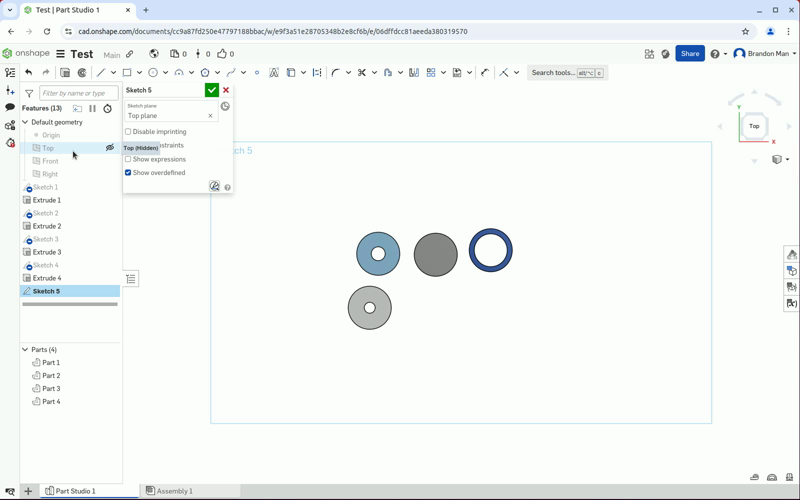
mouse_move(73, 352)
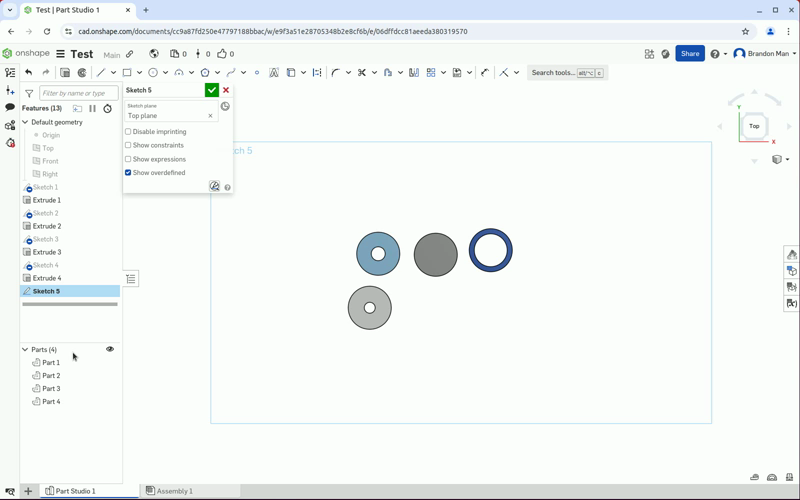
key(y)
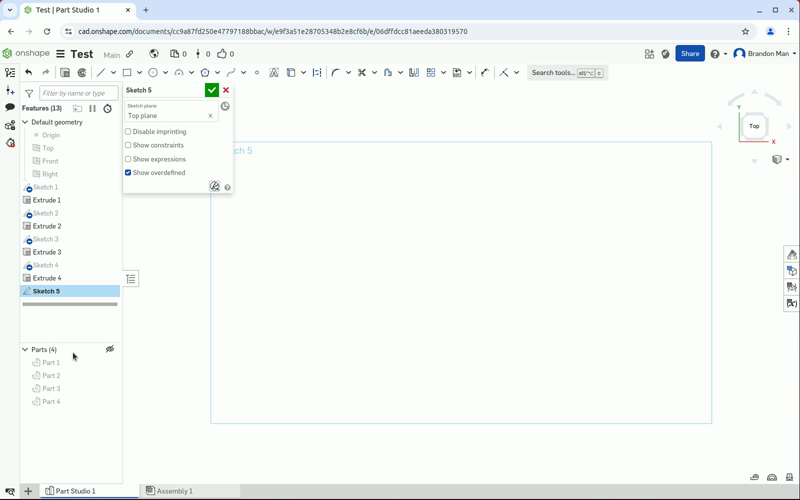
key(c)
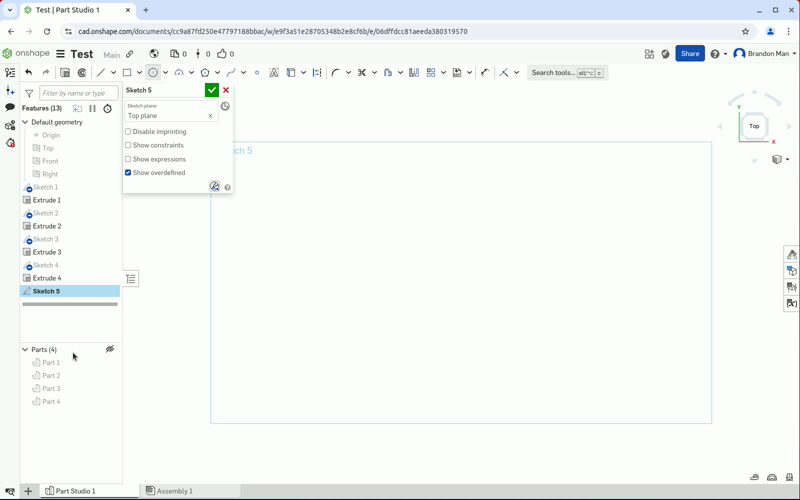
key_down(shift)
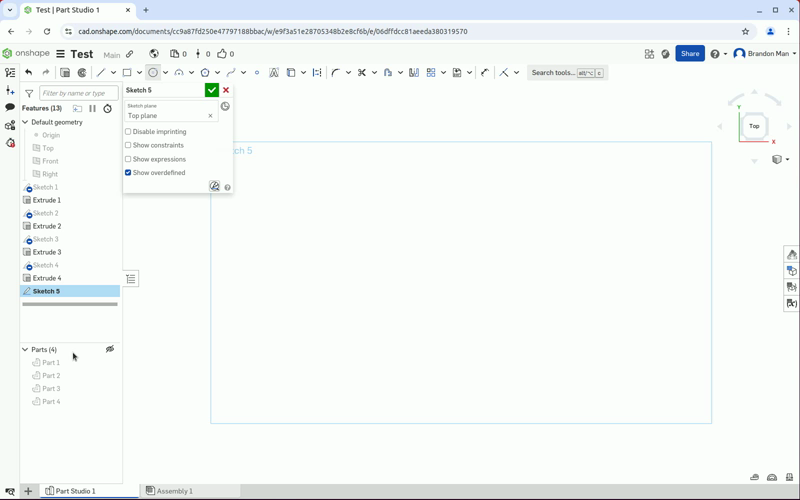
mouse_move(429, 307)
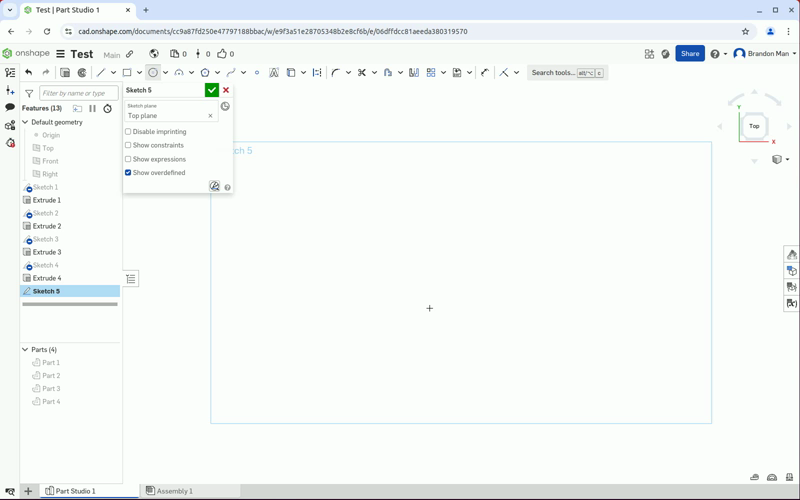
click(429, 307)
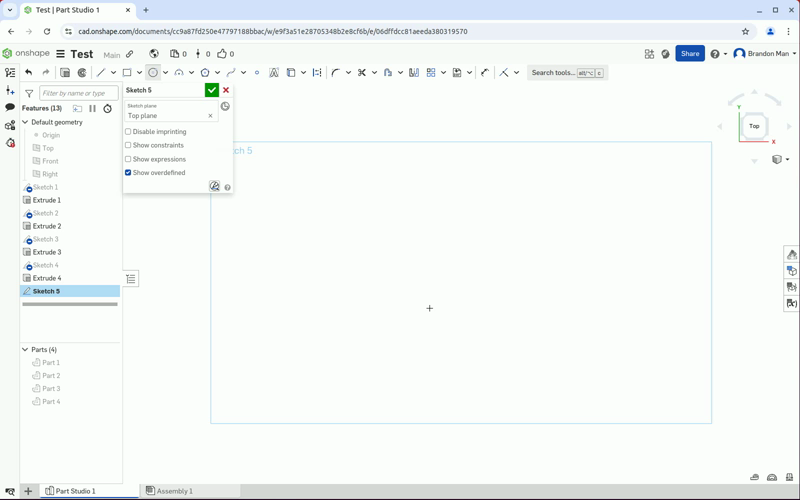
key_up(shift)
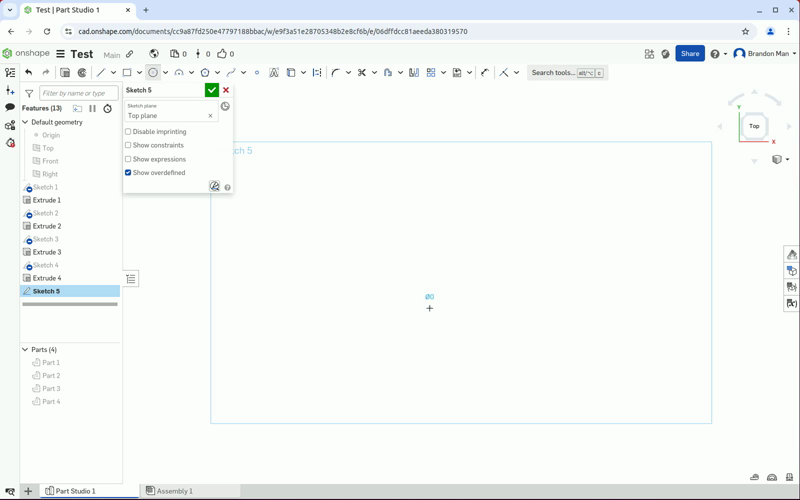
mouse_move(451, 307)
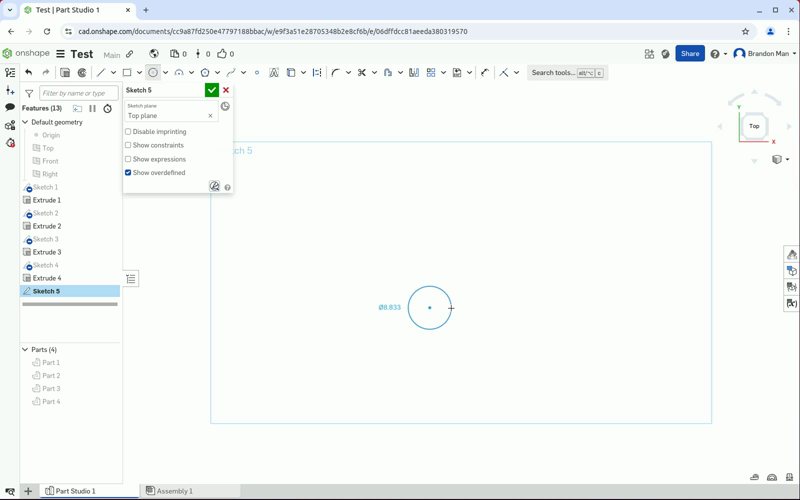
click(451, 307)
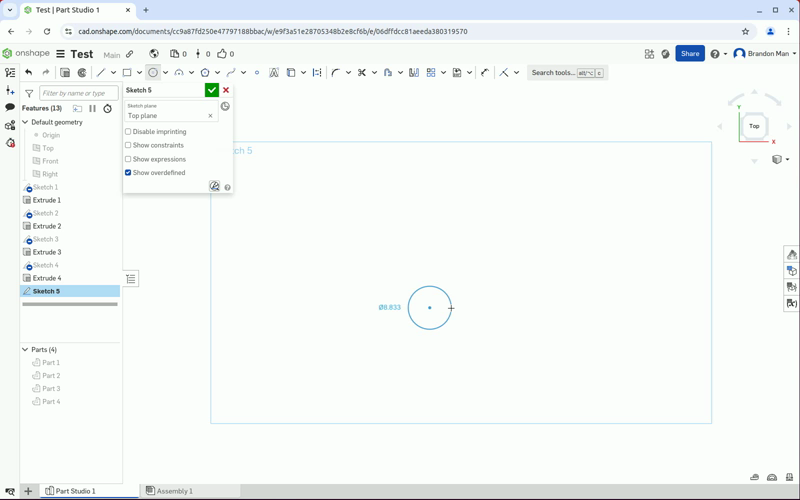
key(esc)
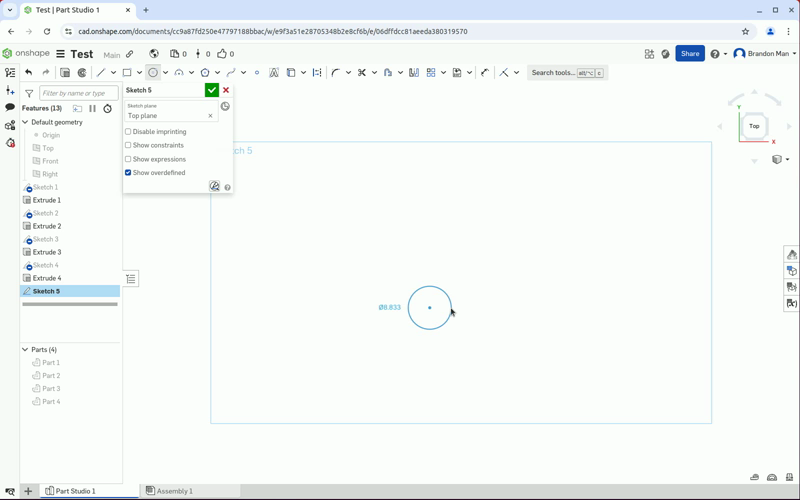
key(c)
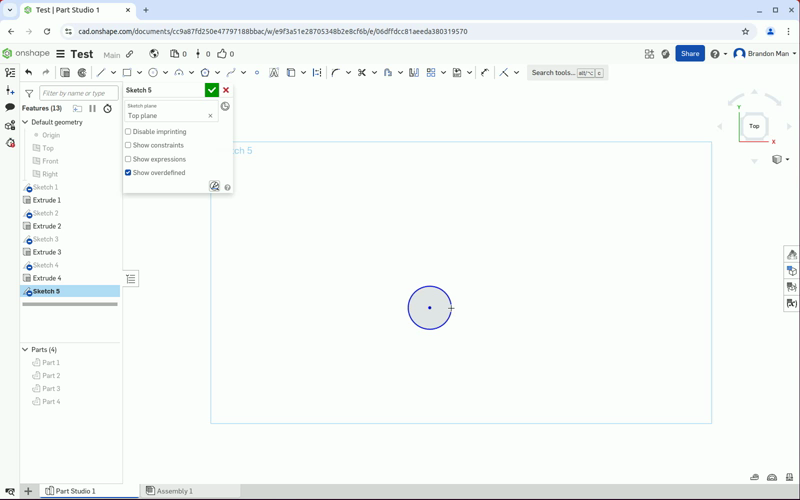
key_down(shift)
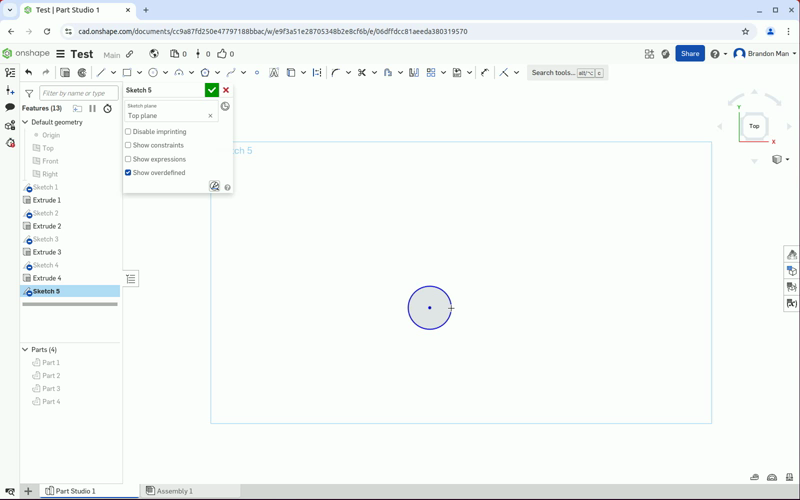
mouse_move(429, 307)
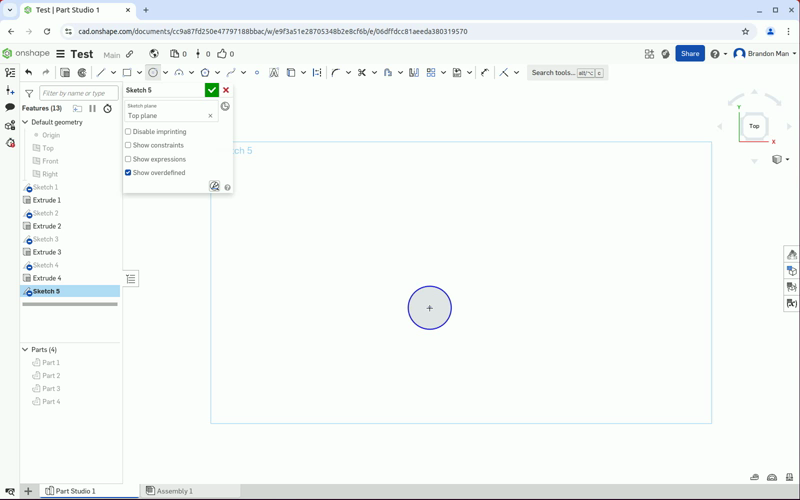
click(429, 307)
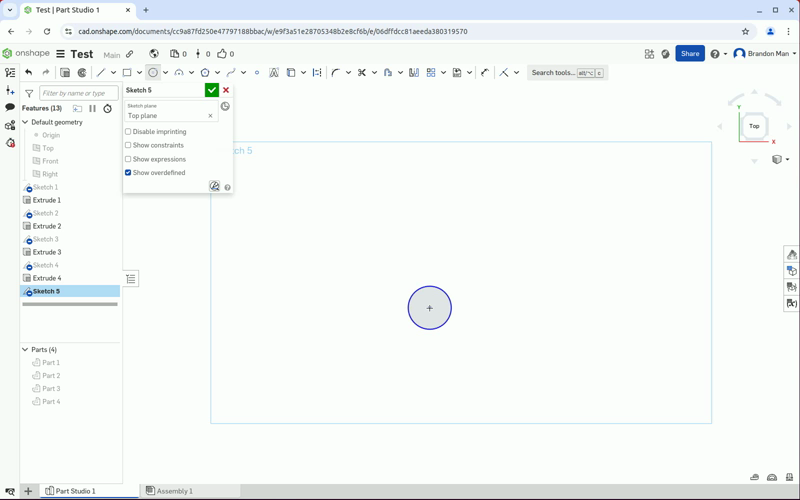
key_up(shift)
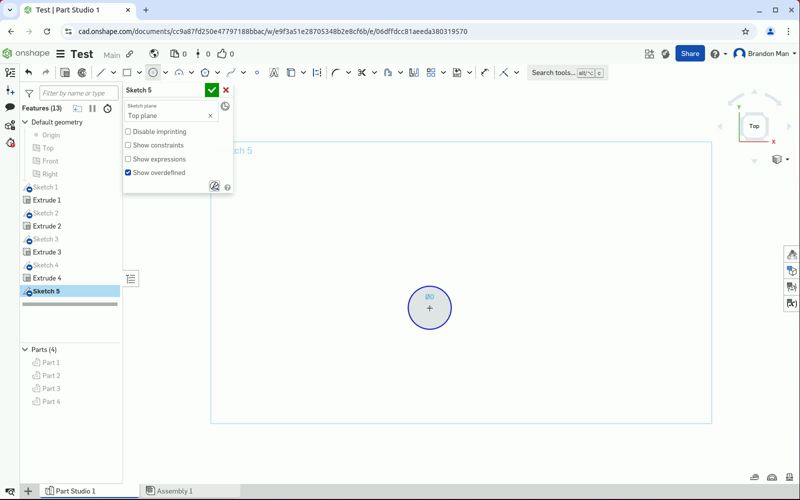
mouse_move(440, 307)
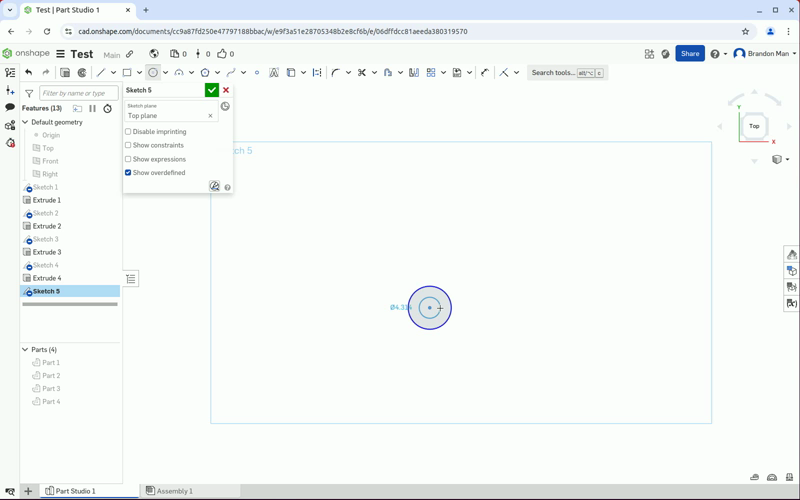
click(440, 307)
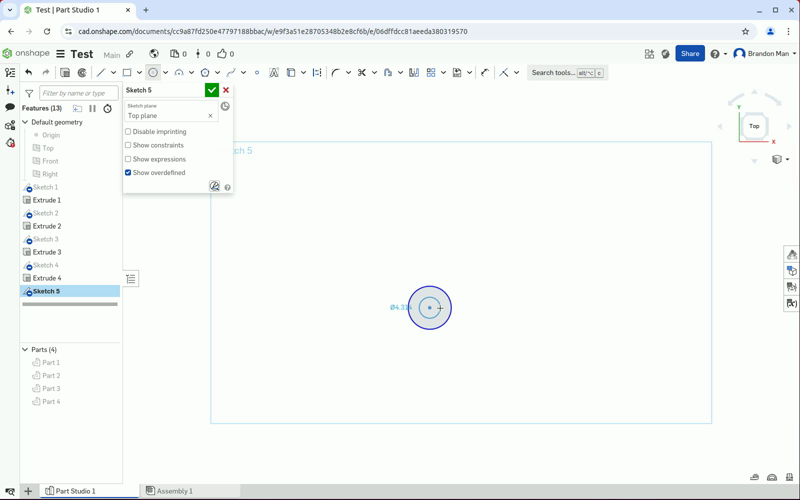
key(esc)
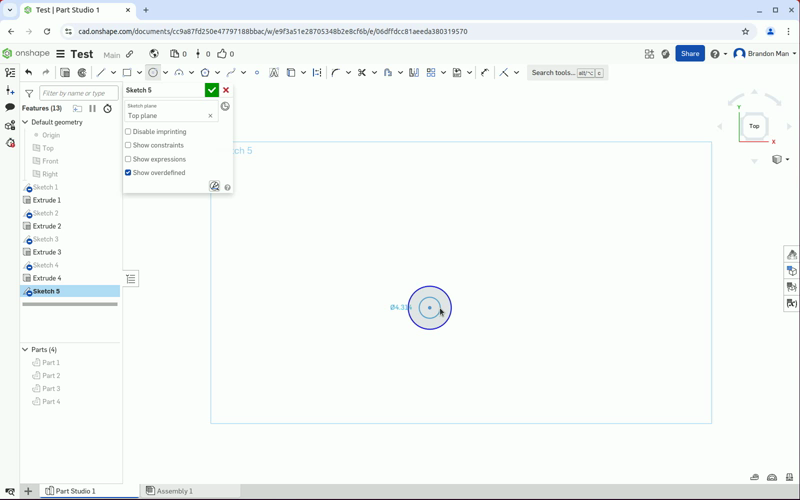
mouse_move(418, 322)
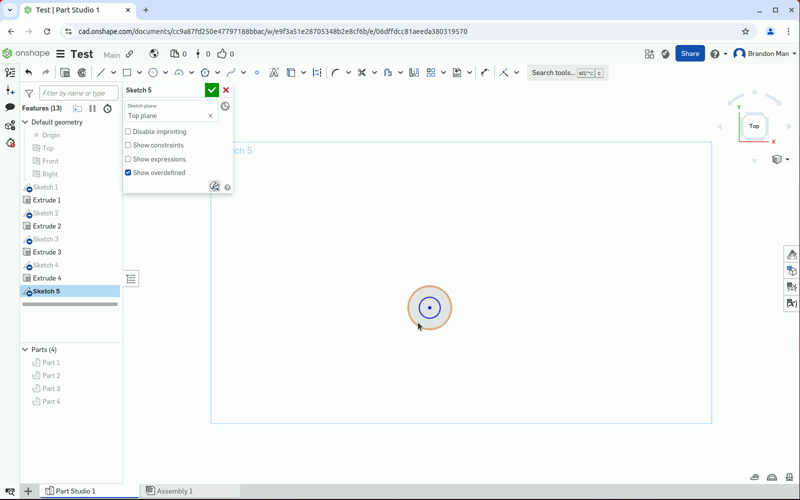
scroll(6)
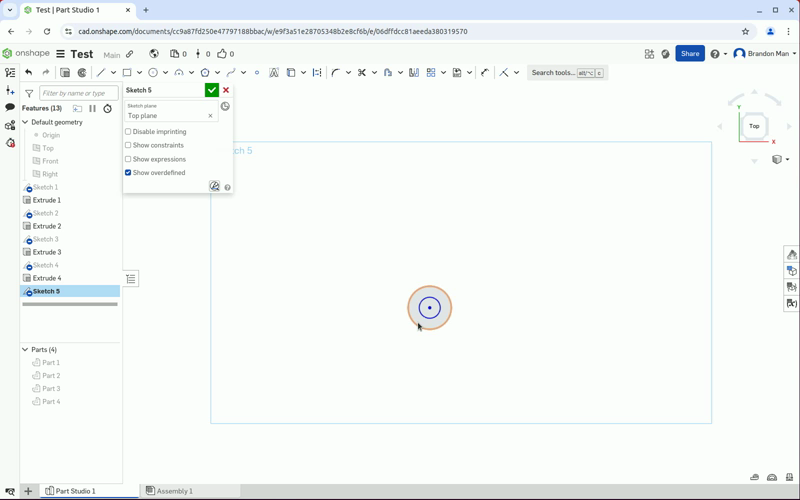
scroll(6)
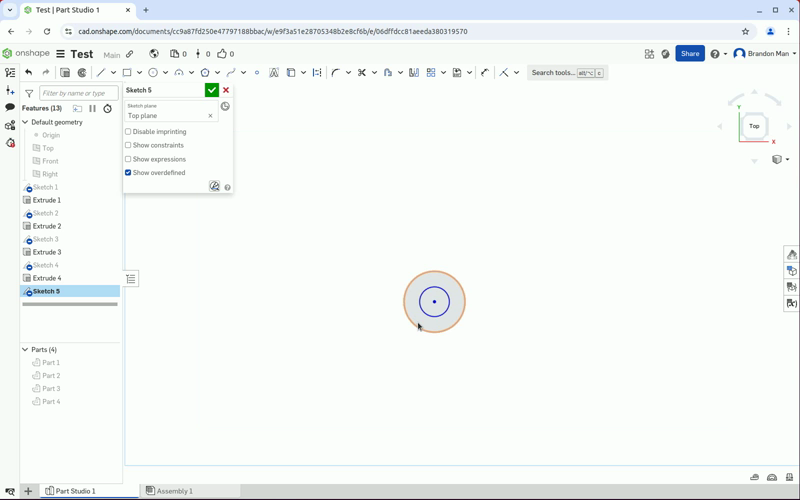
scroll(6)
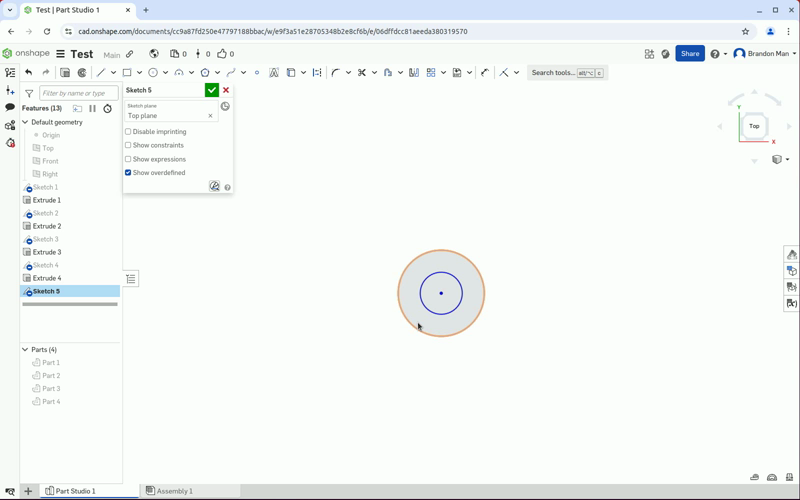
scroll(6)
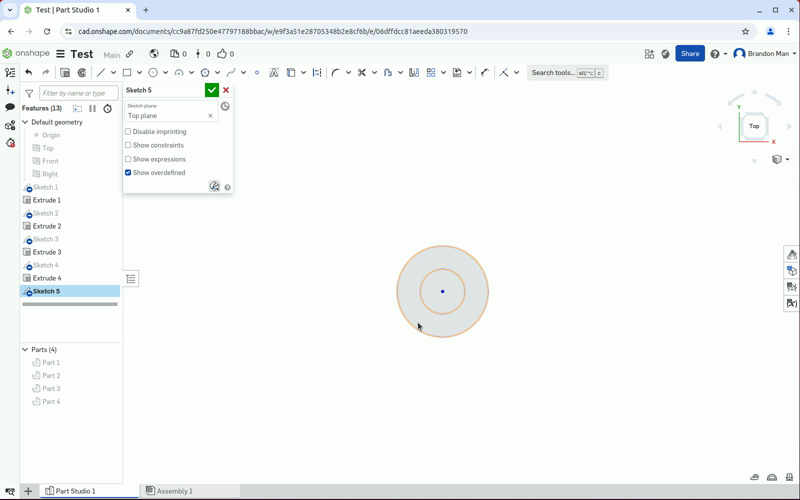
scroll(6)
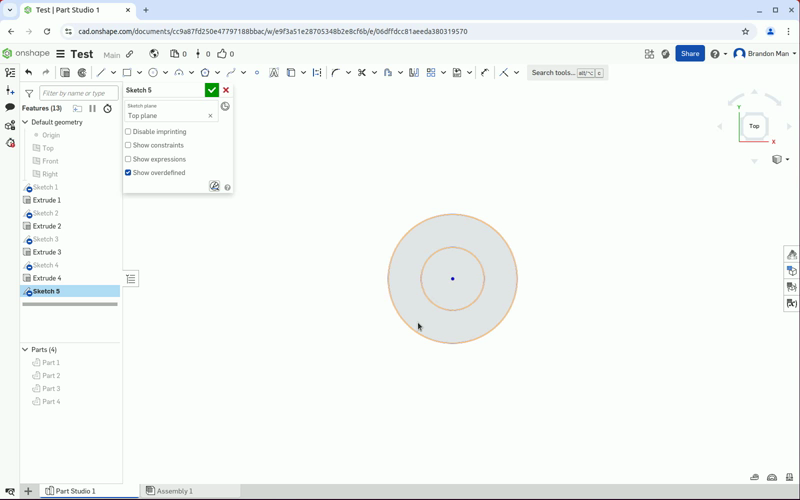
scroll(6)
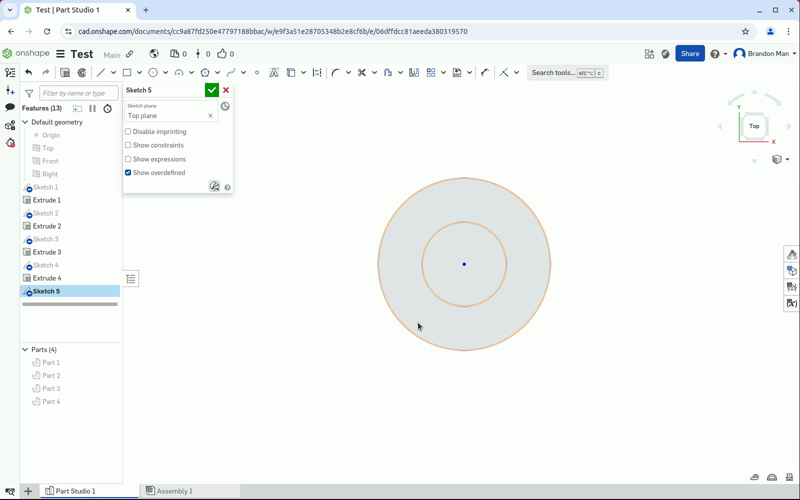
scroll(6)
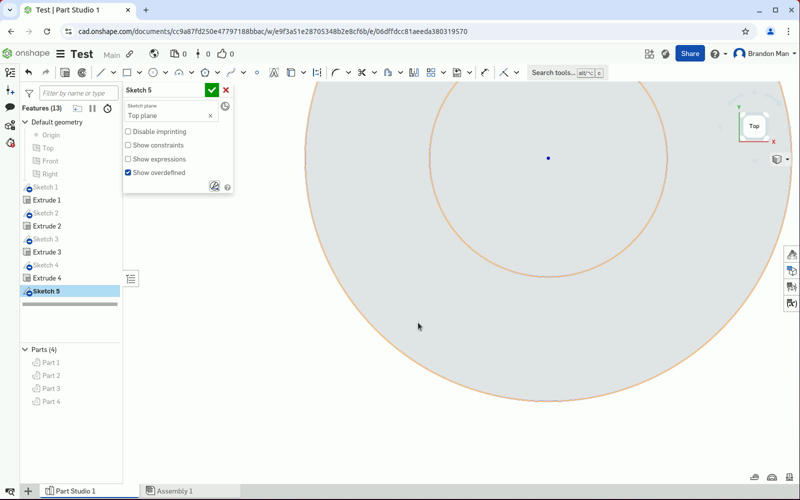
click(418, 322)
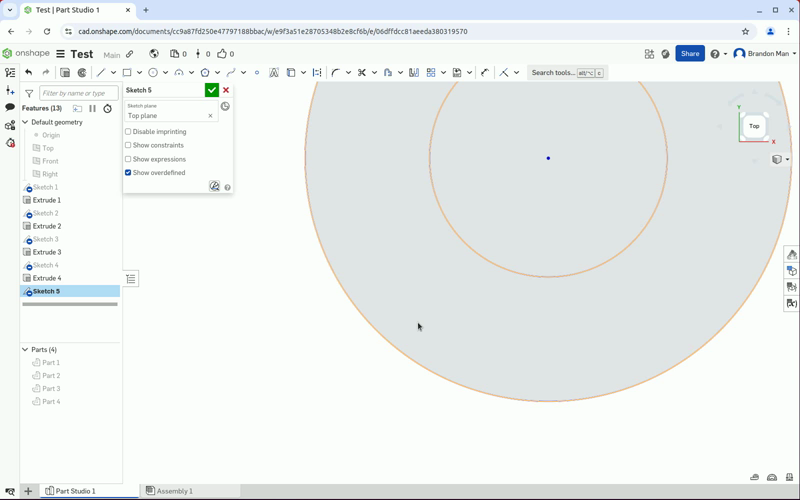
scroll(-6)
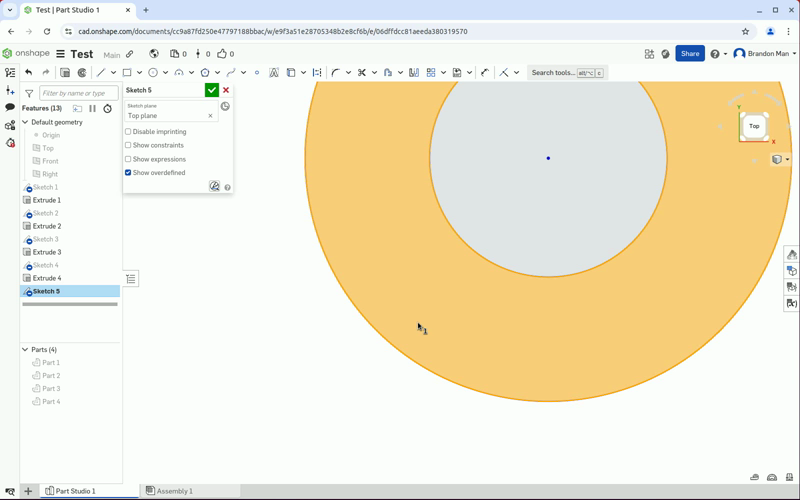
scroll(-6)
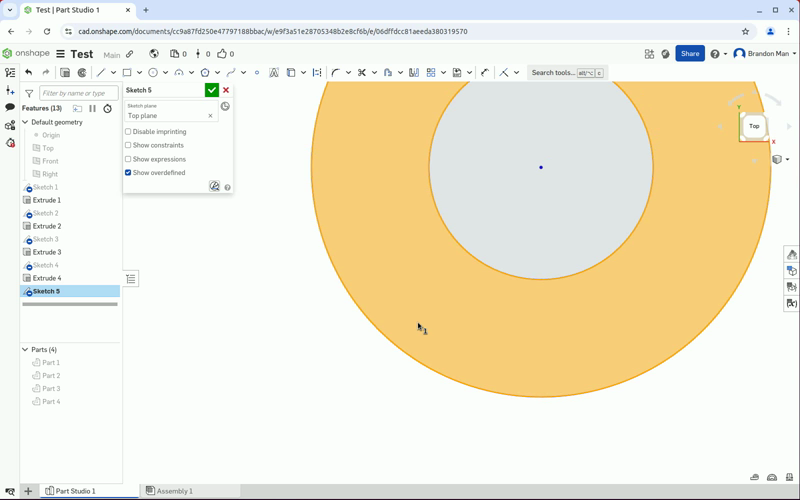
scroll(-6)
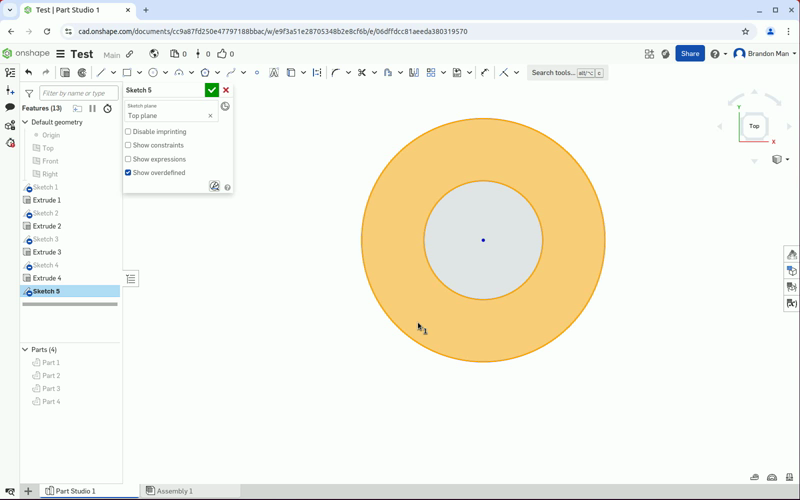
scroll(-6)
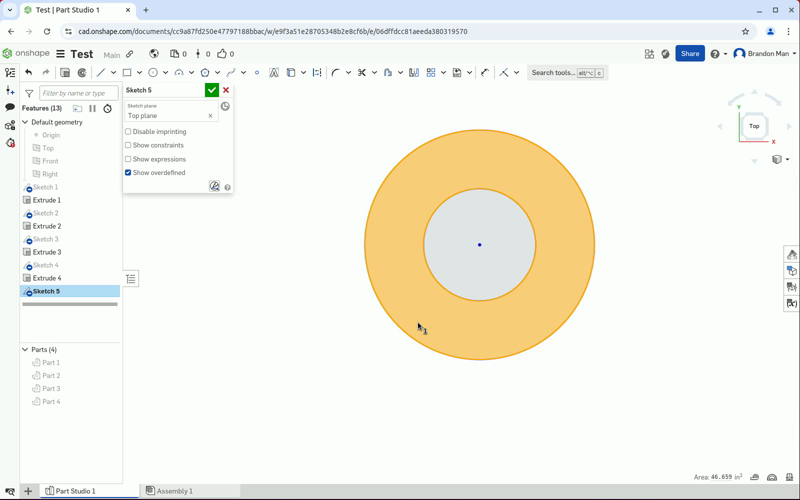
scroll(-6)
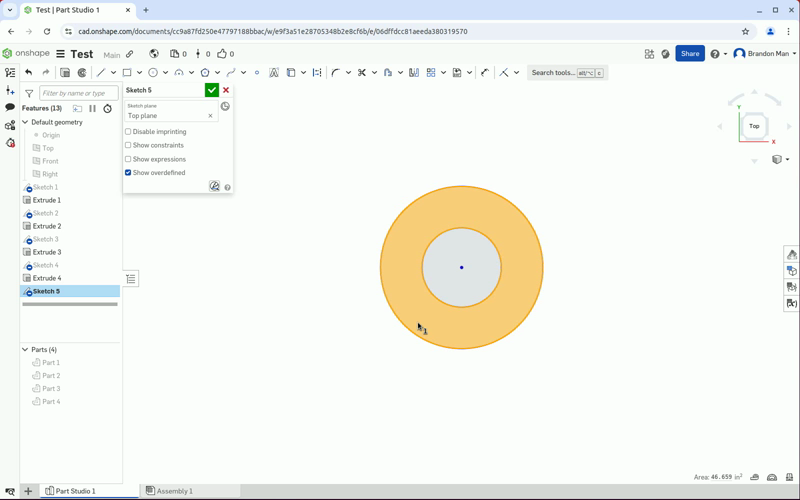
scroll(-6)
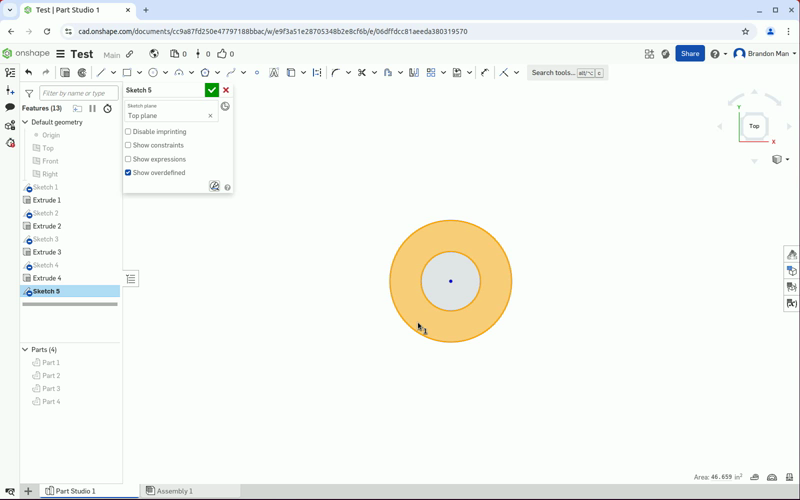
scroll(-6)
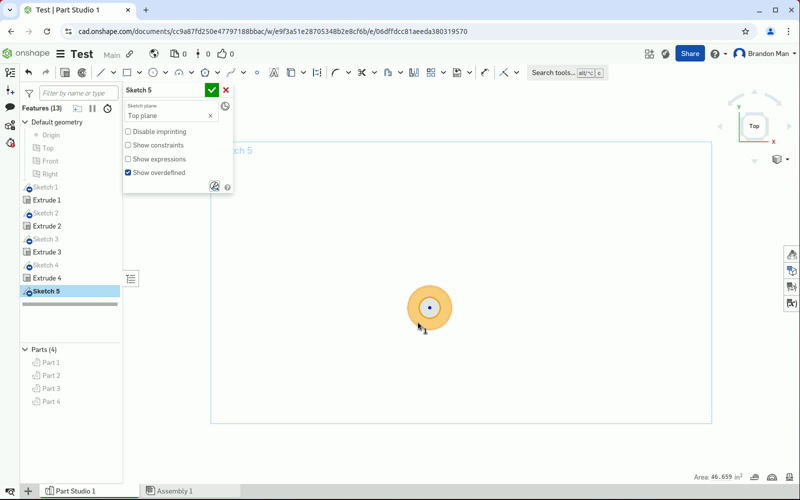
mouse_move(73, 352)
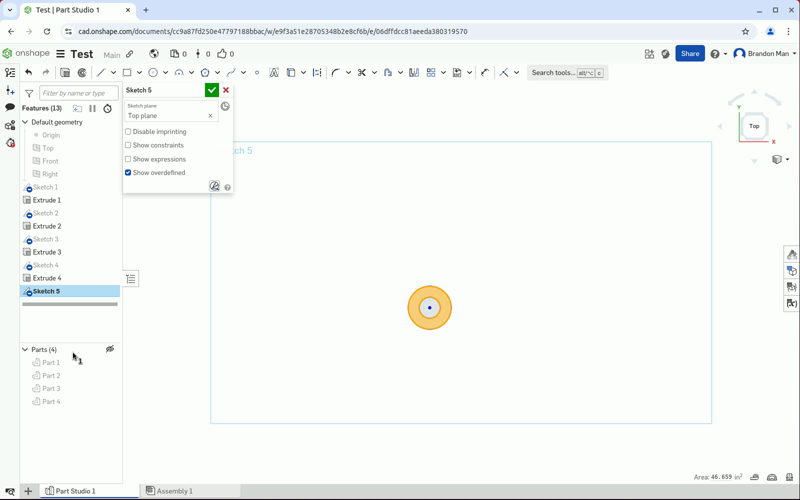
key(shift+y)
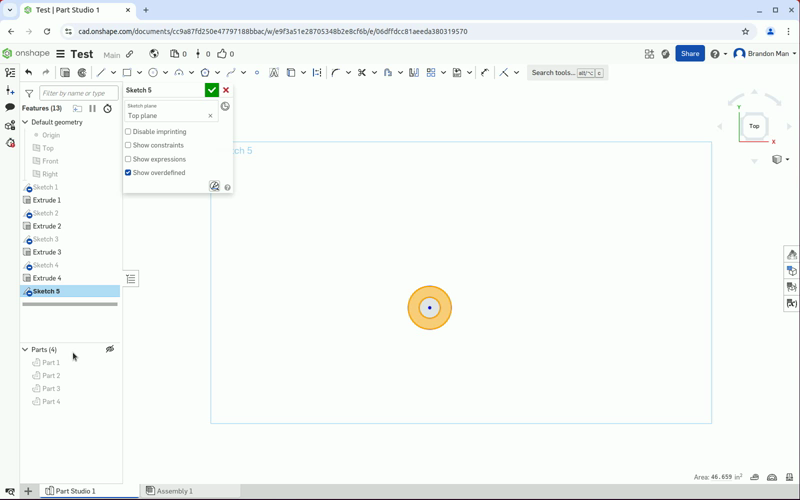
key(shift+e)
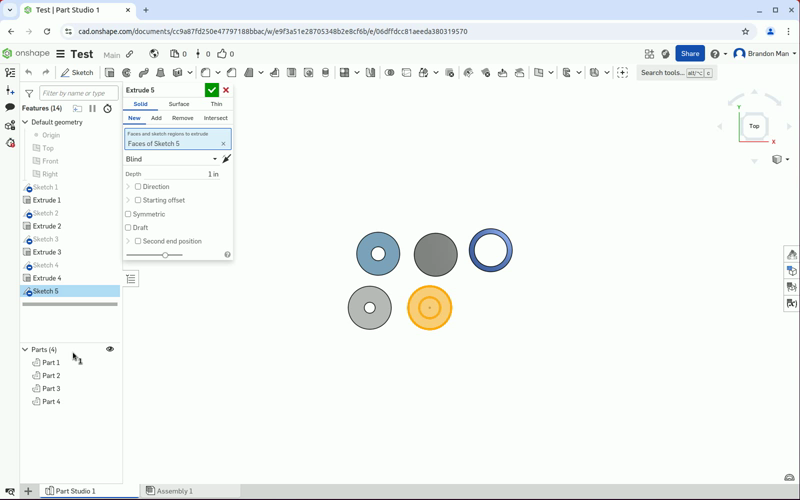
mouse_move(143, 106)
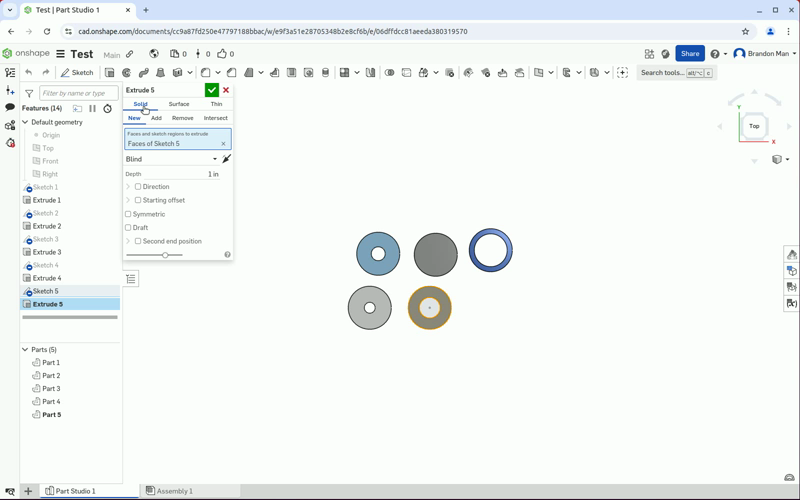
click(143, 106)
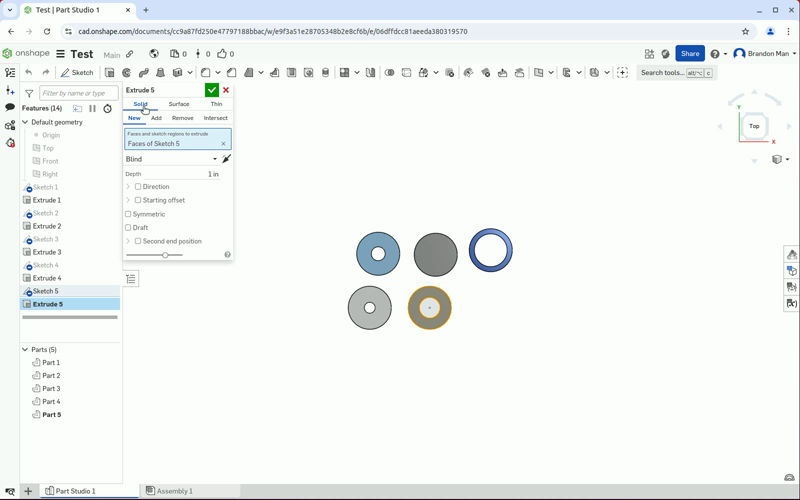
mouse_move(137, 120)
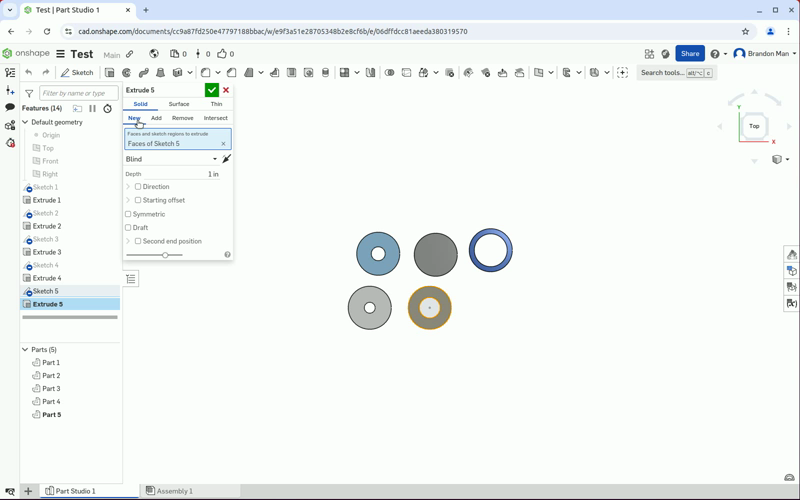
click(137, 120)
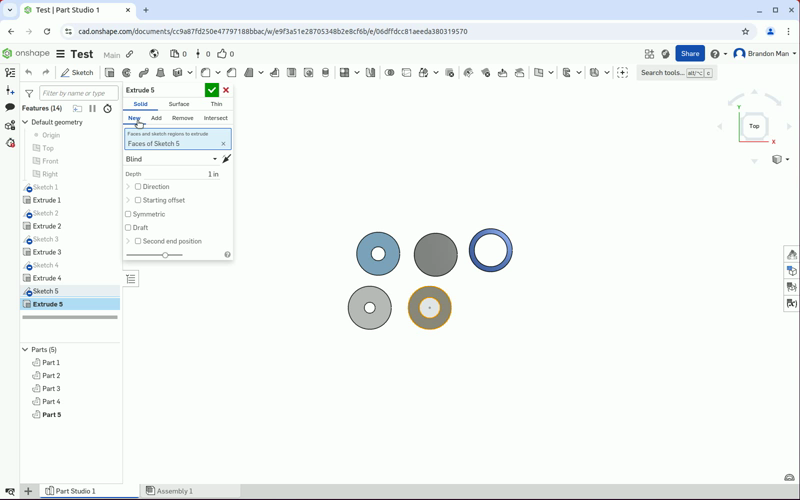
key(tab, 4)
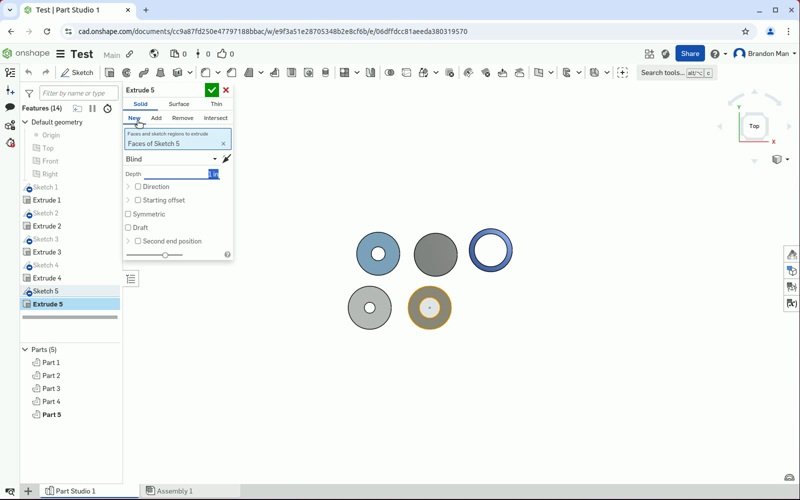
text(8.666)
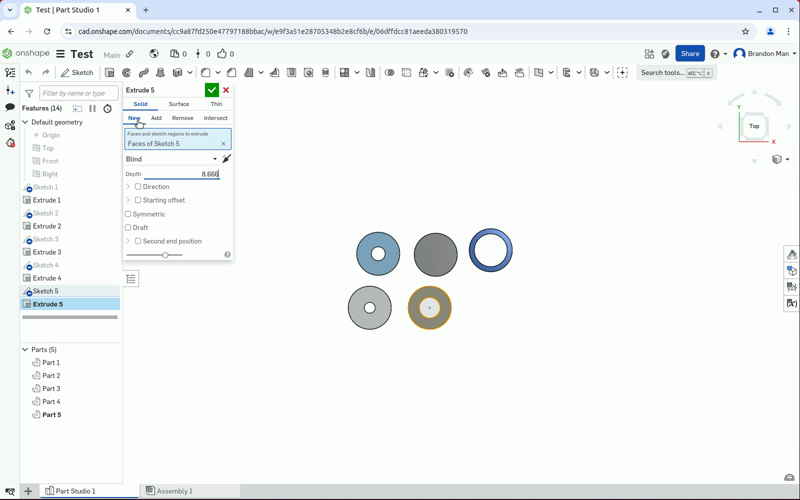
key(enter)
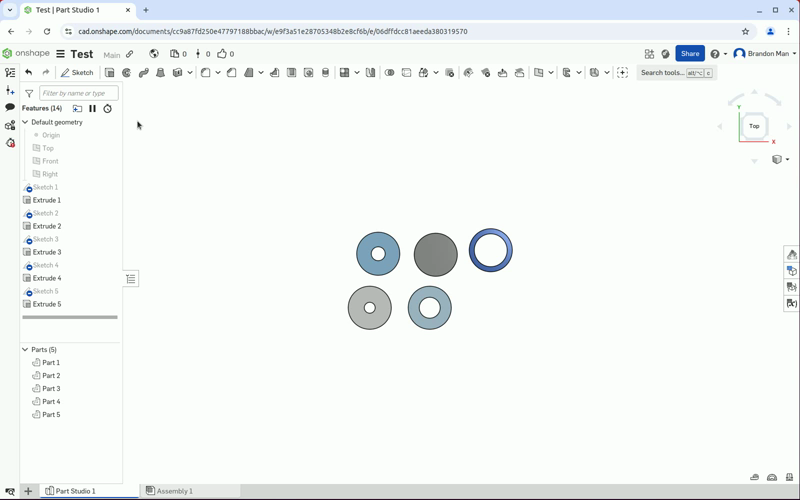
key(shift+h)
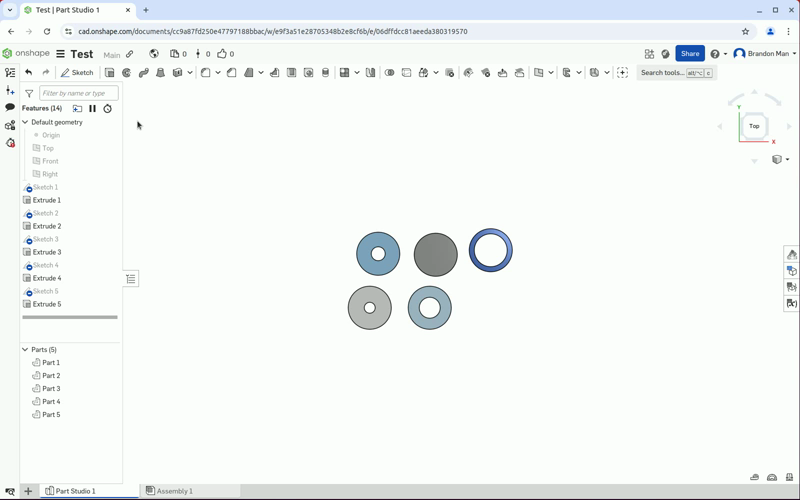
key(shift+h)
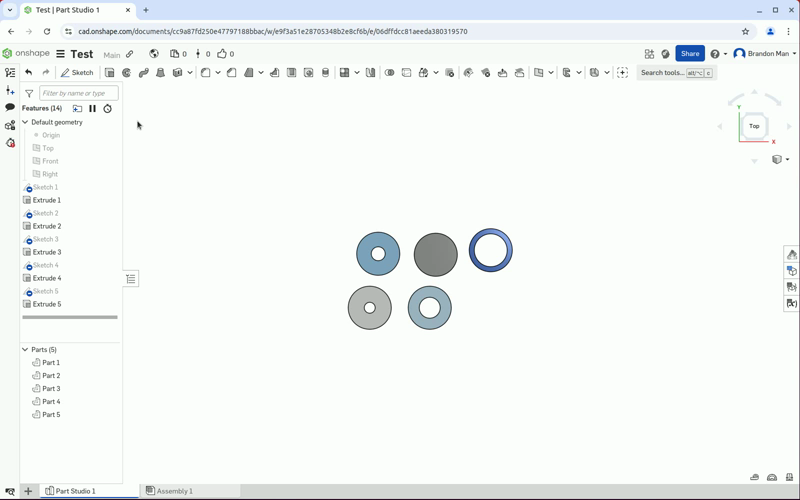
mouse_move(73, 189)
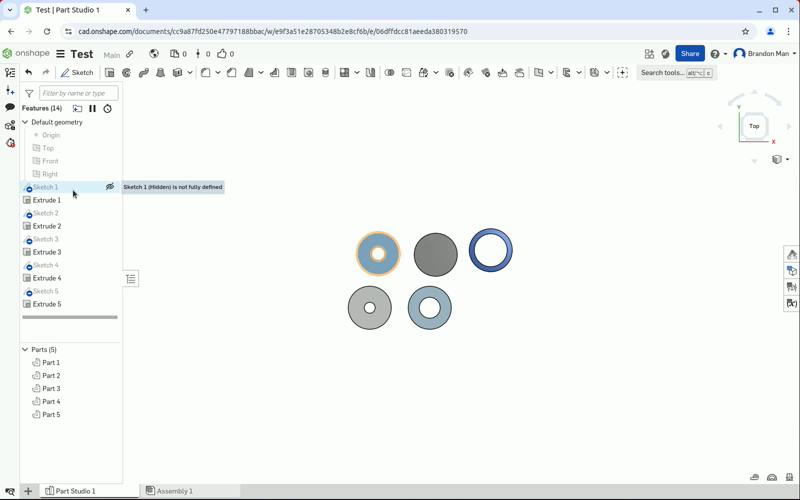
click(73, 189)
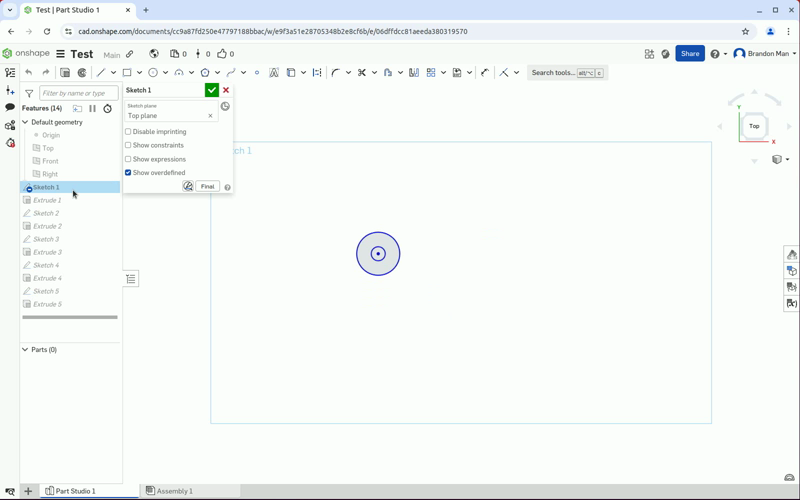
mouse_move(229, 92)
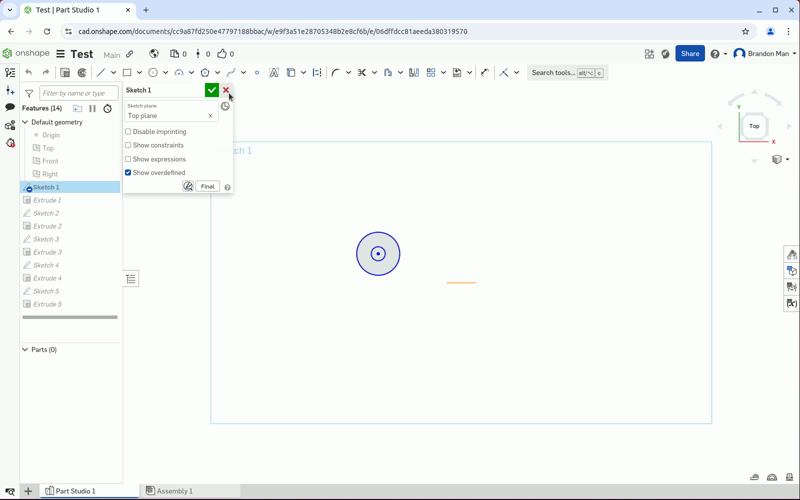
click(229, 92)
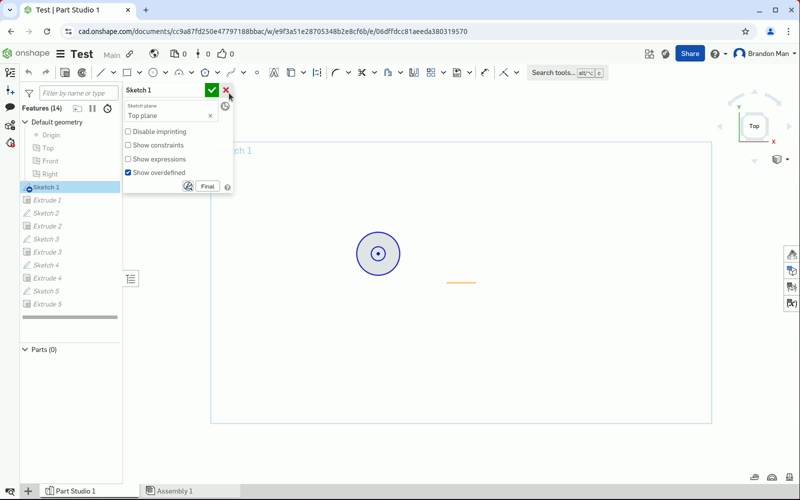
key(shift+s)
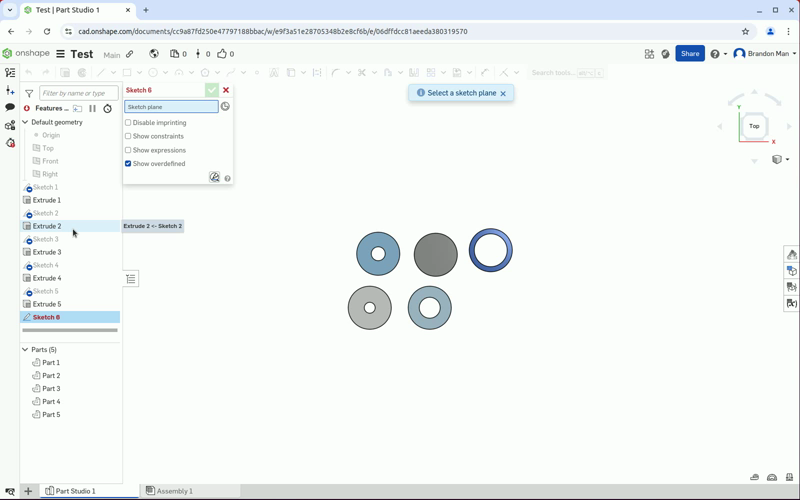
scroll(3)
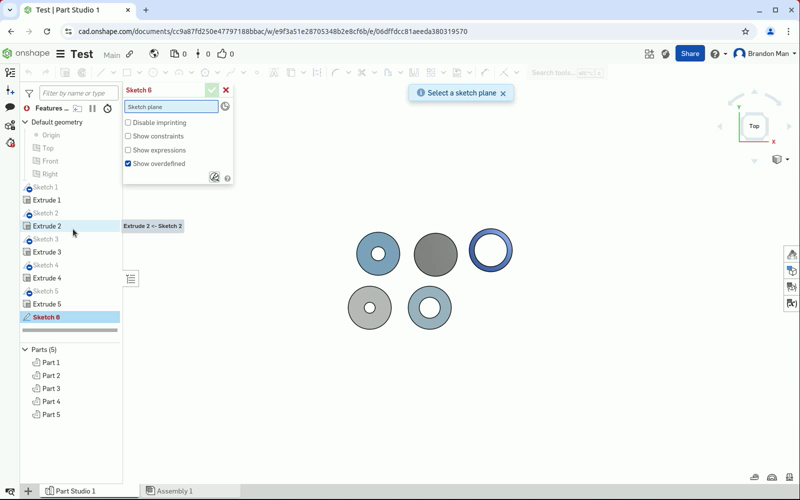
mouse_move(73, 150)
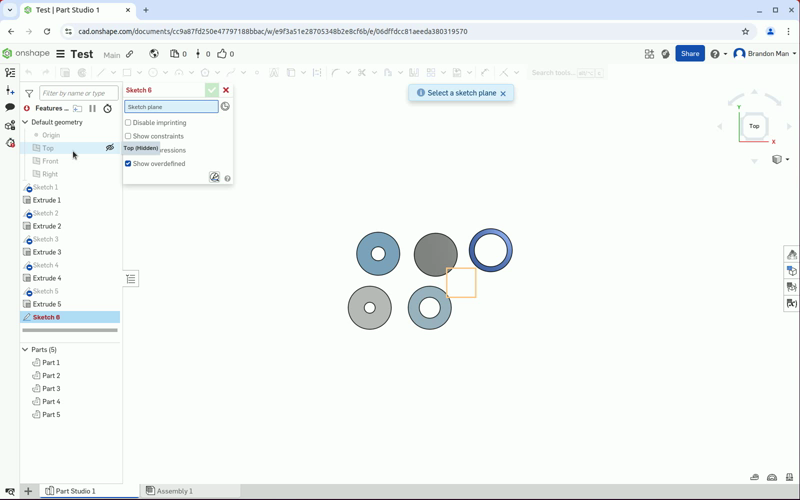
click(73, 150)
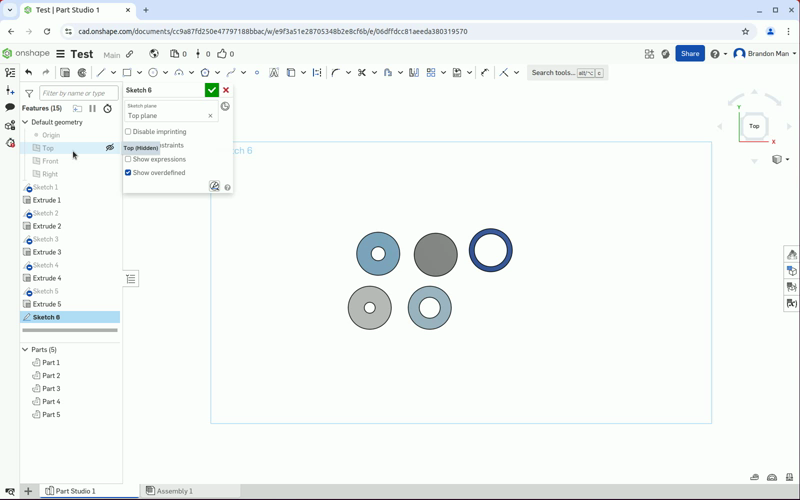
mouse_move(73, 352)
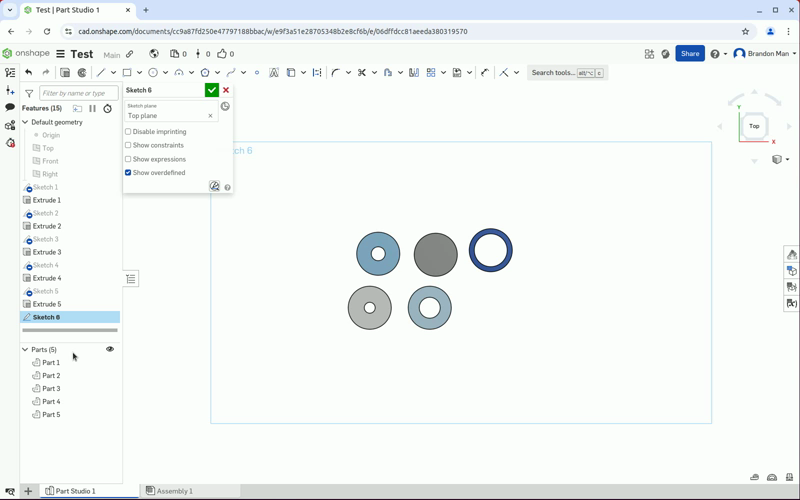
key(y)
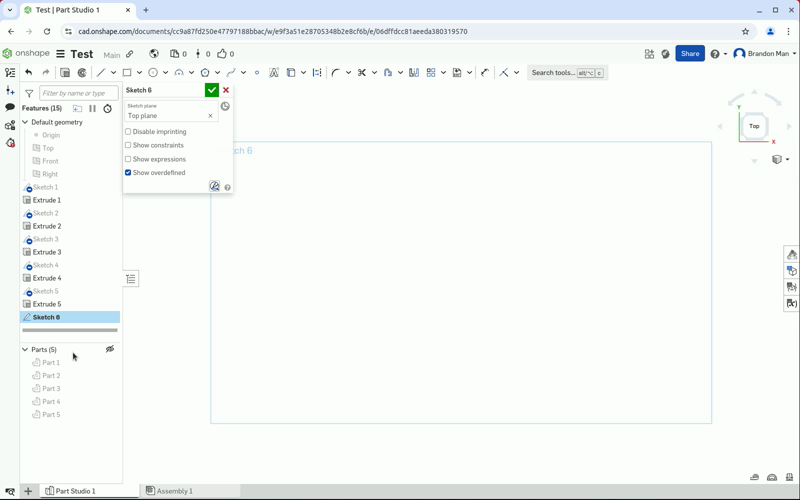
key(c)
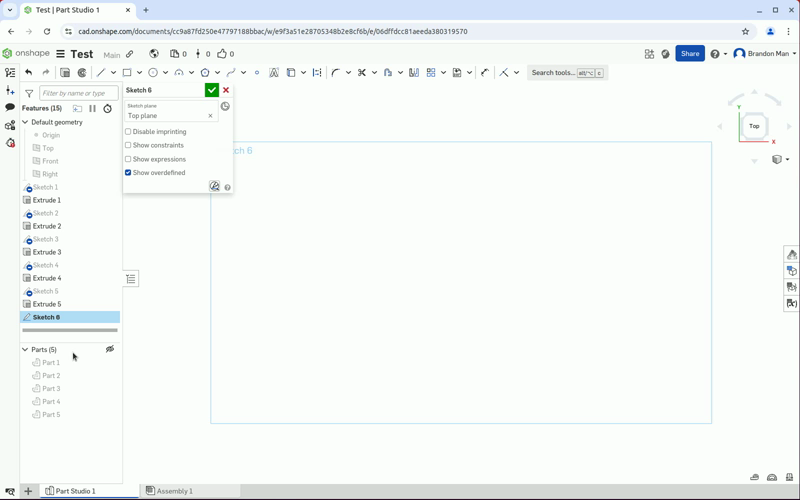
key_down(shift)
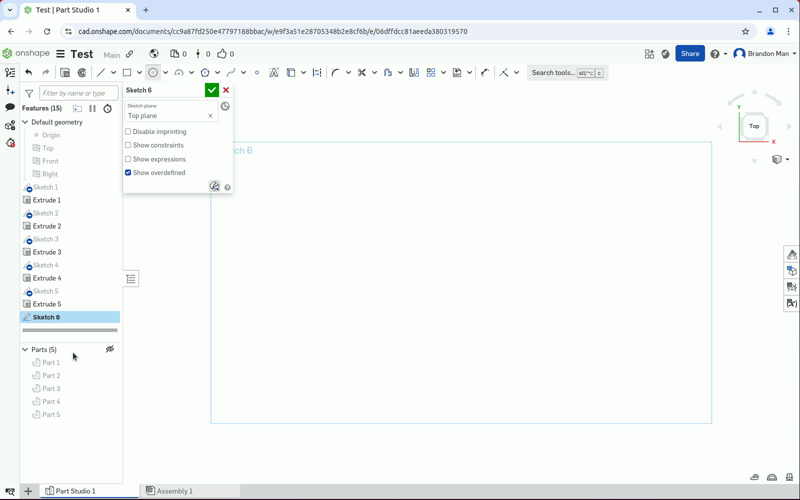
mouse_move(487, 308)
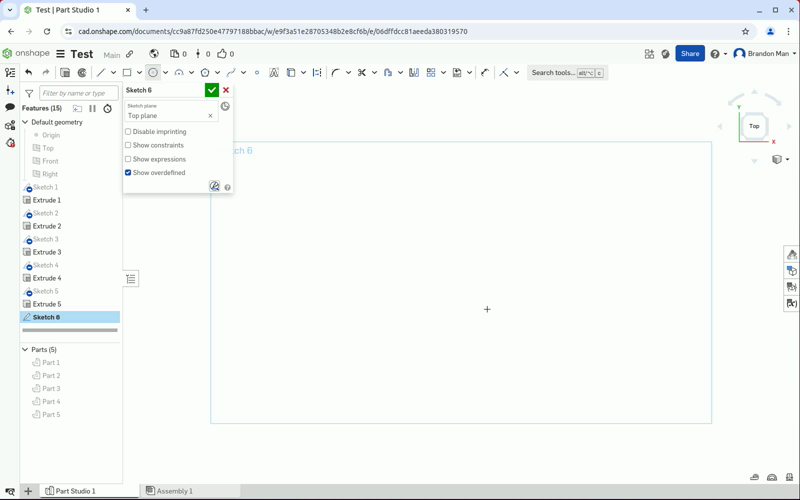
click(487, 308)
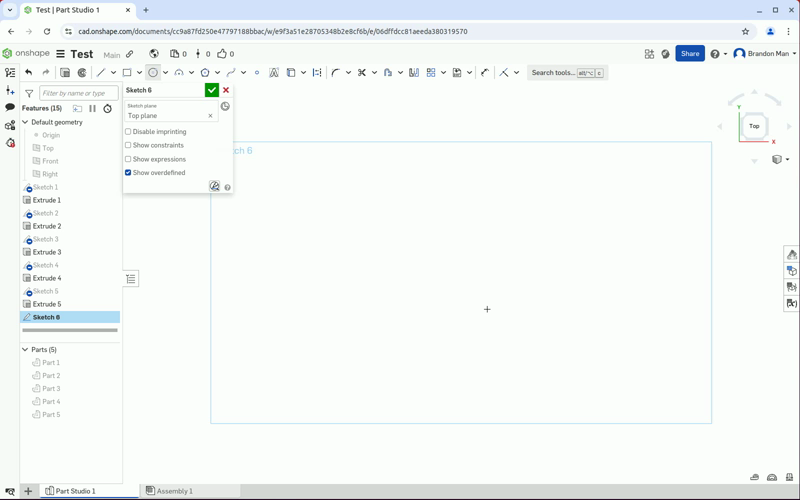
key_up(shift)
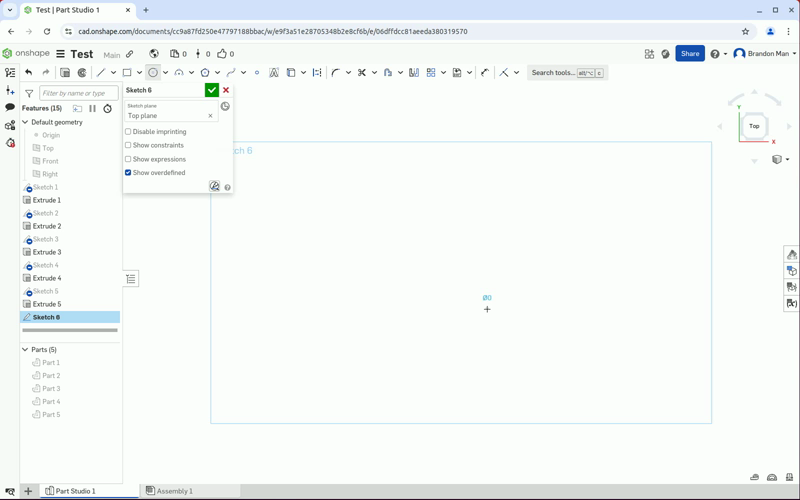
mouse_move(508, 308)
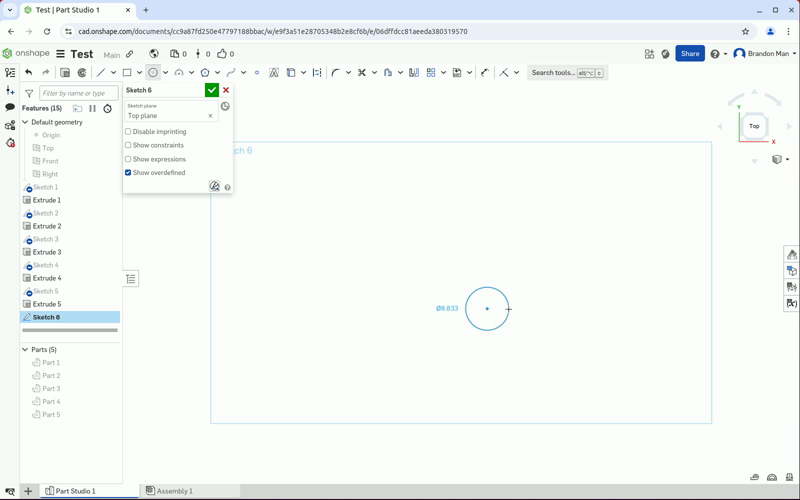
click(508, 308)
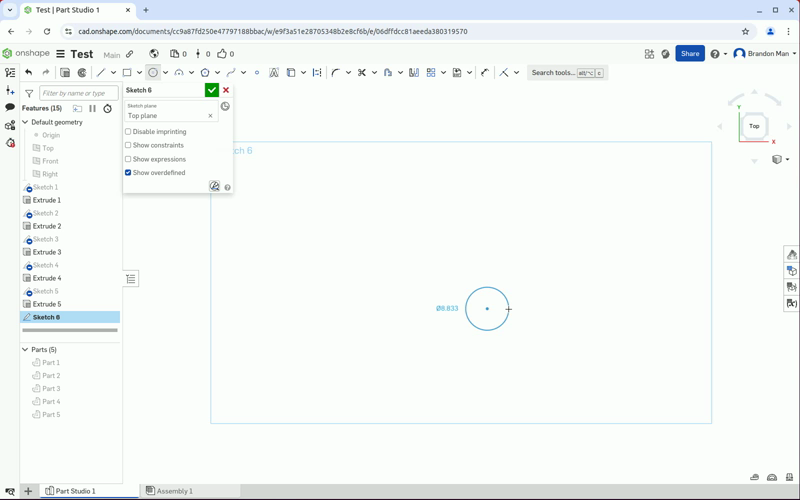
key(esc)
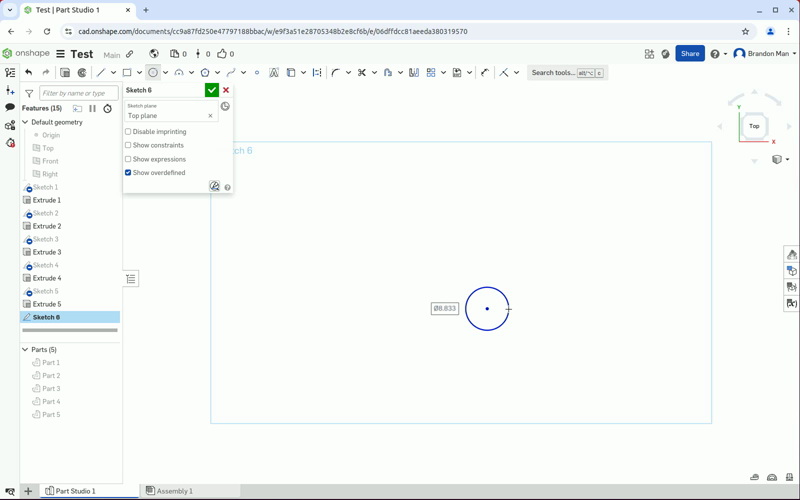
key(c)
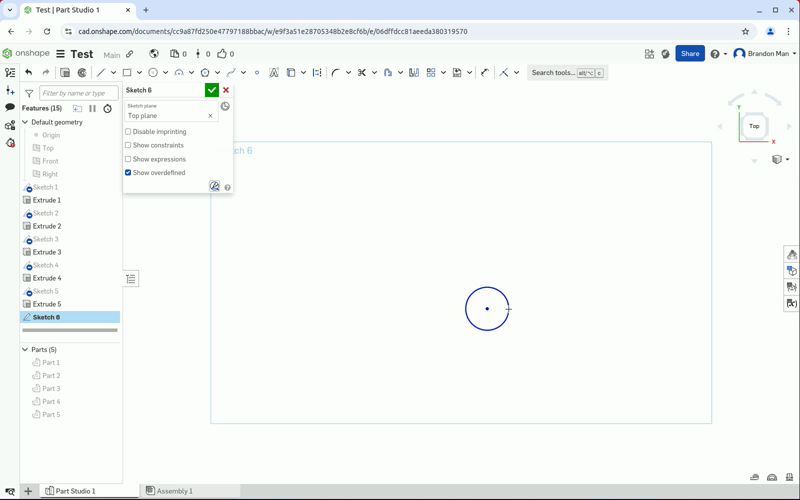
key_down(shift)
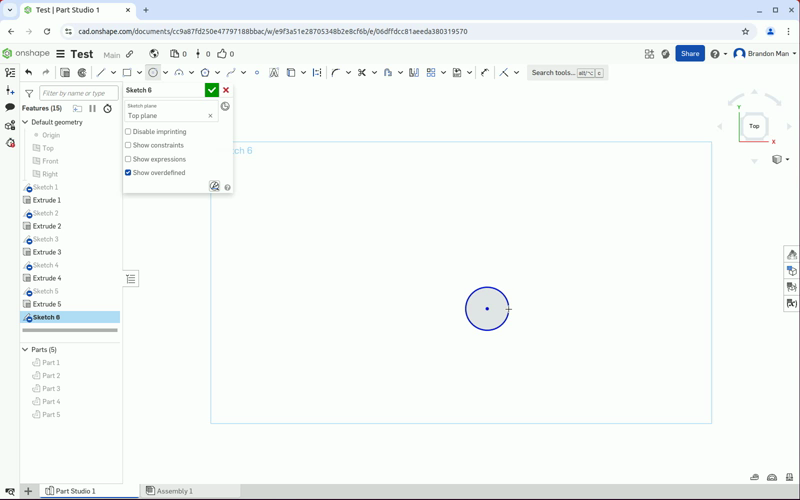
mouse_move(487, 308)
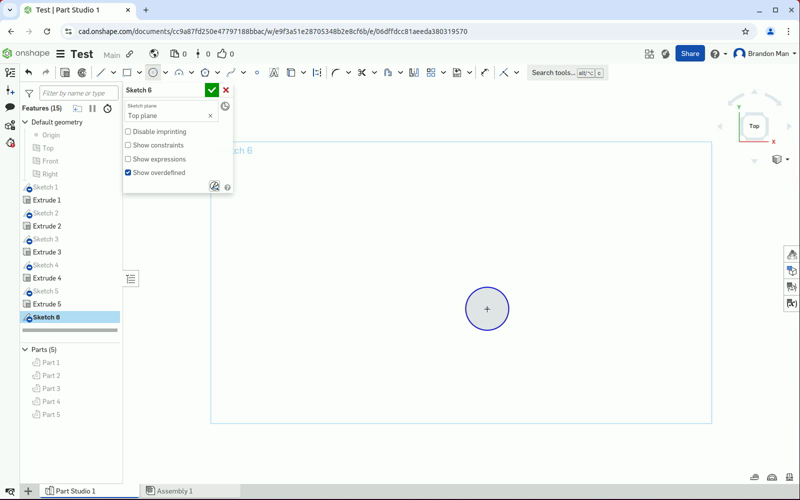
click(487, 308)
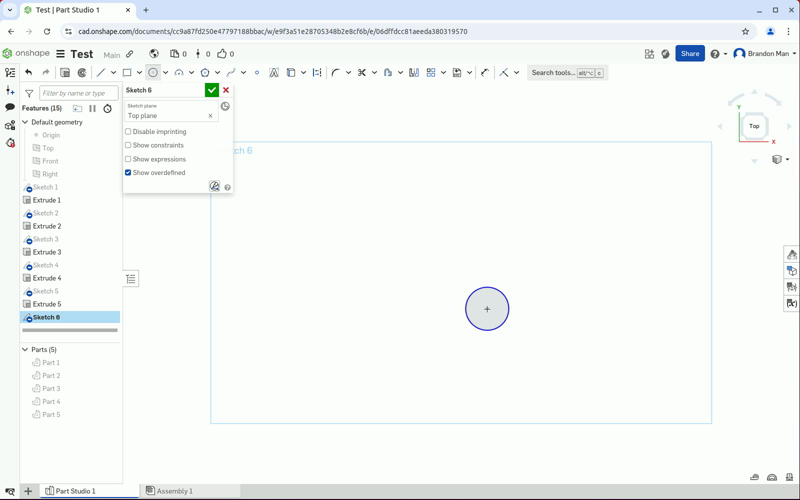
key_up(shift)
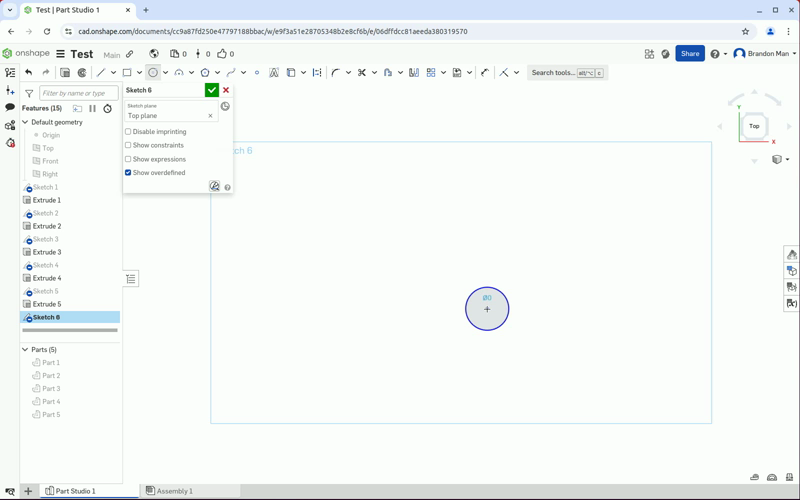
mouse_move(507, 308)
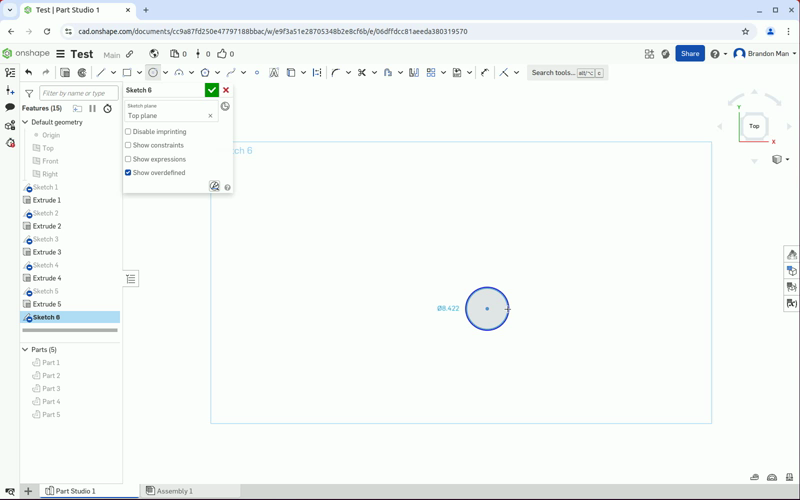
scroll(6)
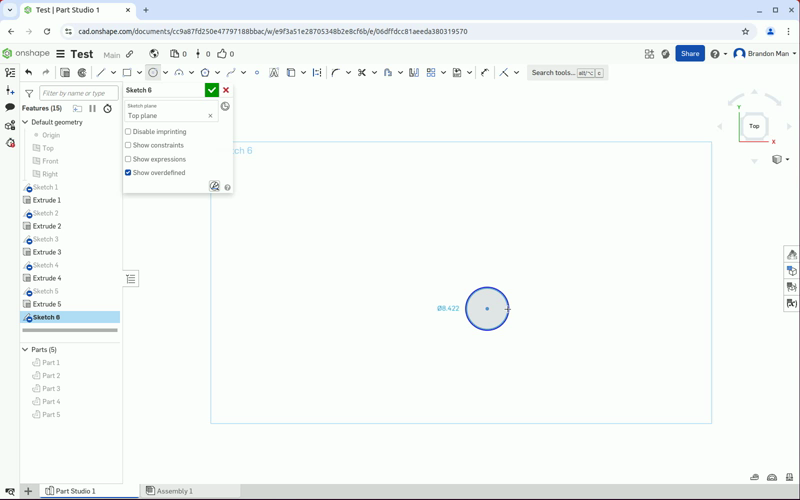
scroll(6)
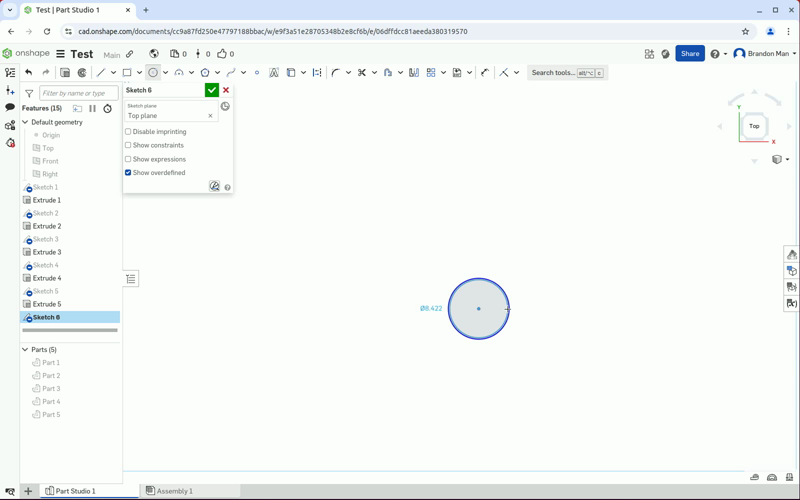
scroll(6)
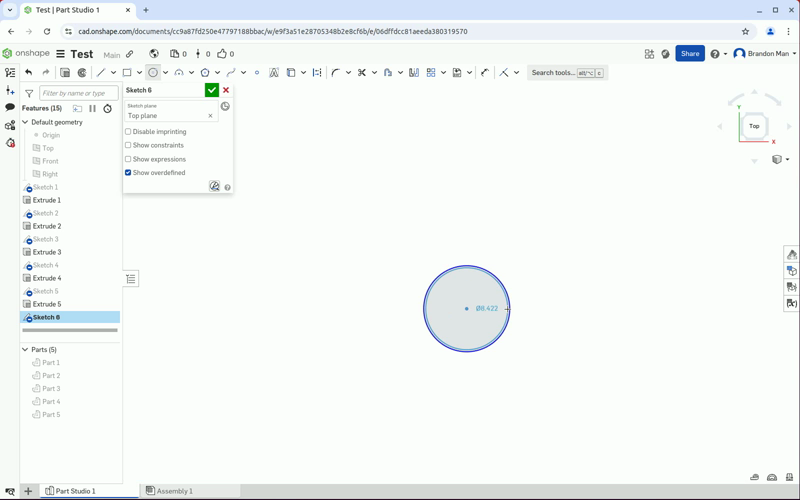
scroll(6)
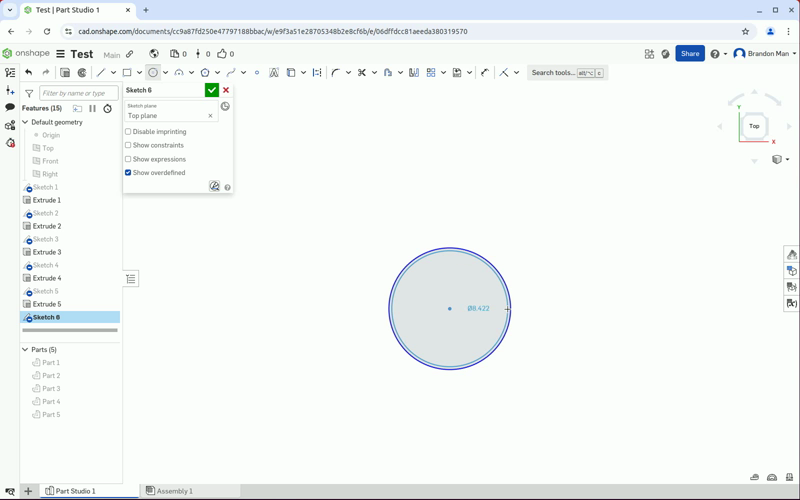
scroll(6)
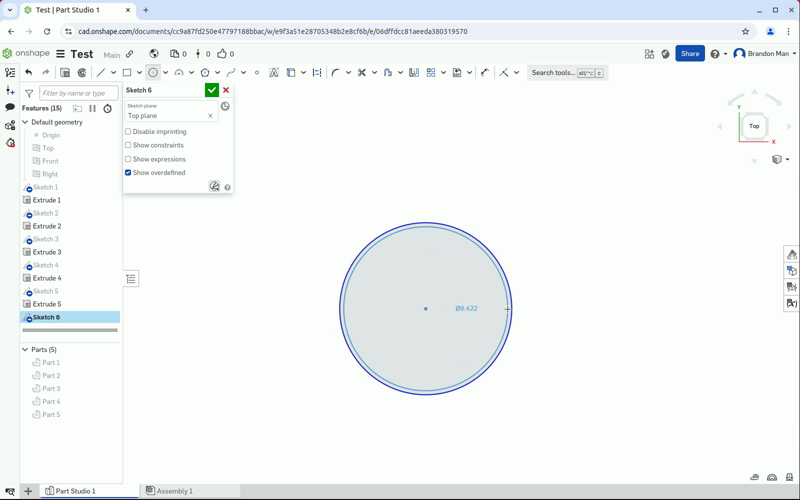
scroll(6)
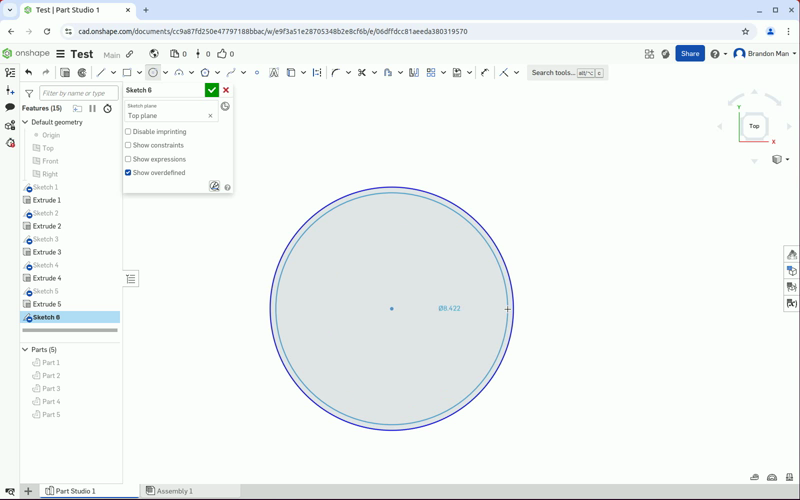
scroll(6)
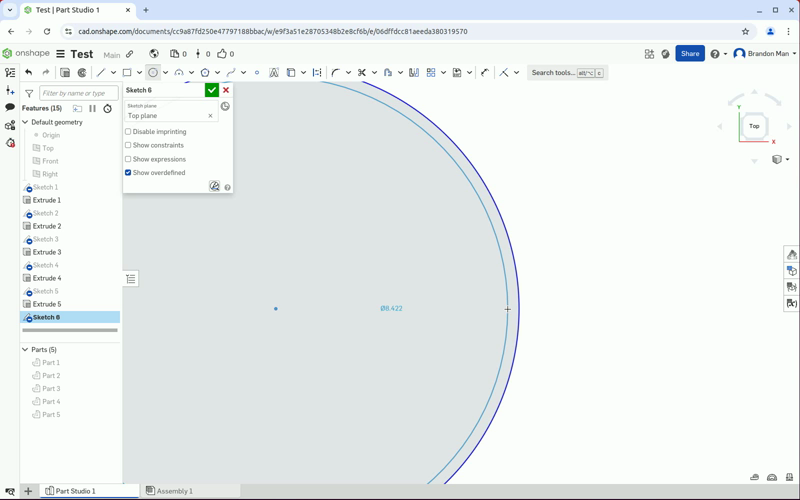
click(507, 308)
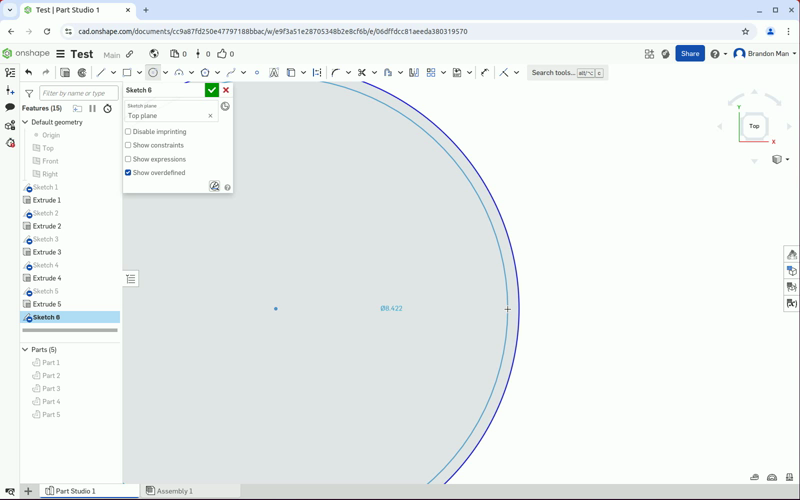
scroll(-6)
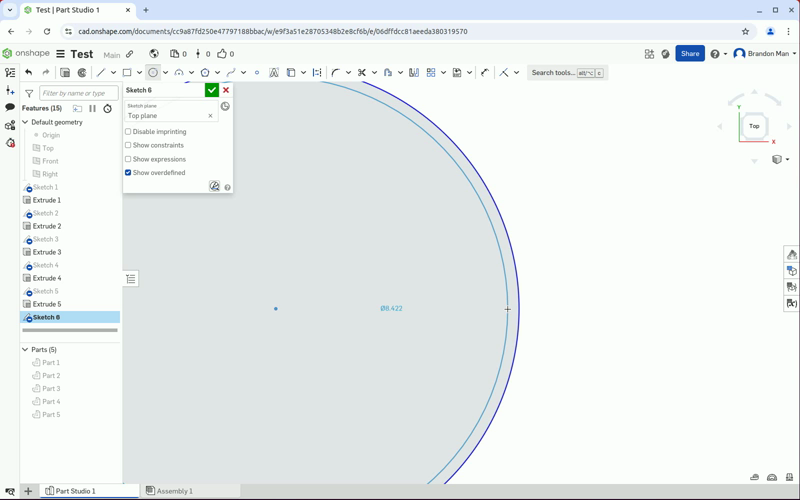
scroll(-6)
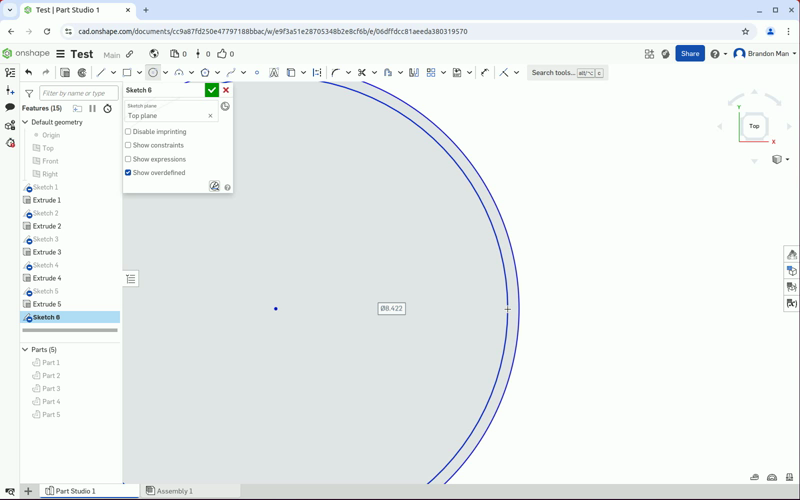
scroll(-6)
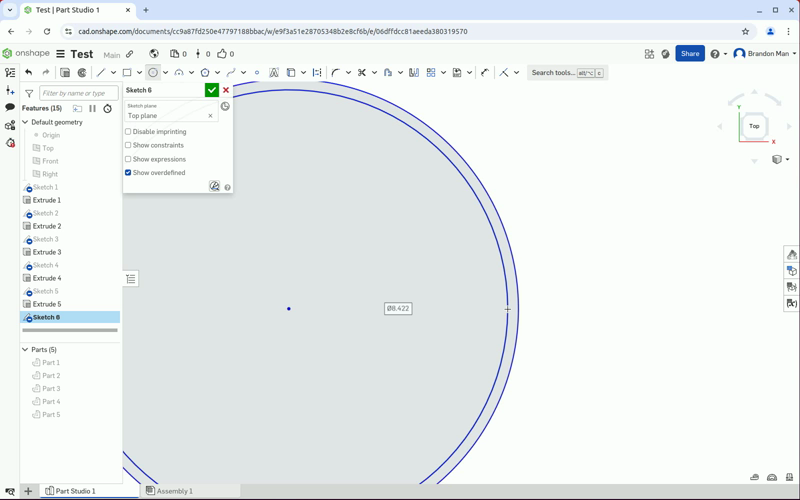
scroll(-6)
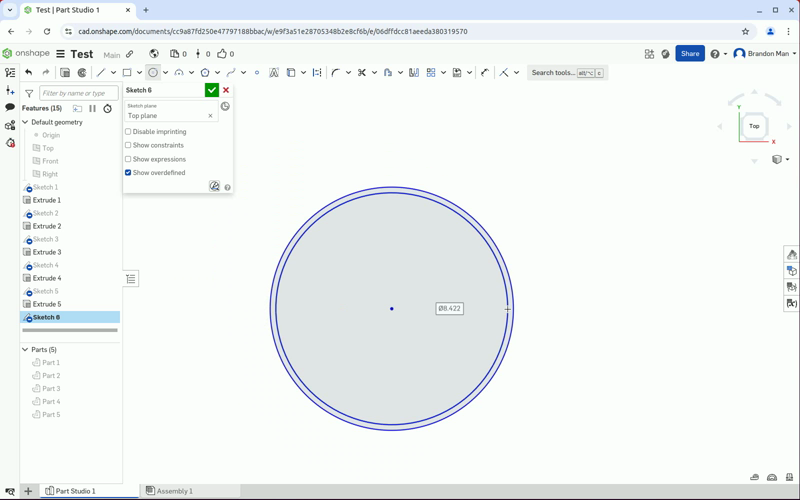
scroll(-6)
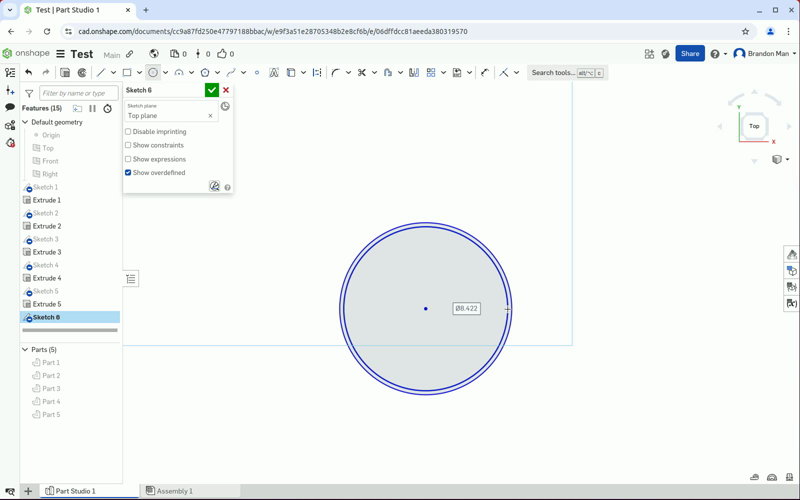
scroll(-6)
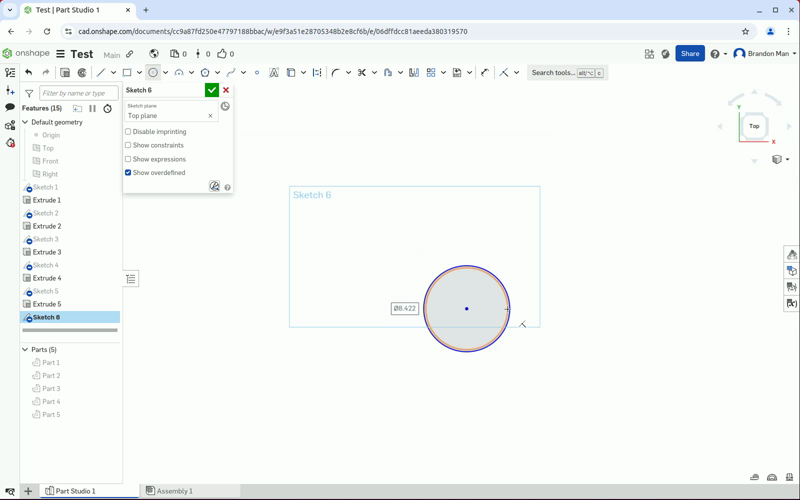
scroll(-6)
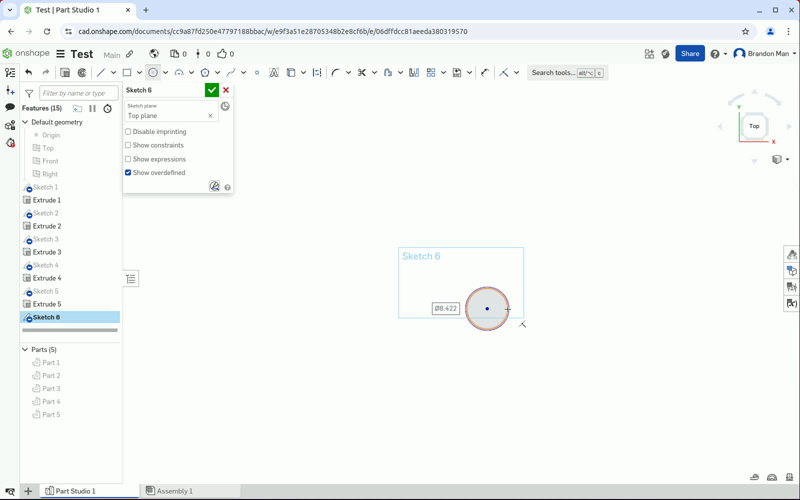
key(esc)
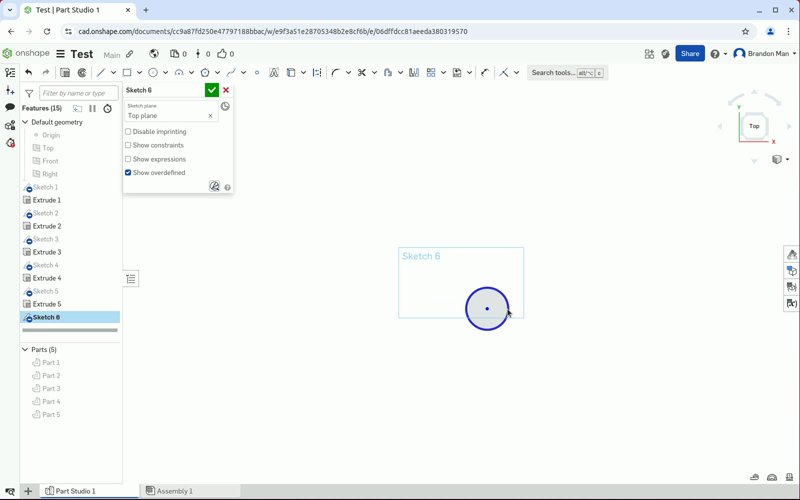
mouse_move(495, 327)
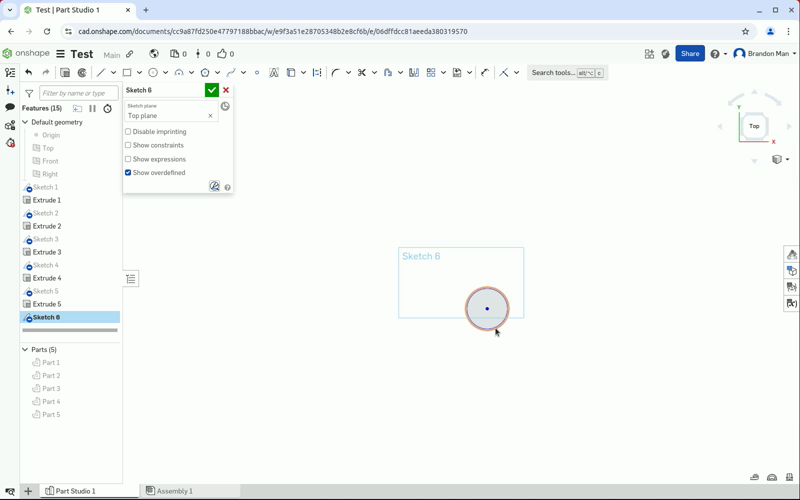
scroll(6)
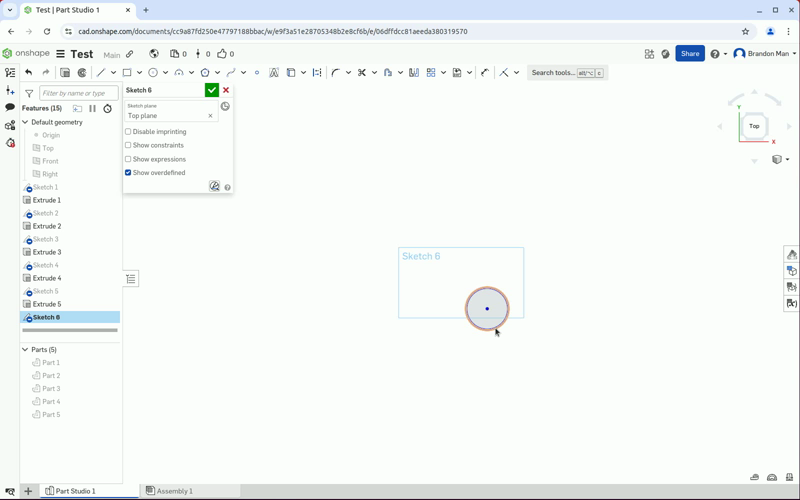
scroll(6)
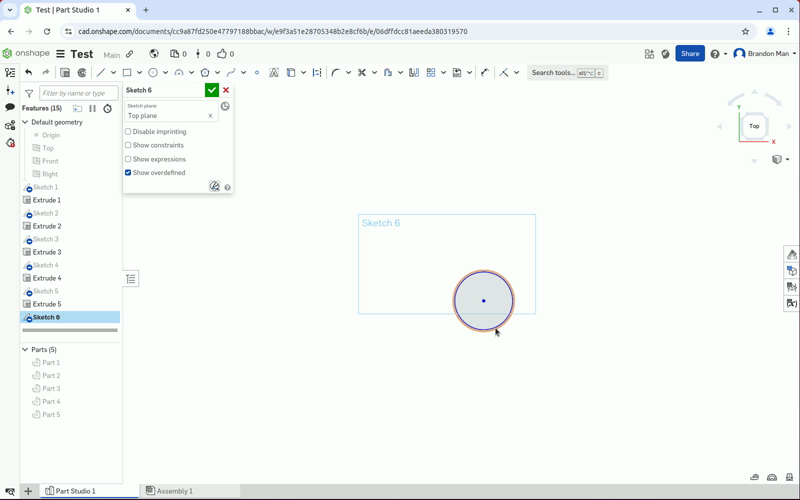
scroll(6)
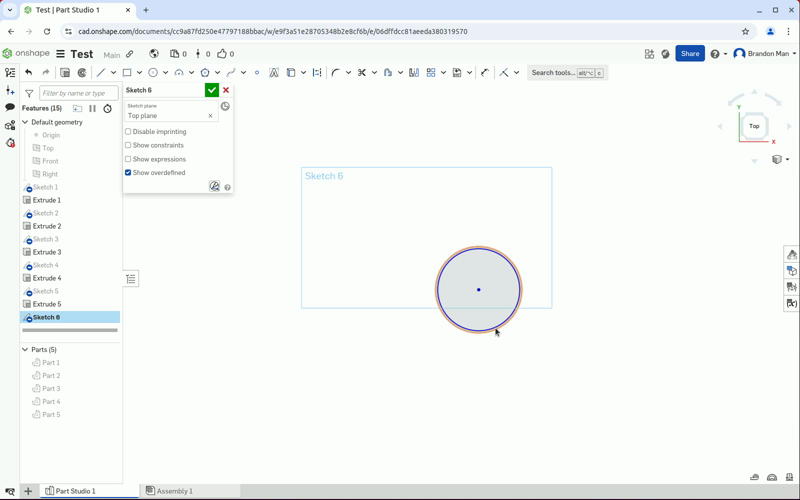
scroll(6)
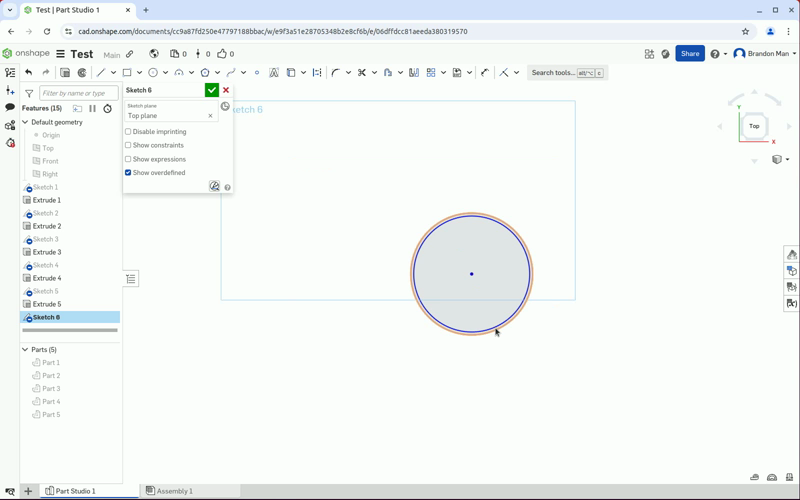
scroll(6)
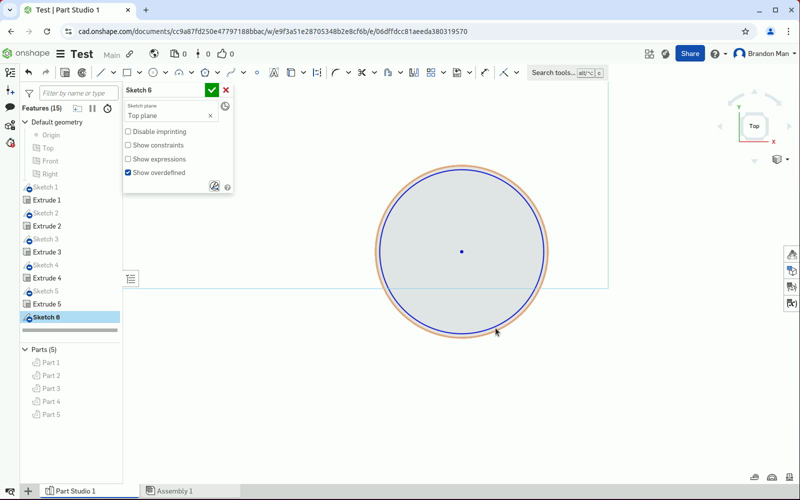
scroll(6)
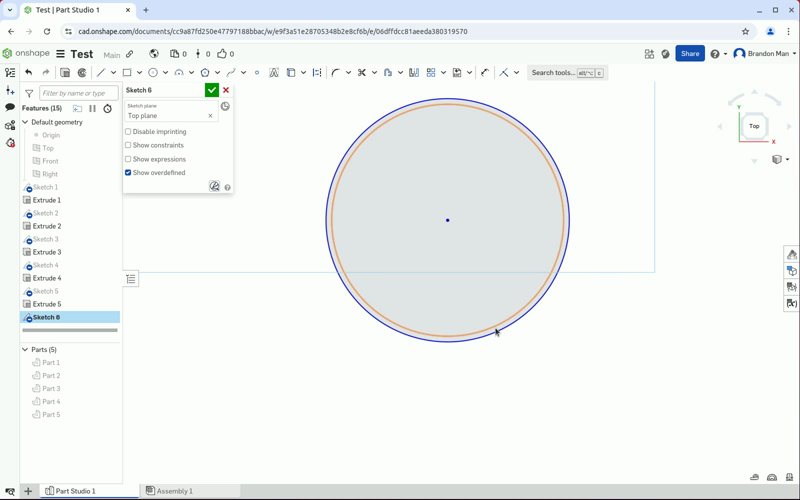
scroll(6)
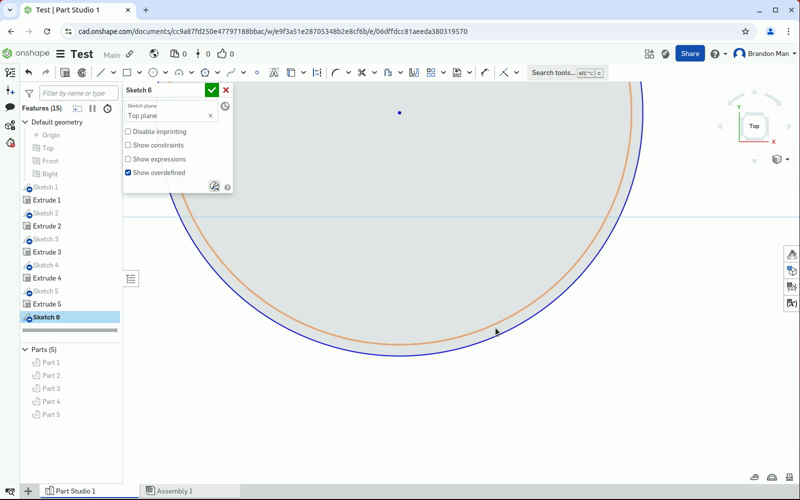
click(495, 327)
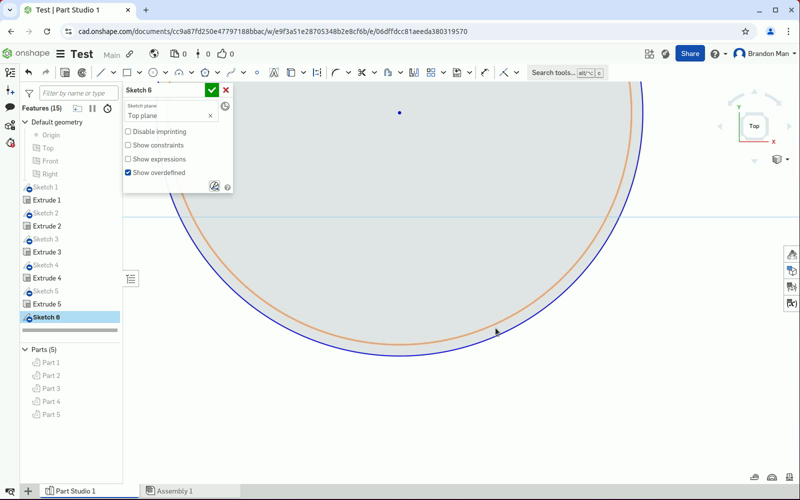
scroll(-6)
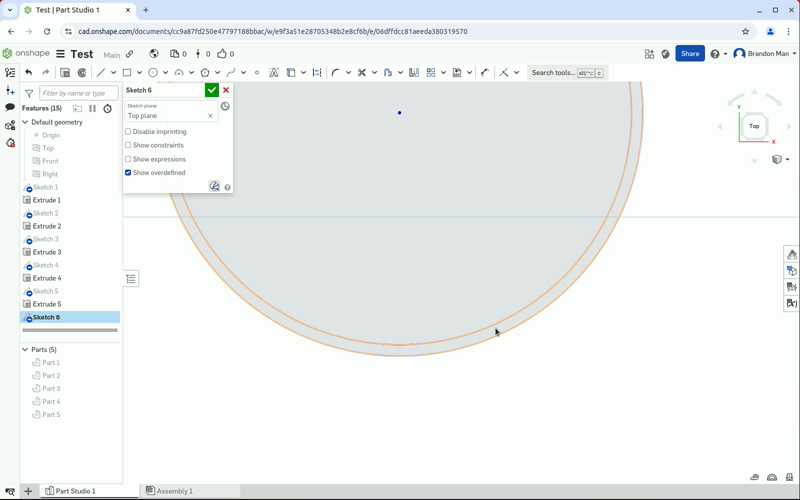
scroll(-6)
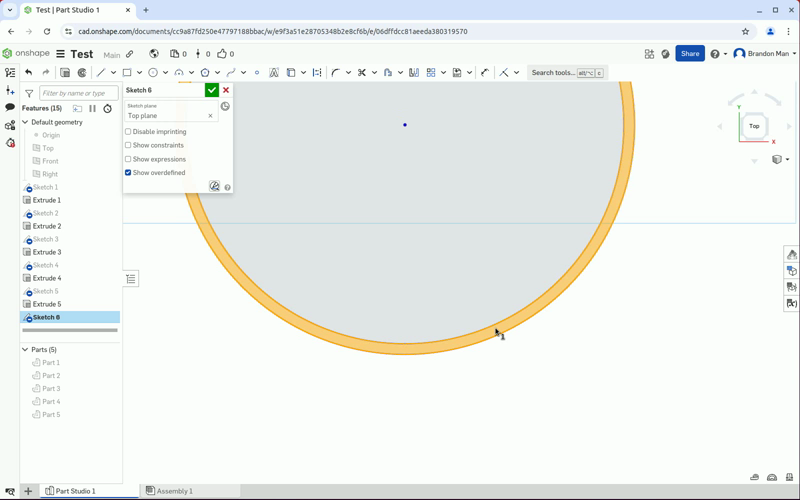
scroll(-6)
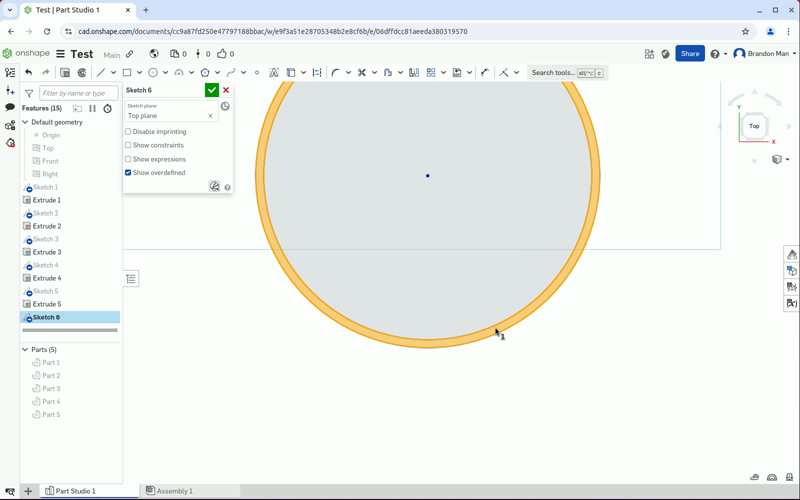
scroll(-6)
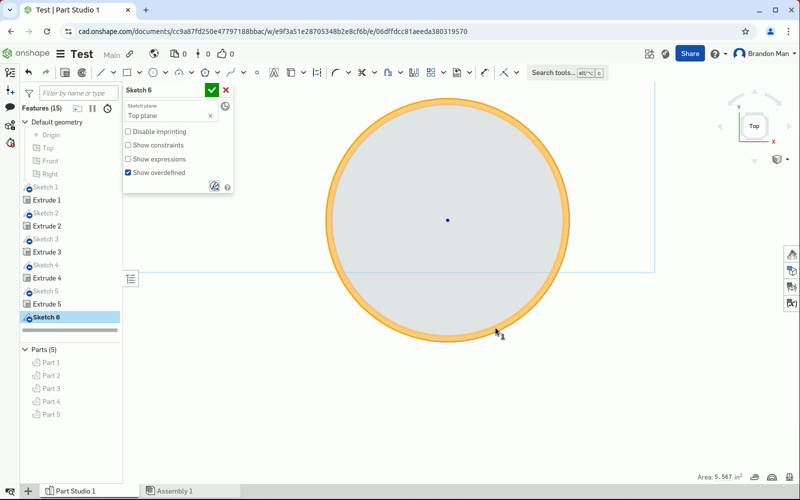
scroll(-6)
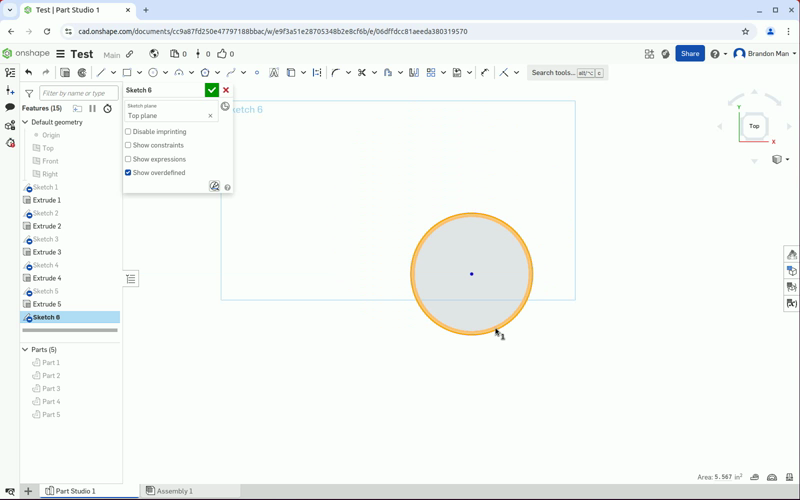
scroll(-6)
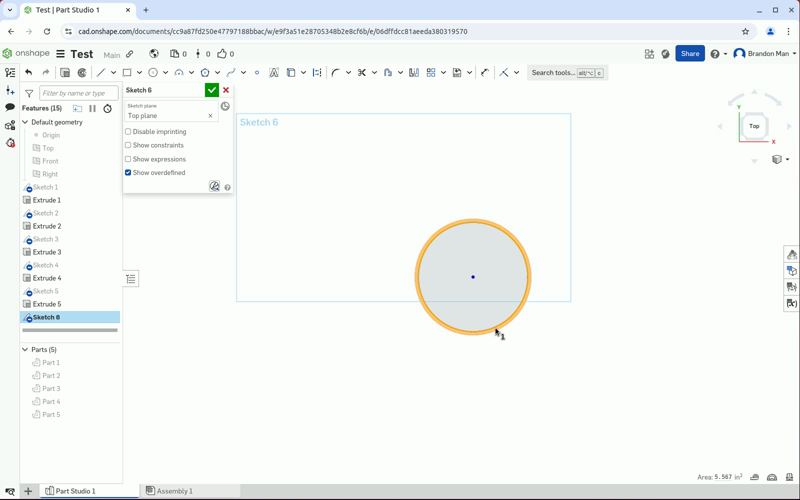
scroll(-6)
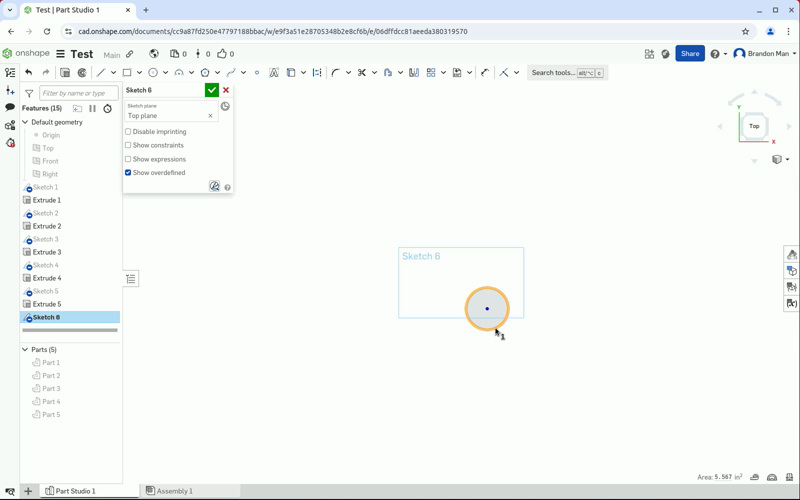
mouse_move(73, 352)
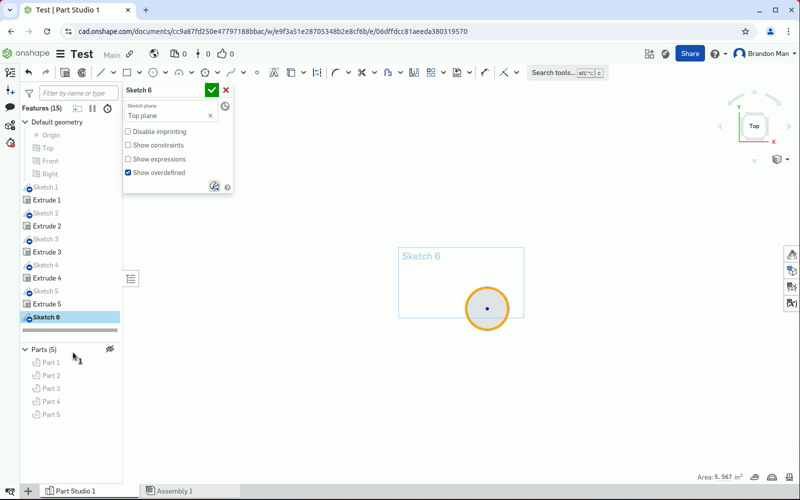
key(shift+y)
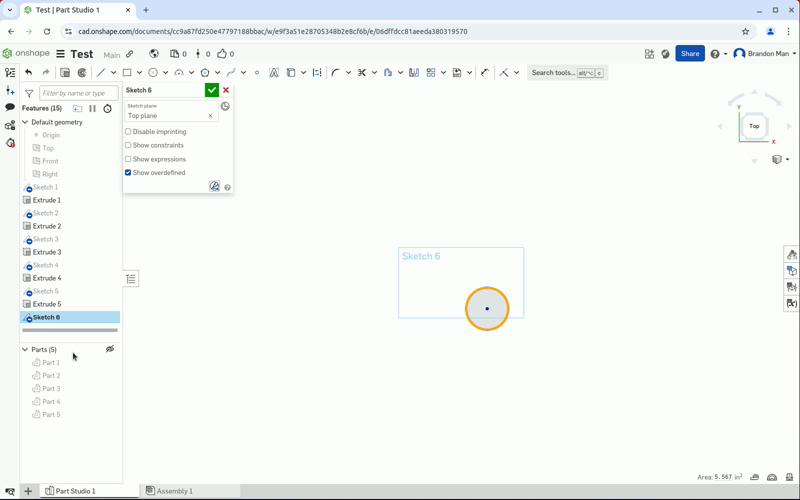
key(shift+e)
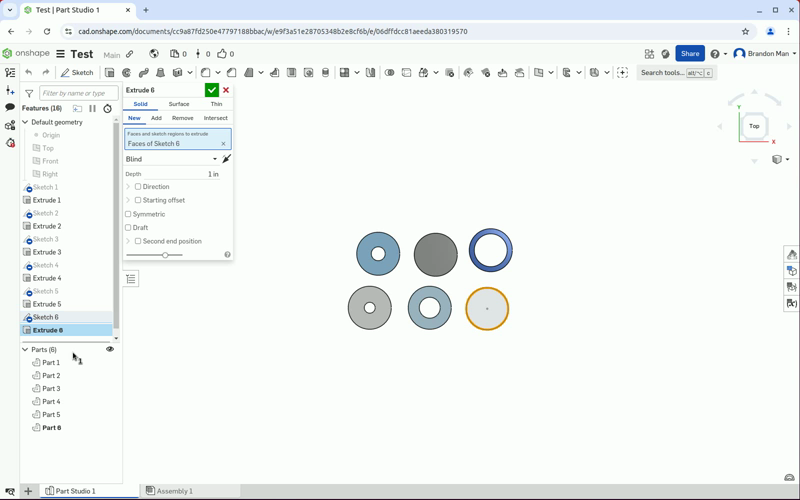
mouse_move(143, 106)
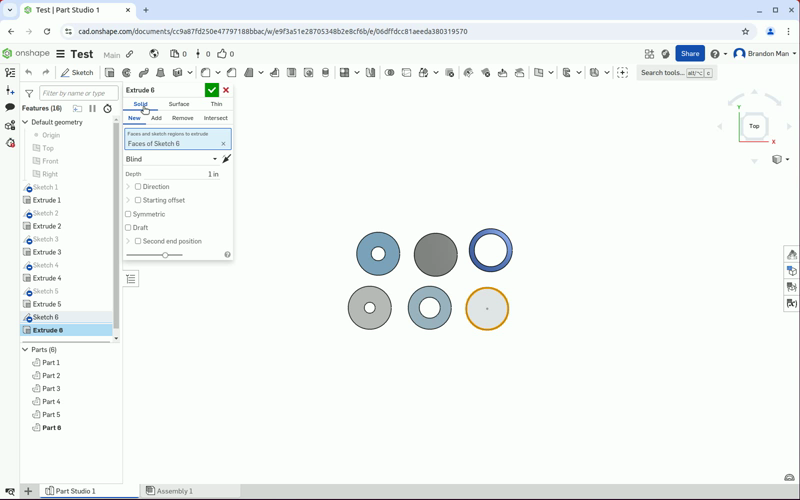
click(143, 106)
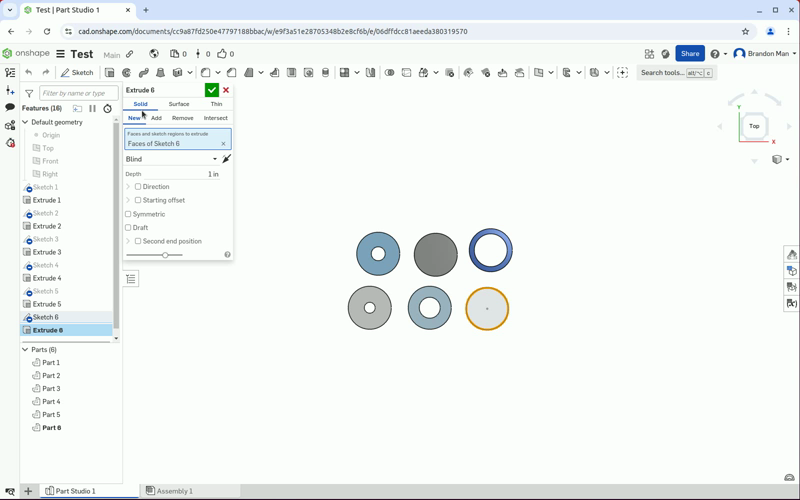
mouse_move(137, 120)
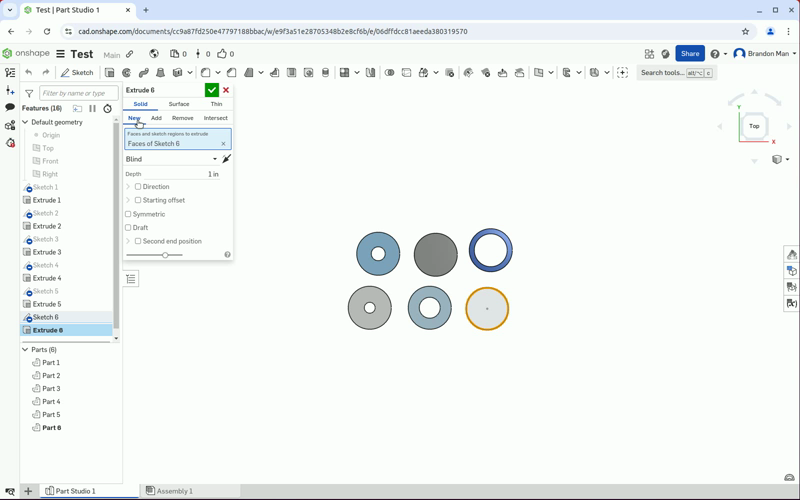
click(137, 120)
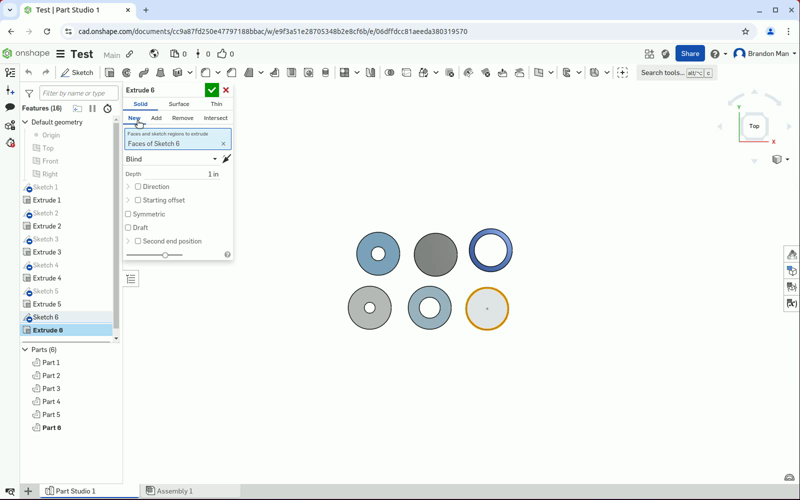
key(tab, 4)
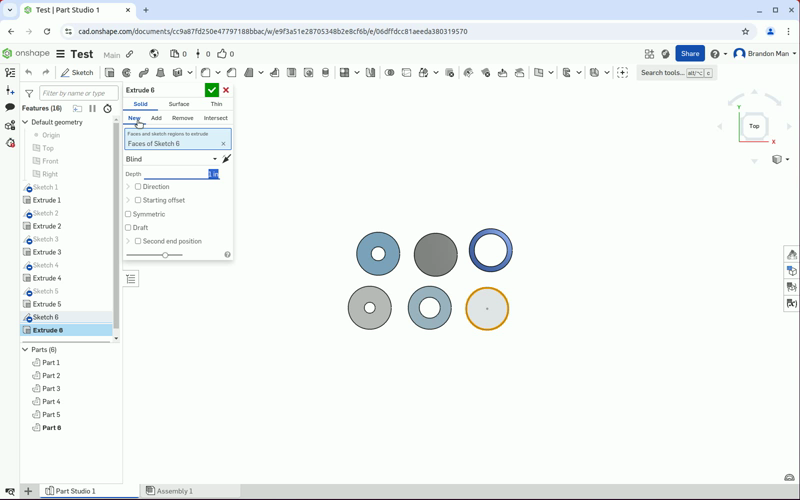
text(8.666)
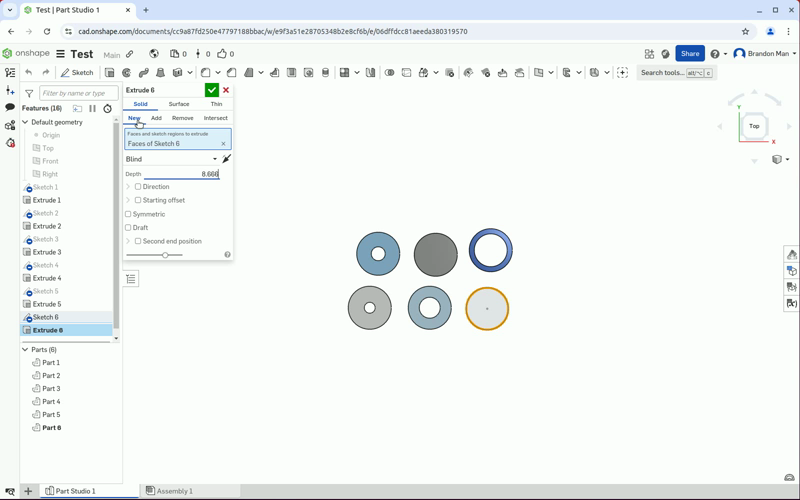
key(enter)
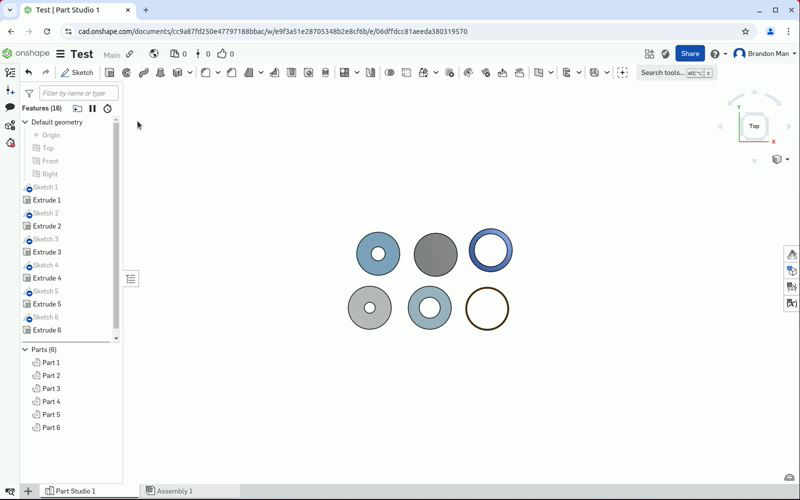
key(shift+h)
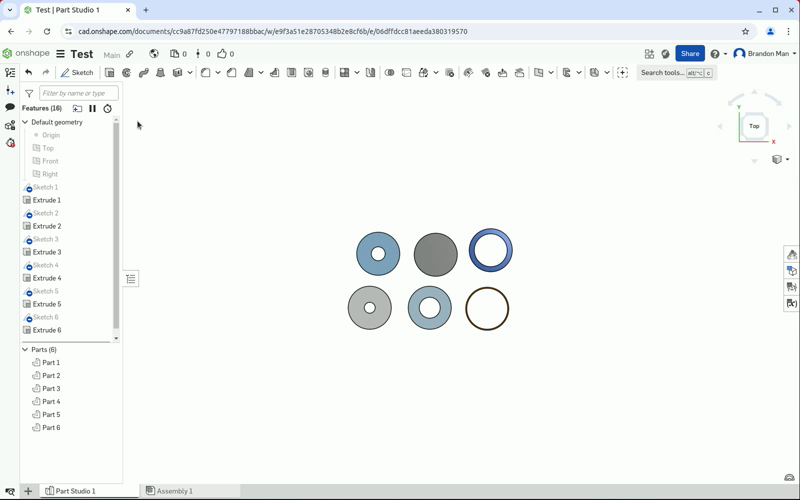
key(shift+h)
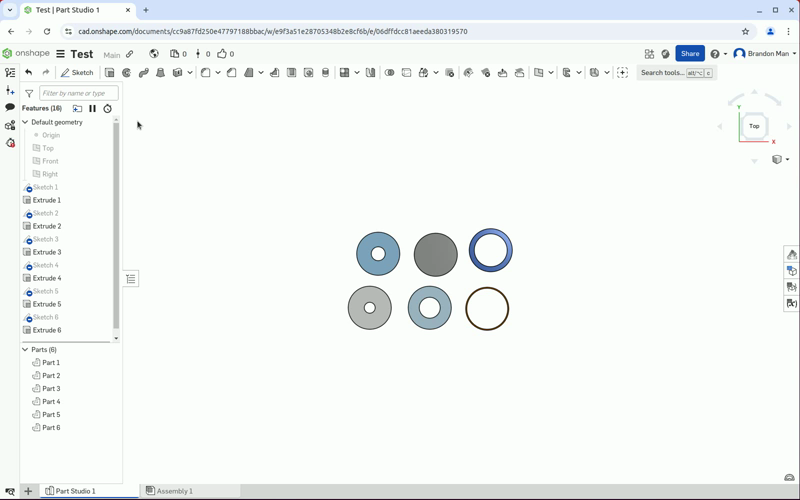
key(shift+7)
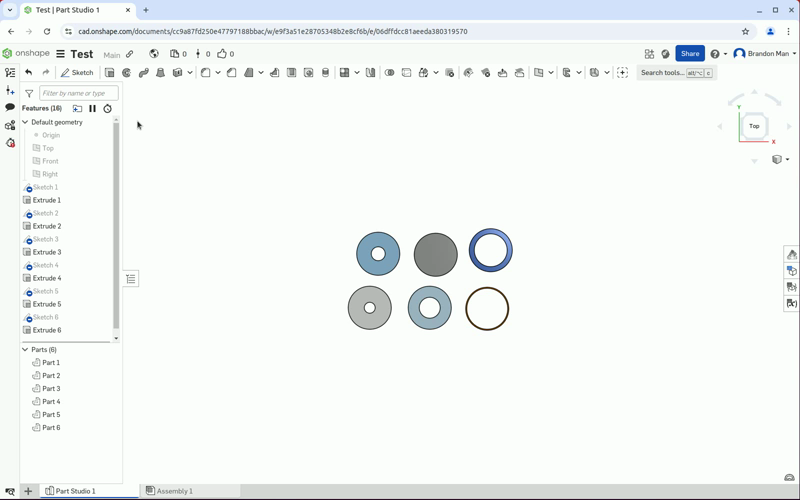
key(up, 3)
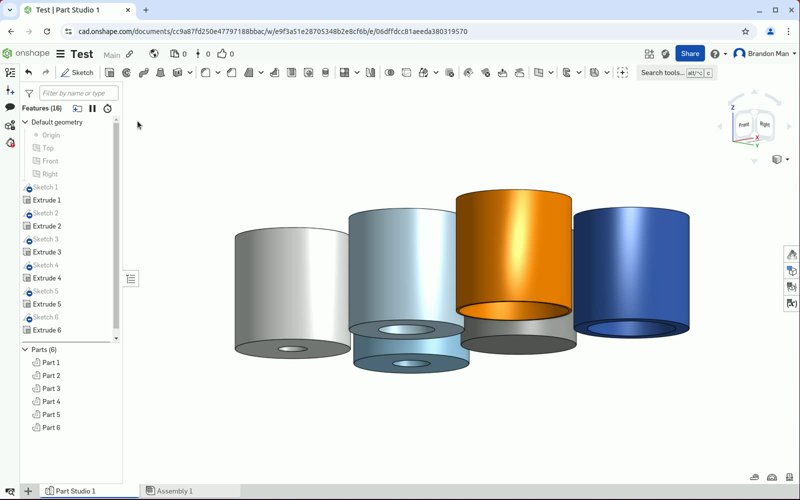
key(left, 3)
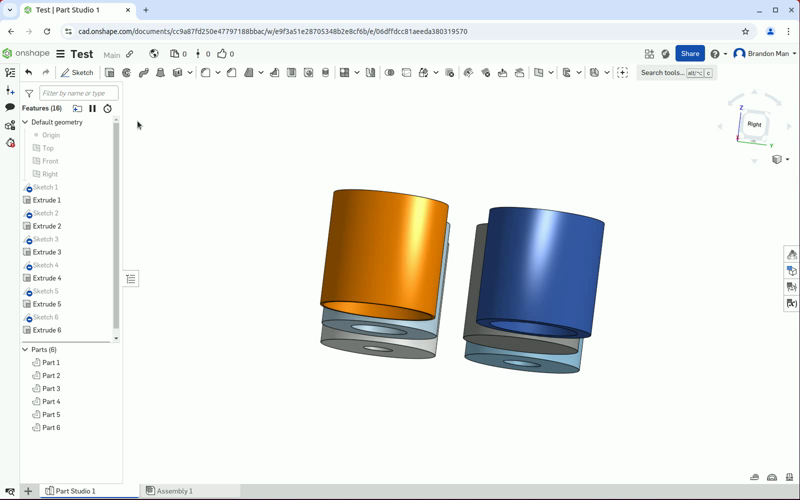
key(right, 3)
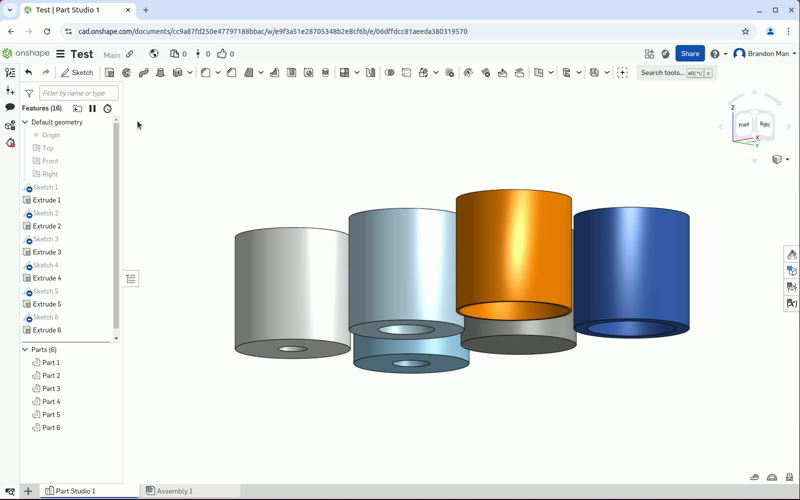
key(down, 3)
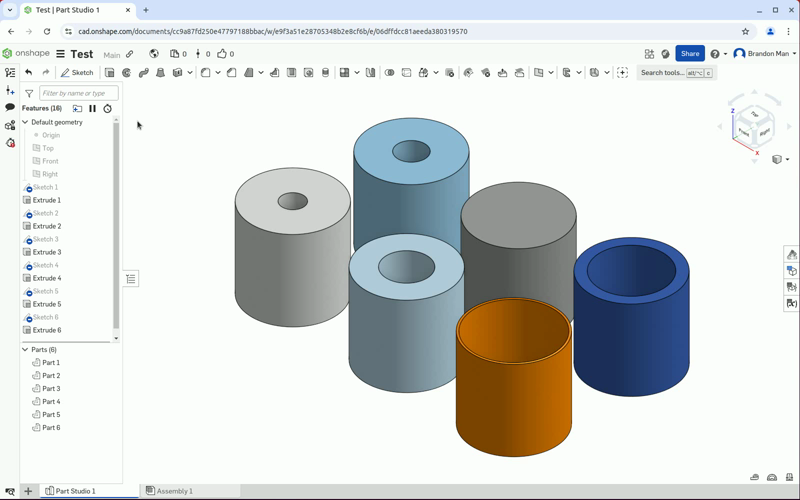
mouse_move(69, 189)
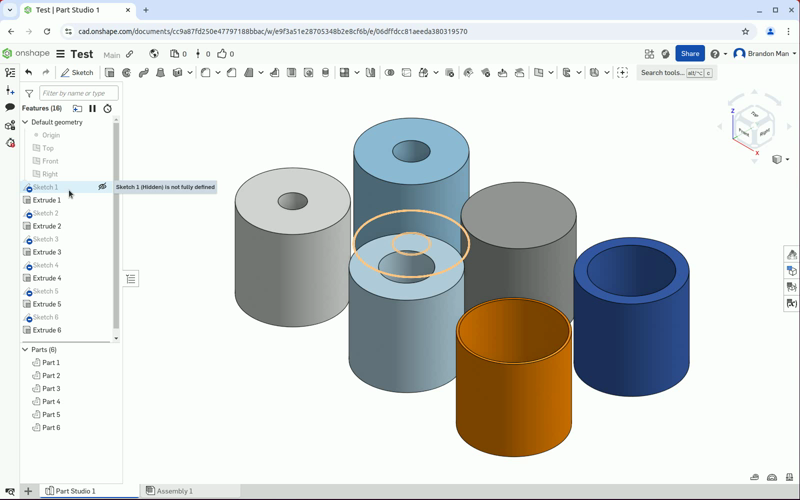
click(69, 189)